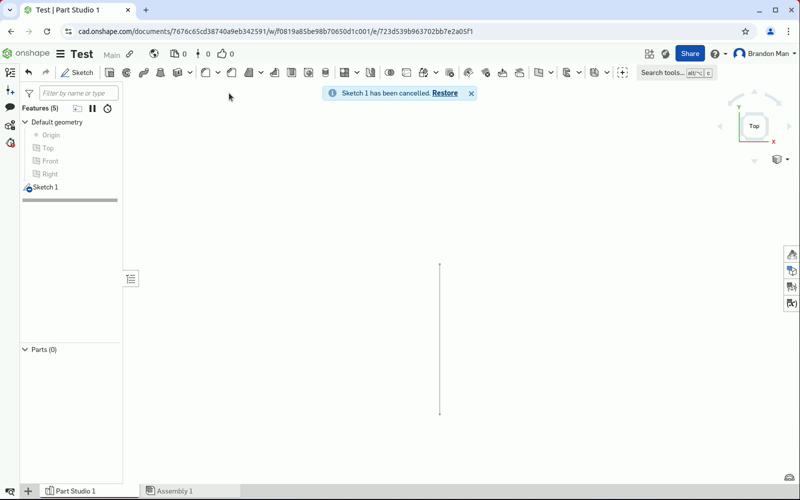
key(shift+h)
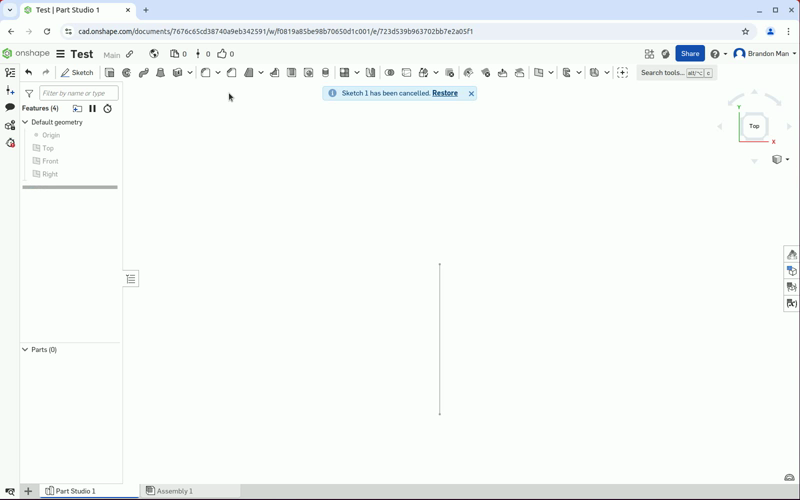
key(shift+s)
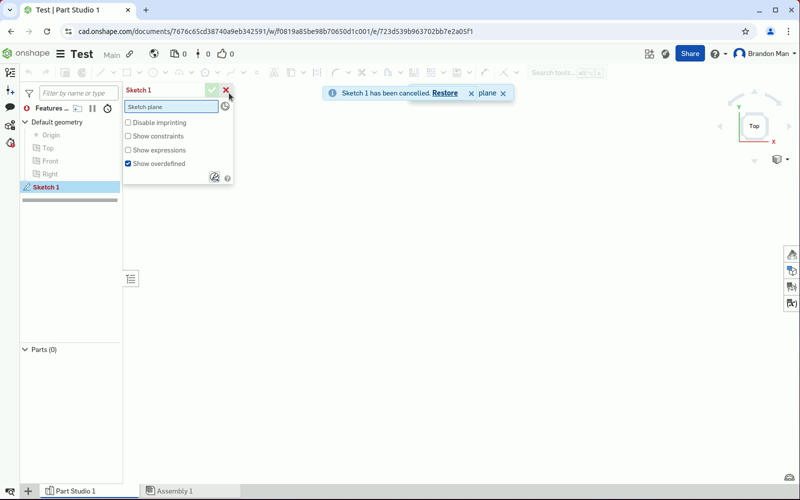
mouse_move(73, 150)
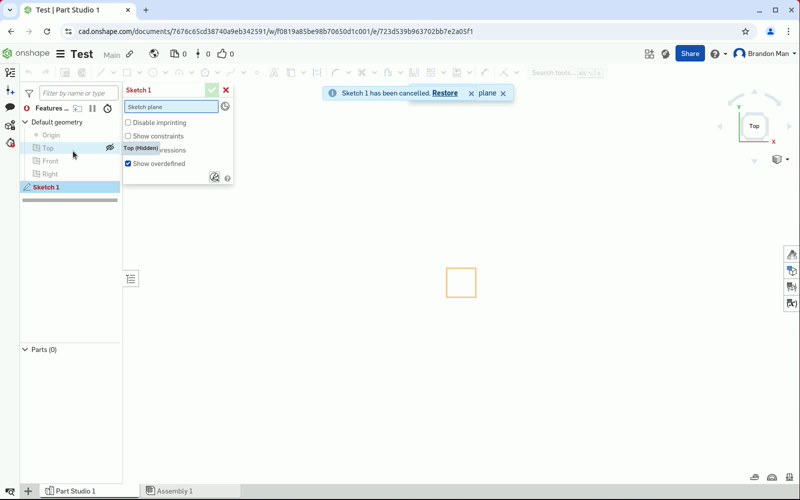
click(73, 150)
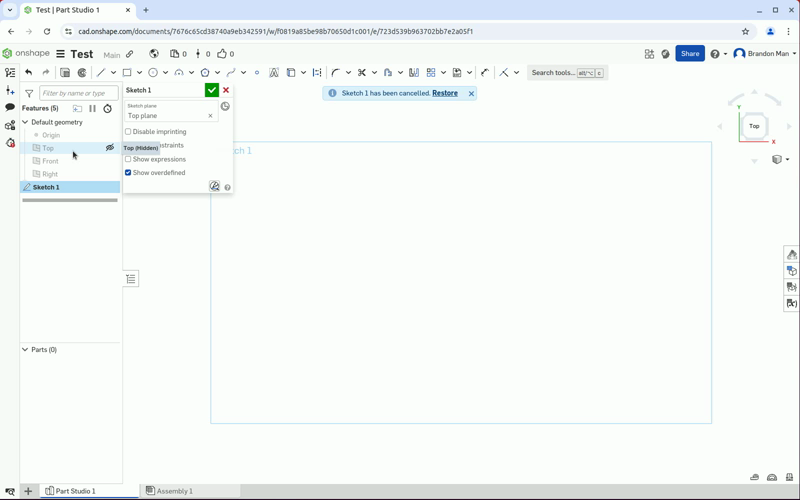
mouse_move(73, 352)
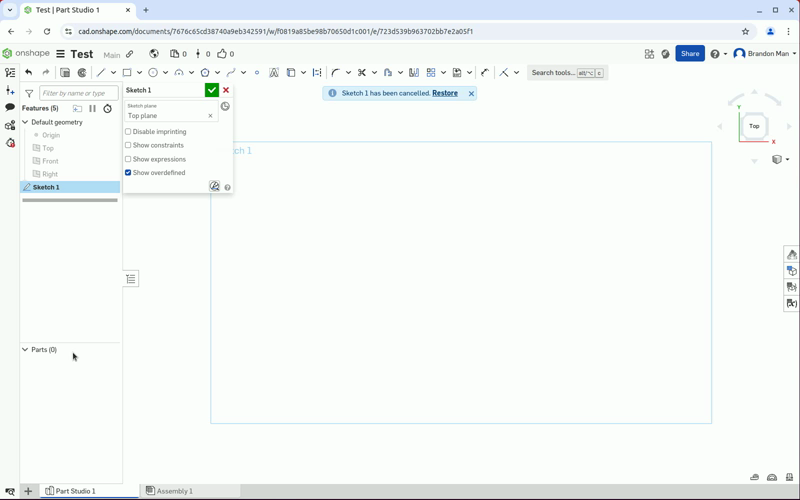
key(y)
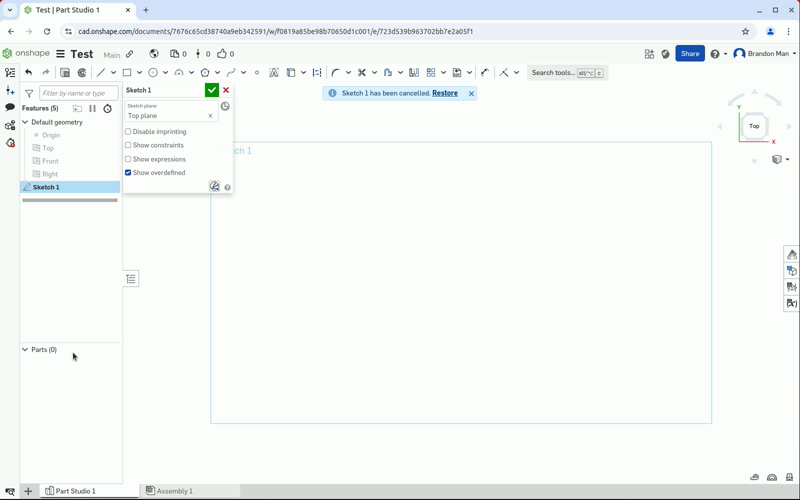
key(l)
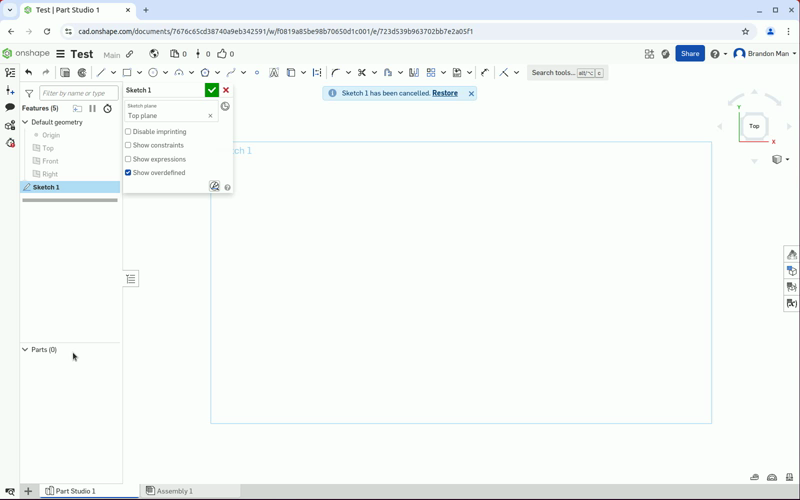
key_down(shift)
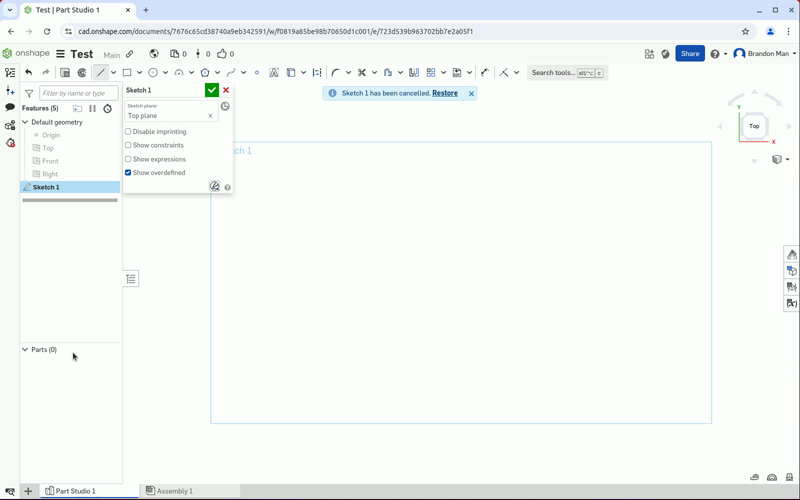
mouse_move(460, 282)
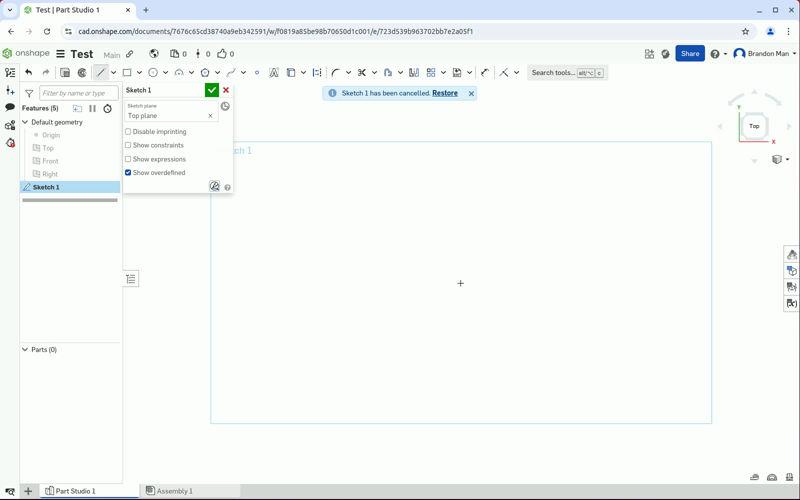
click(460, 282)
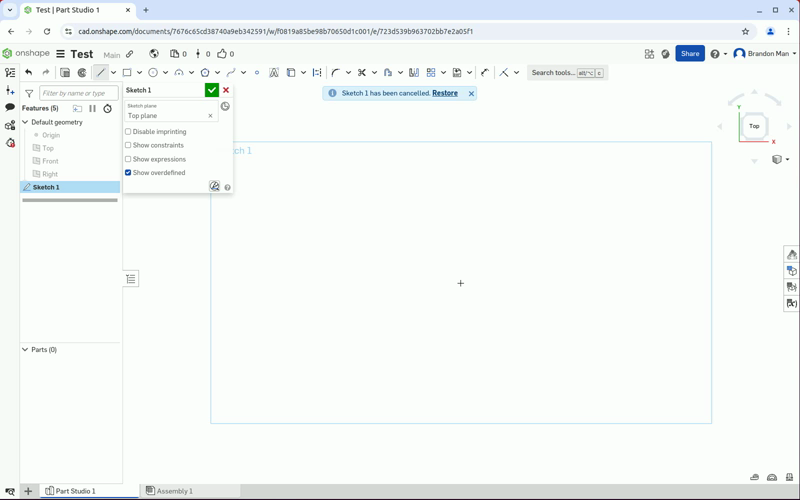
key_up(shift)
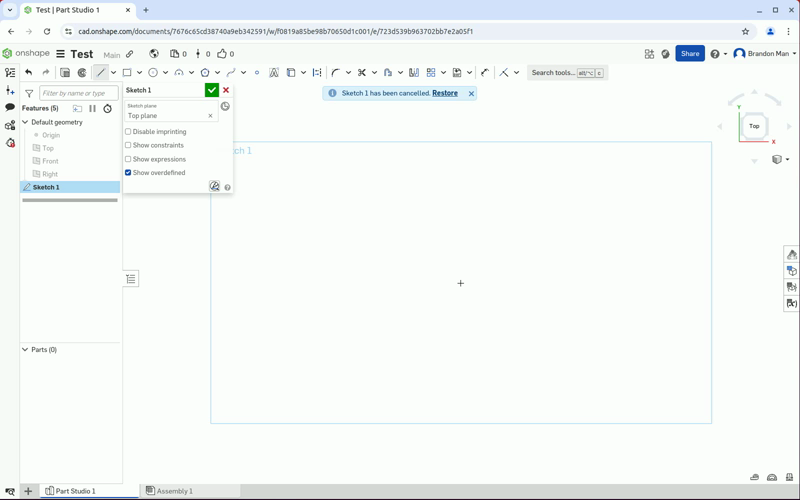
key_down(shift)
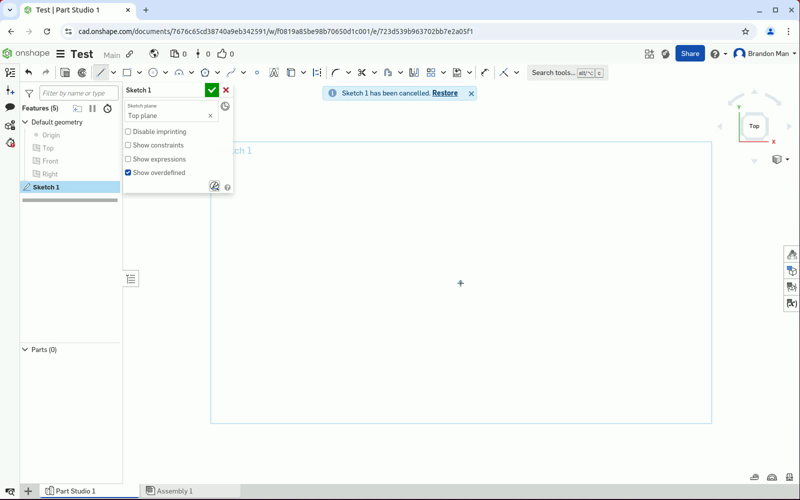
mouse_move(573, 282)
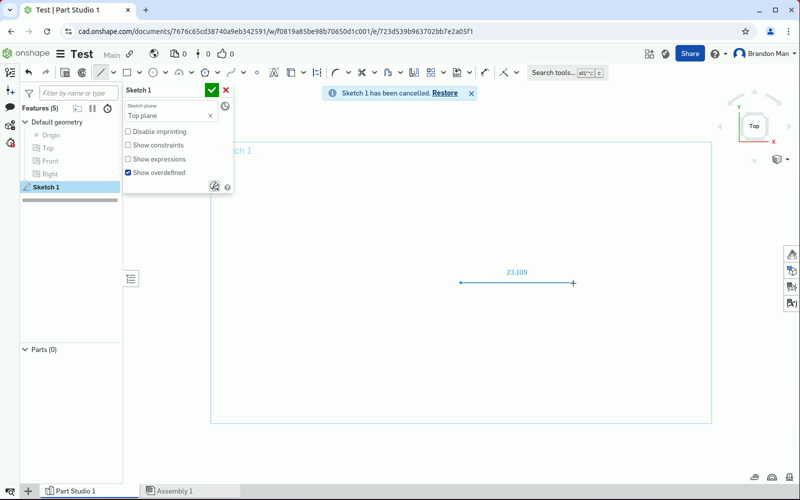
click(573, 282)
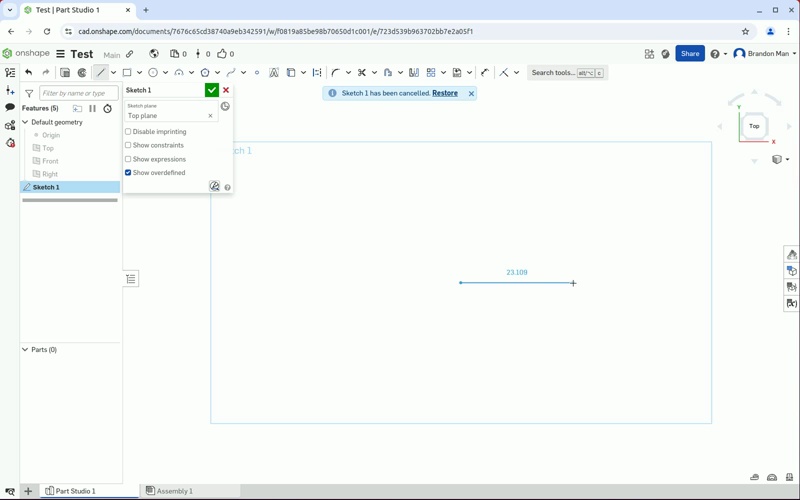
key_up(shift)
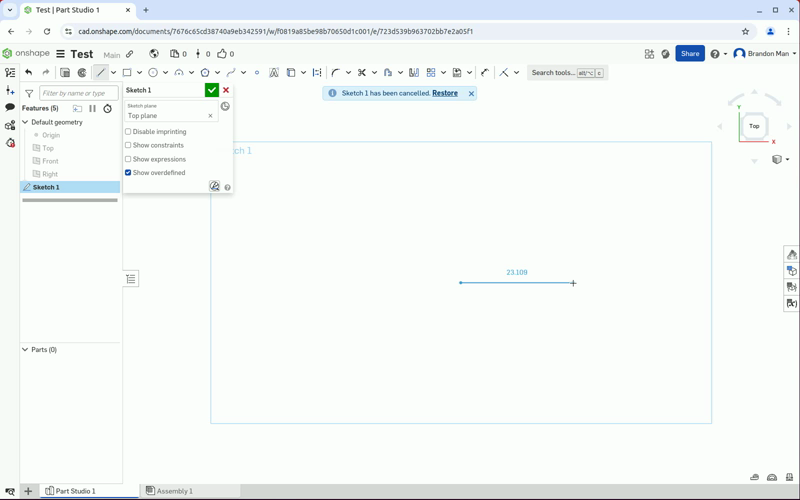
key_down(shift)
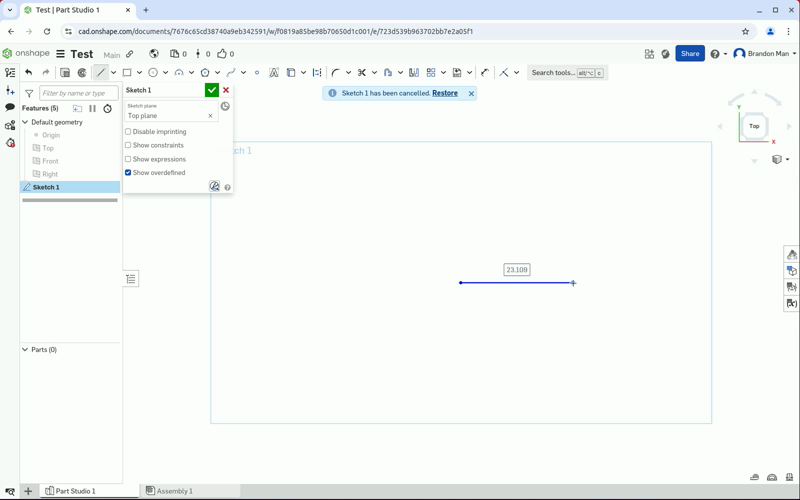
mouse_move(589, 282)
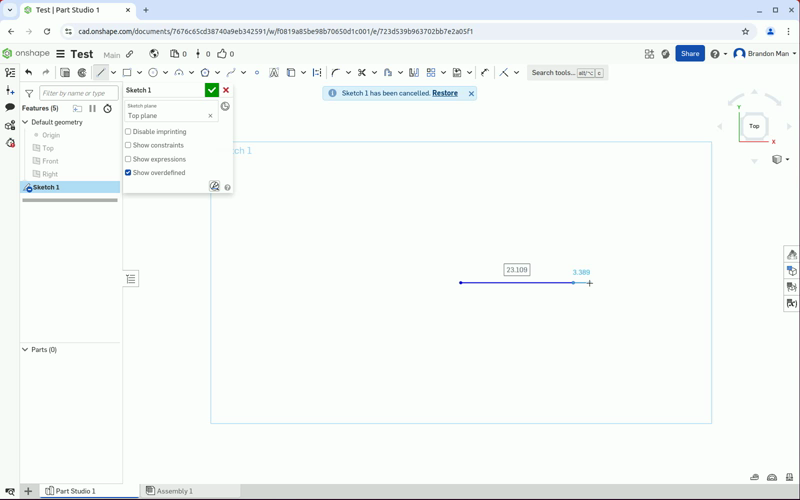
mouse_move(573, 264)
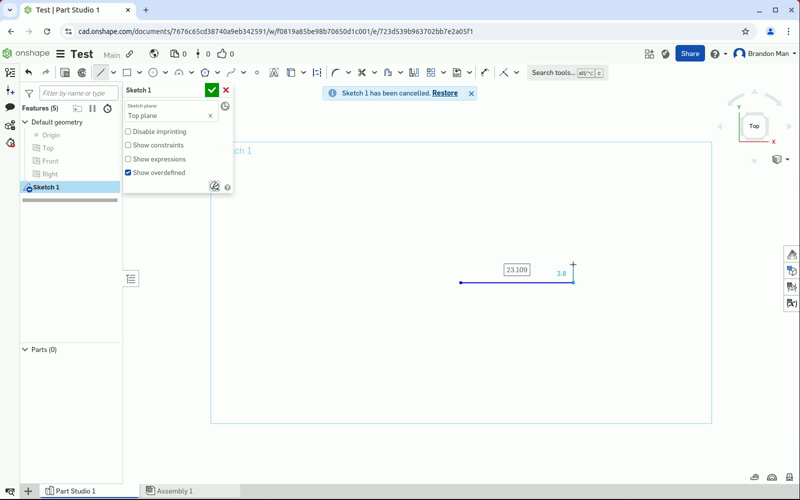
click(573, 264)
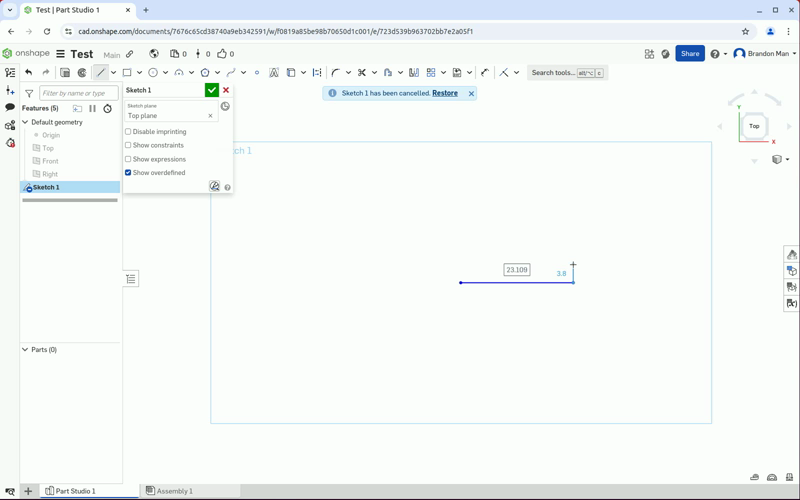
key_up(shift)
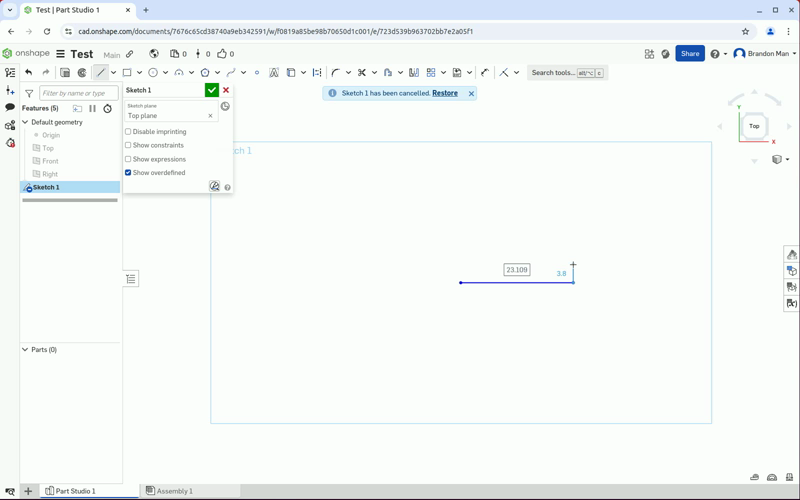
key_down(shift)
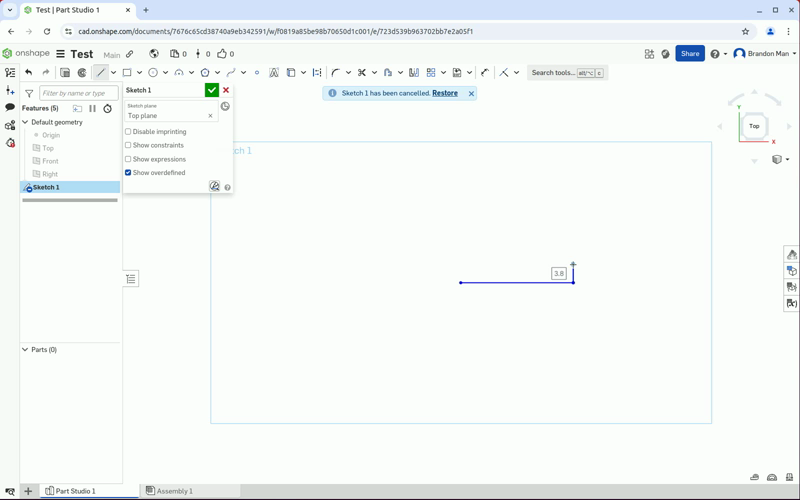
mouse_move(460, 264)
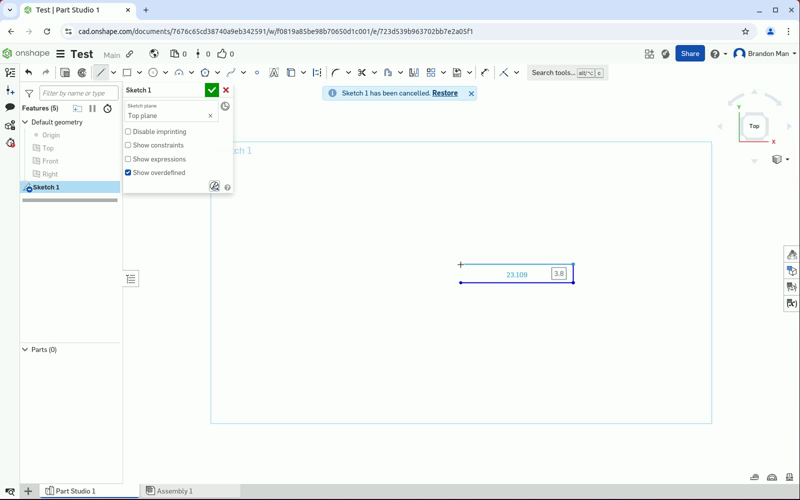
click(460, 264)
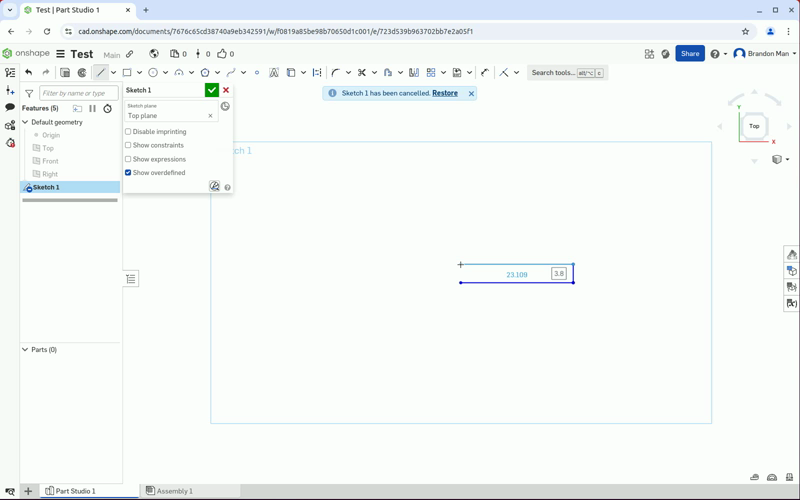
key_up(shift)
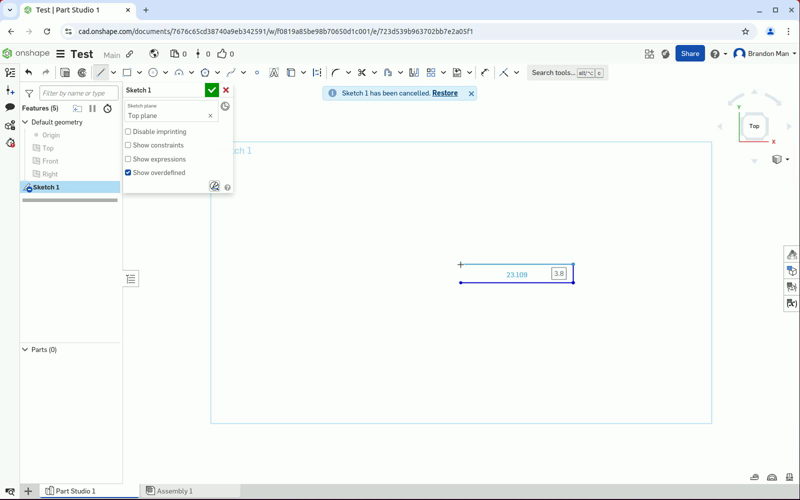
mouse_move(490, 264)
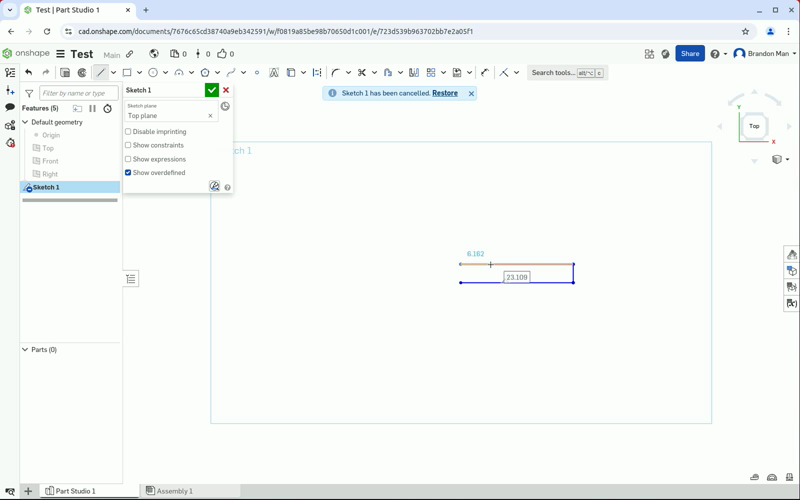
key_down(shift)
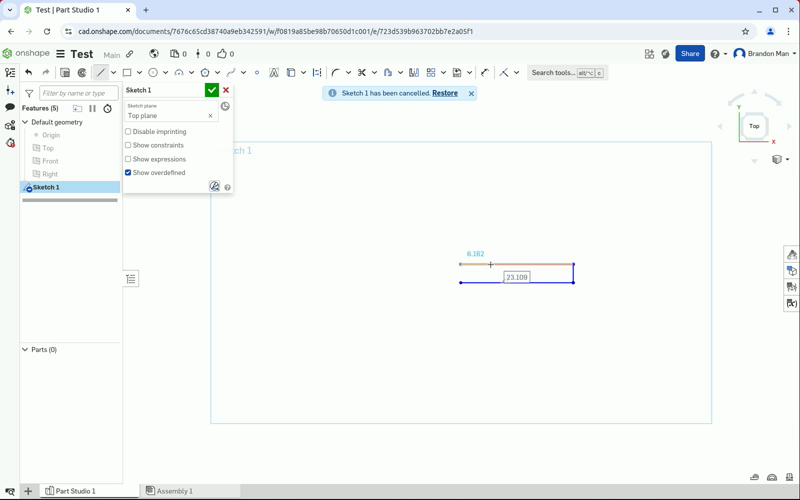
mouse_move(460, 282)
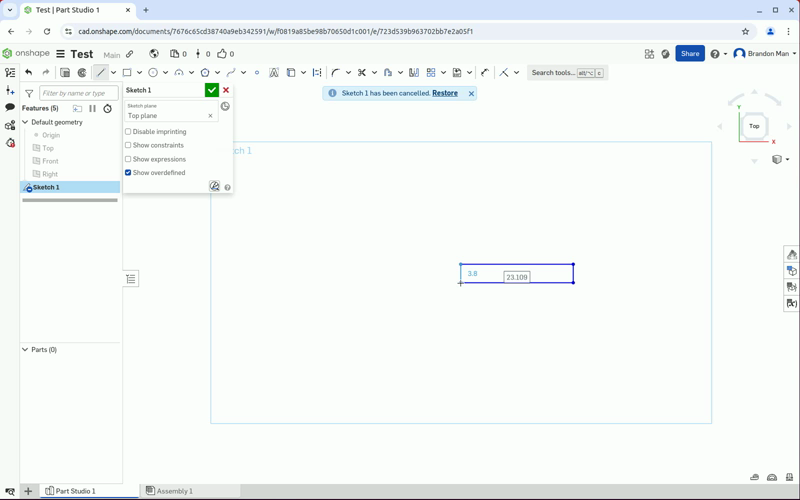
key_up(shift)
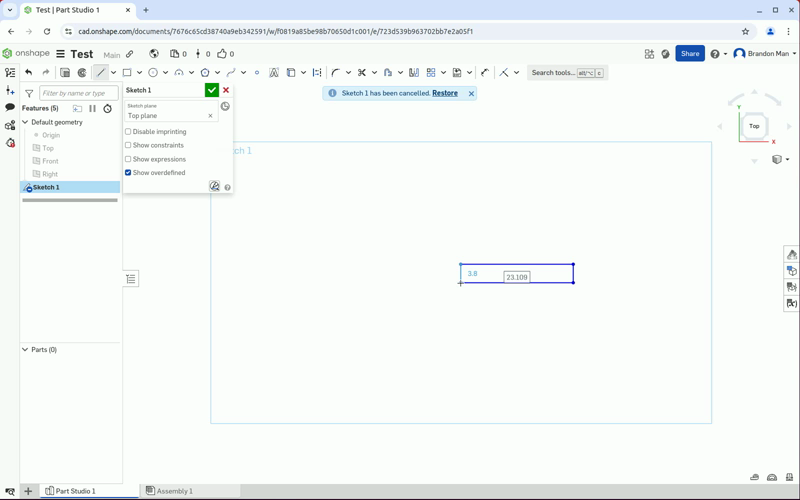
click(460, 282)
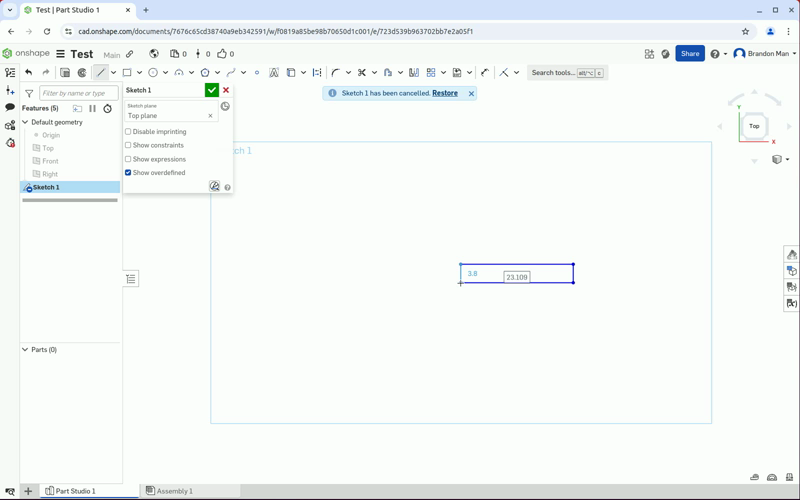
key(esc)
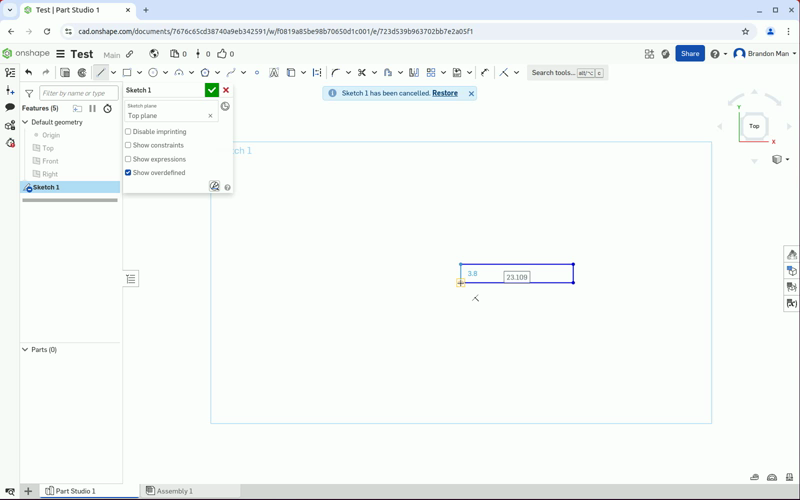
mouse_move(526, 271)
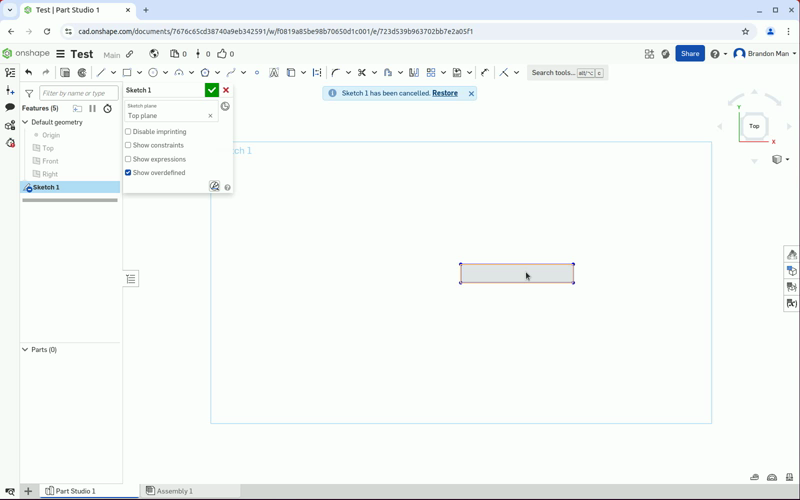
click(526, 271)
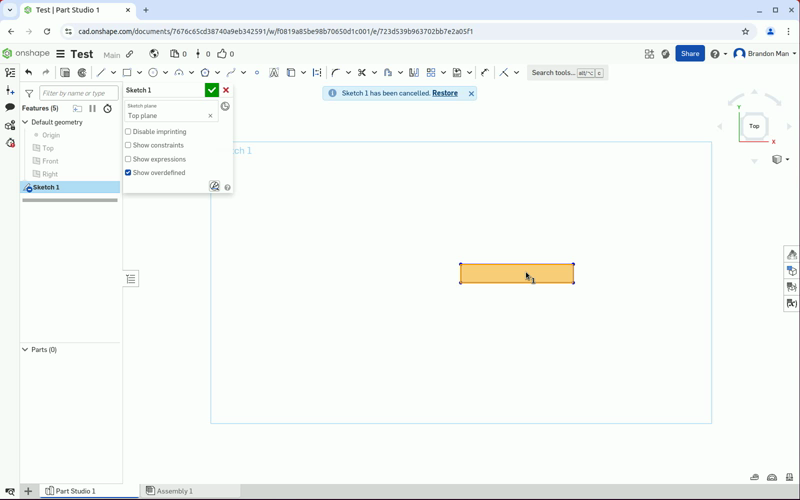
mouse_move(73, 352)
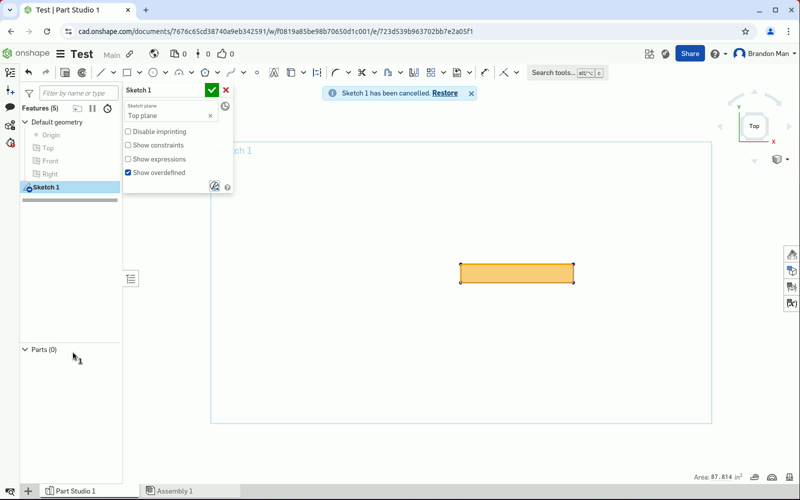
key(shift+y)
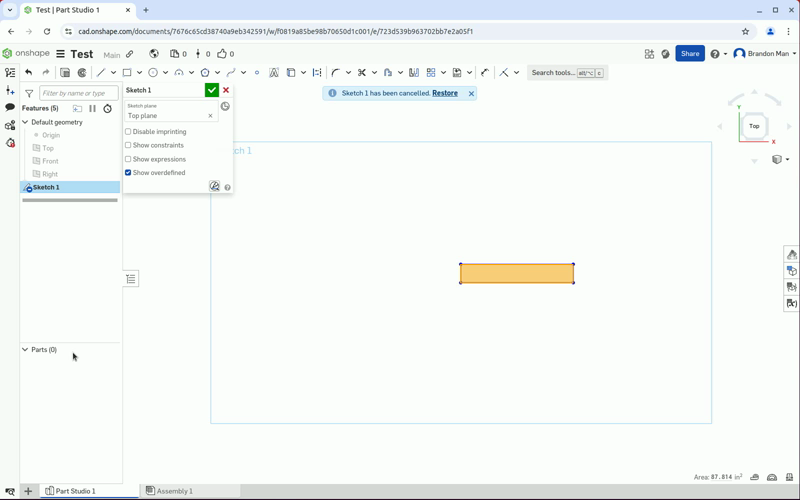
key(shift+e)
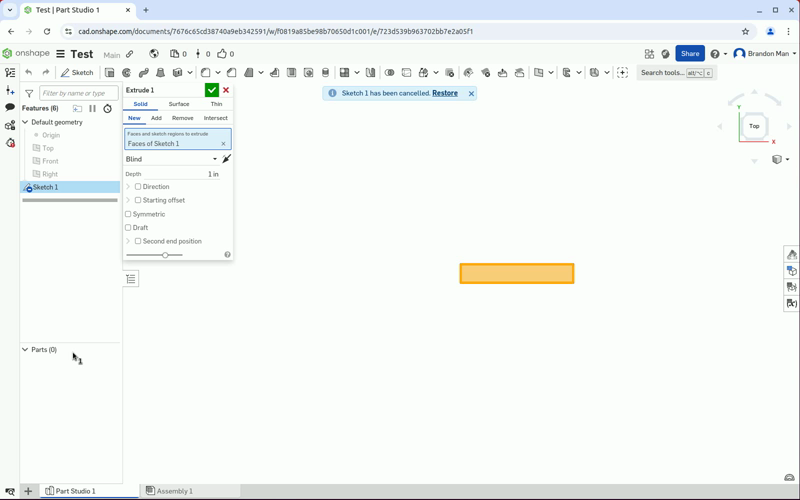
mouse_move(143, 106)
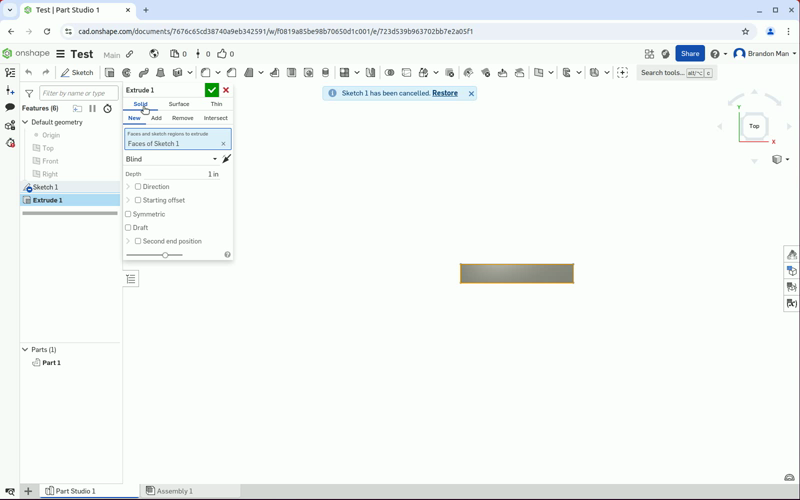
click(143, 106)
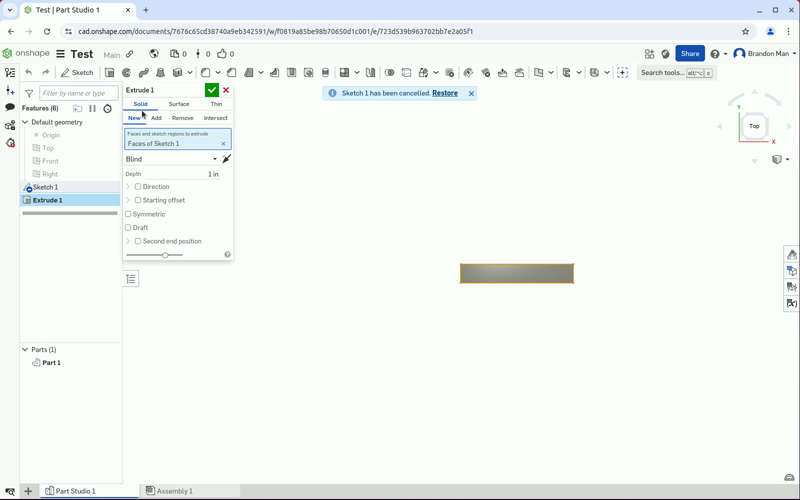
mouse_move(137, 120)
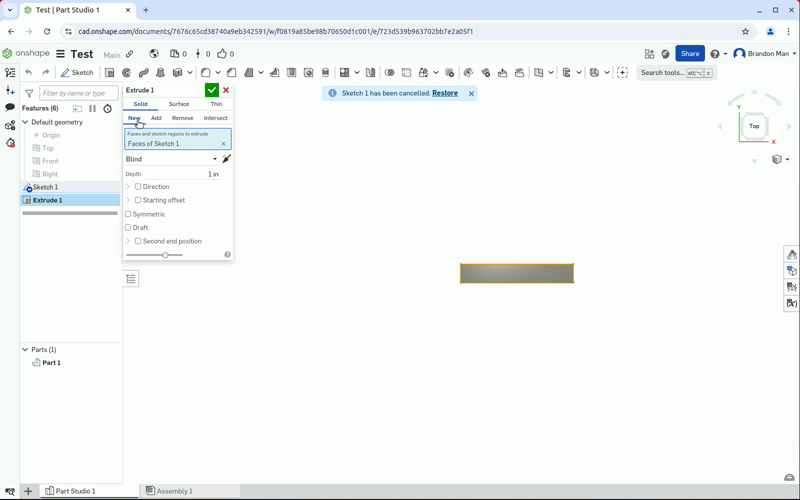
click(137, 120)
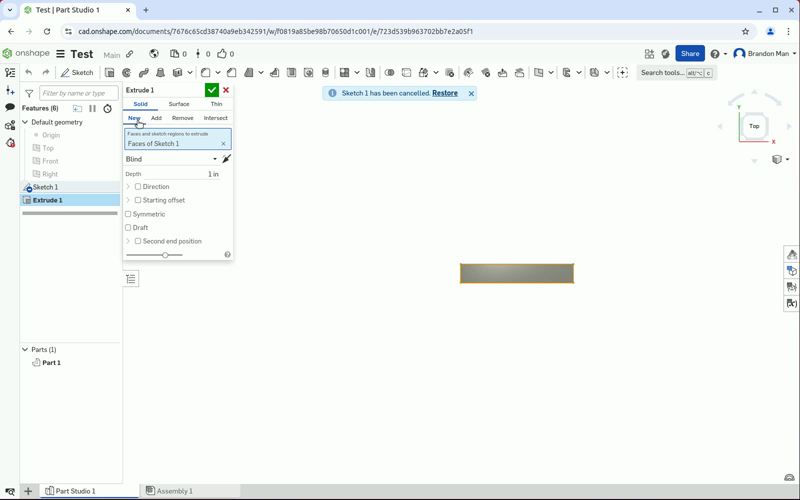
key(tab, 4)
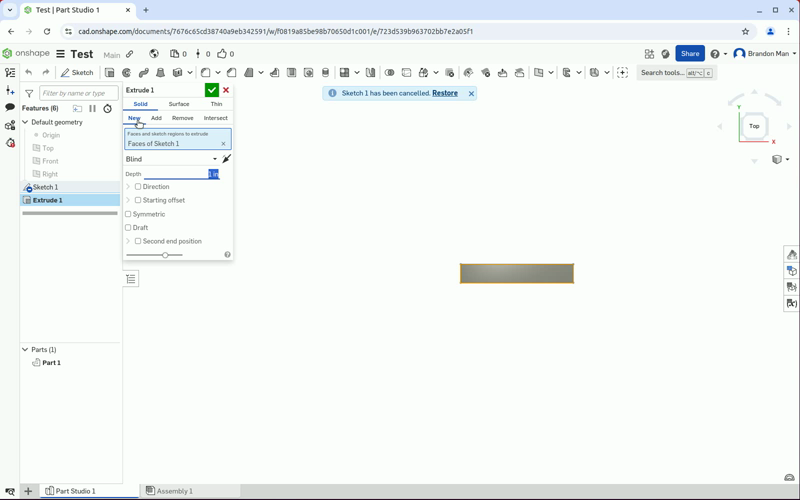
text(2.889)
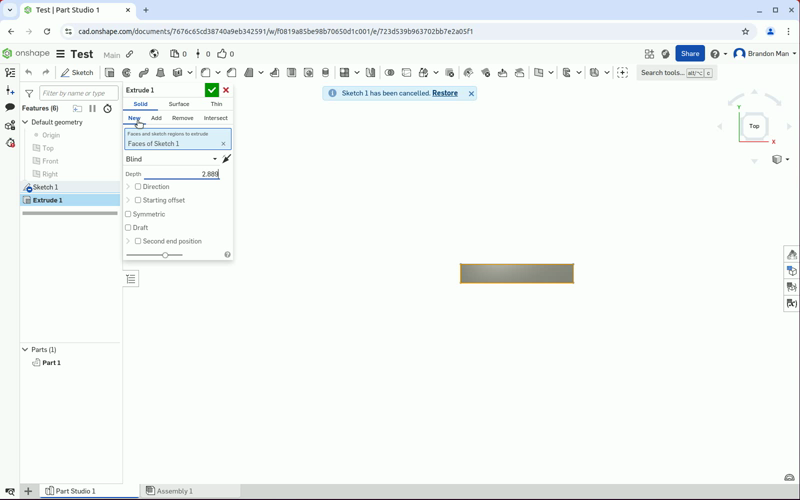
key(enter)
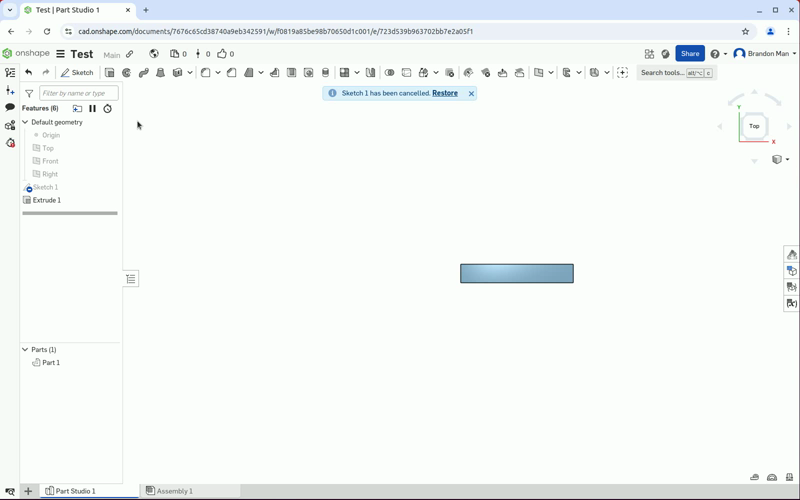
key(shift+h)
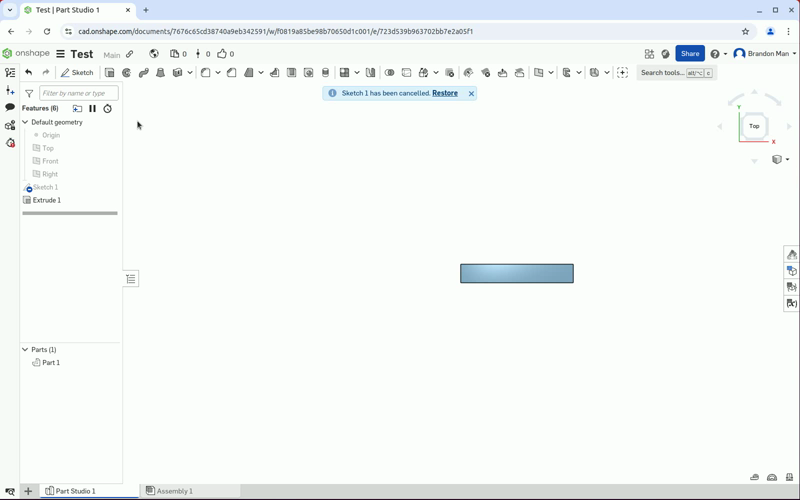
key(shift+h)
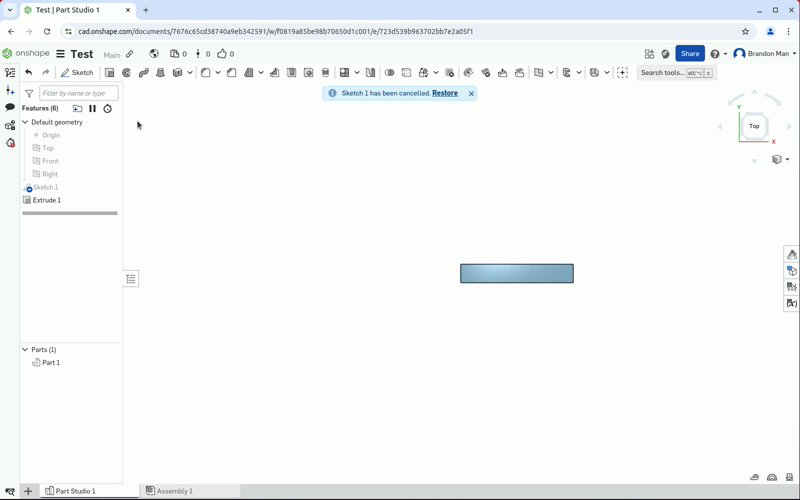
mouse_move(73, 189)
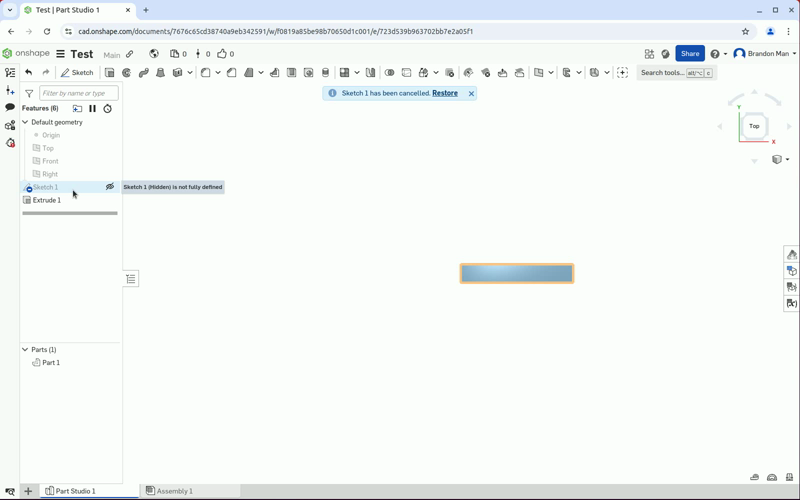
click(73, 189)
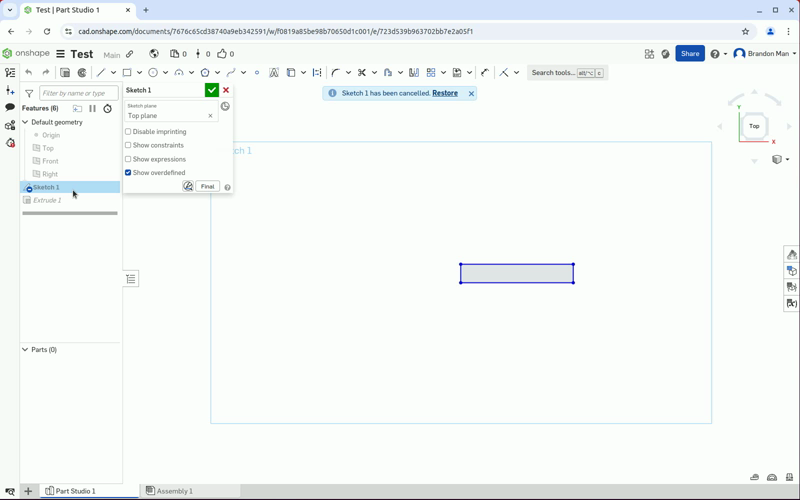
mouse_move(229, 92)
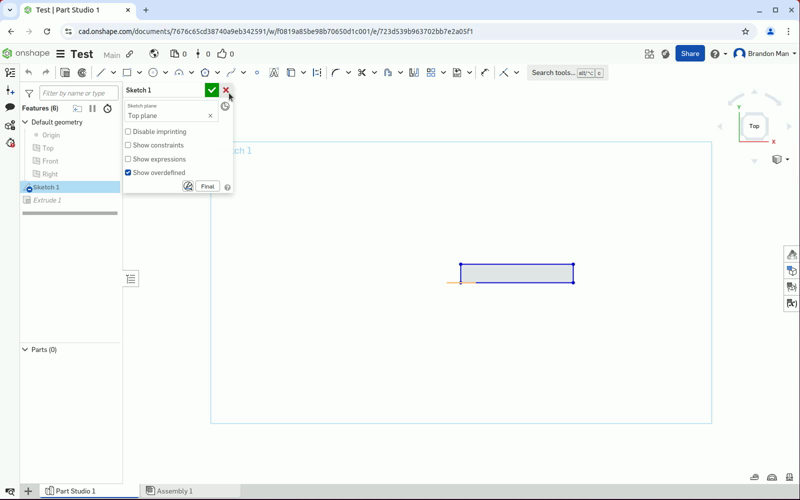
click(229, 92)
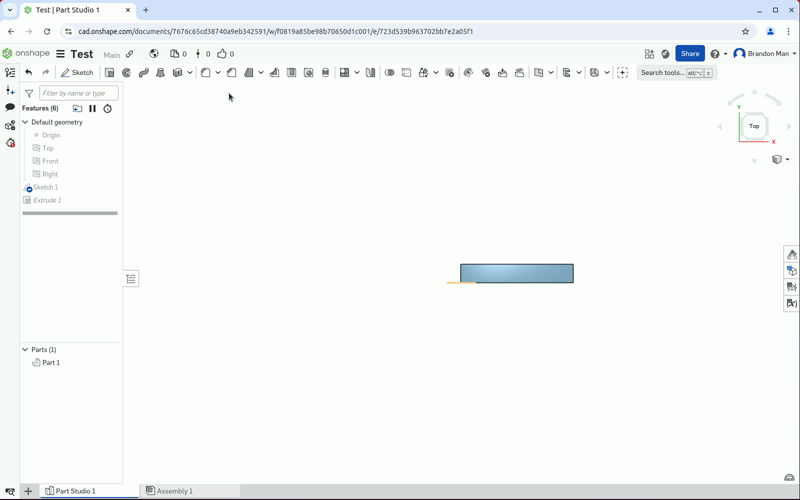
mouse_move(541, 75)
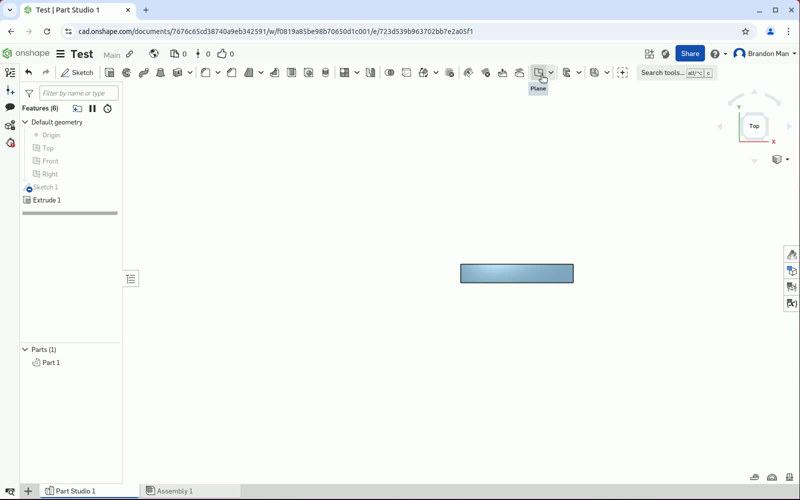
click(541, 75)
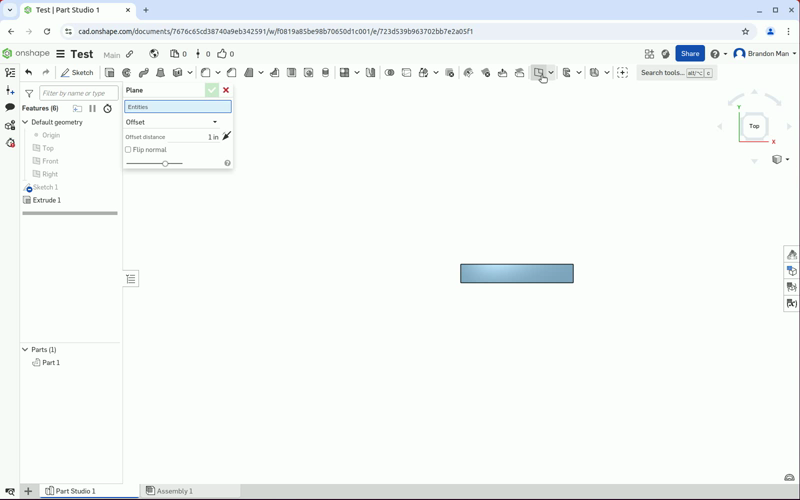
mouse_move(73, 150)
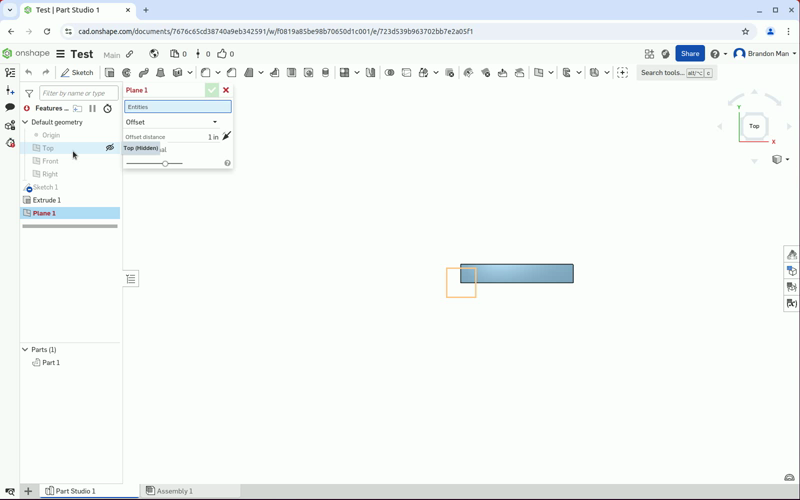
click(73, 150)
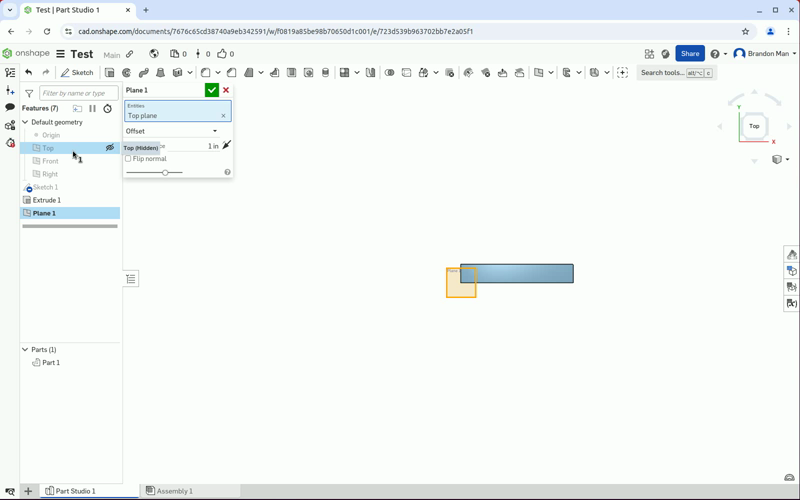
key(tab, 2)
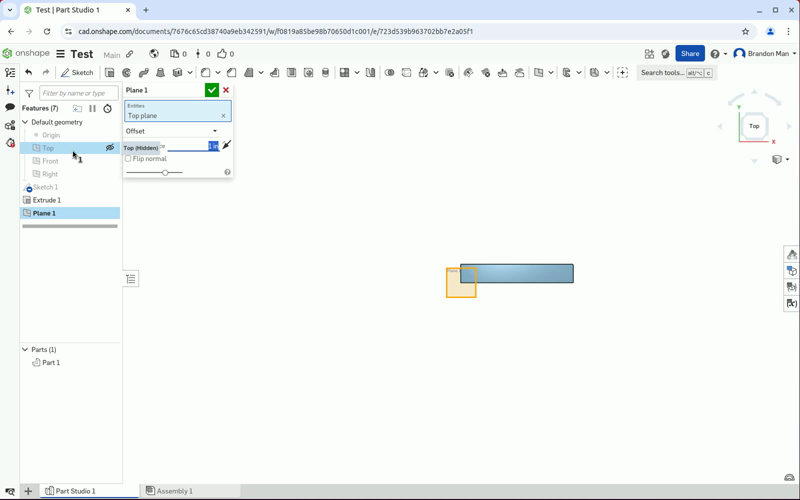
text(2.896)
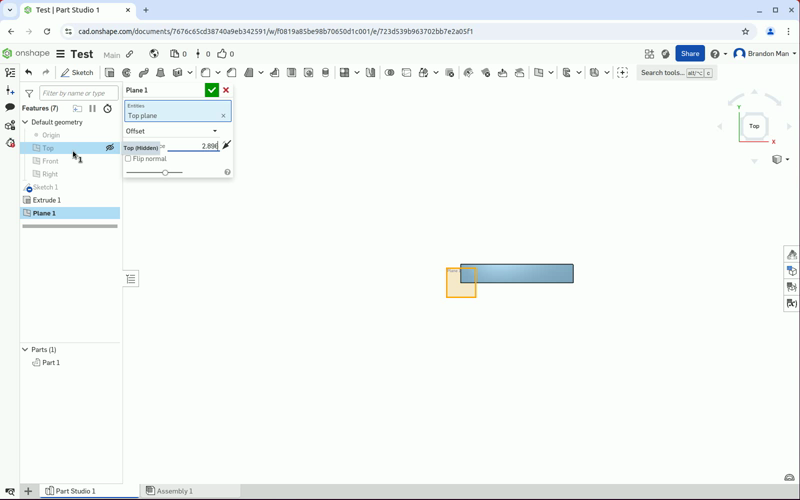
key(enter, 2)
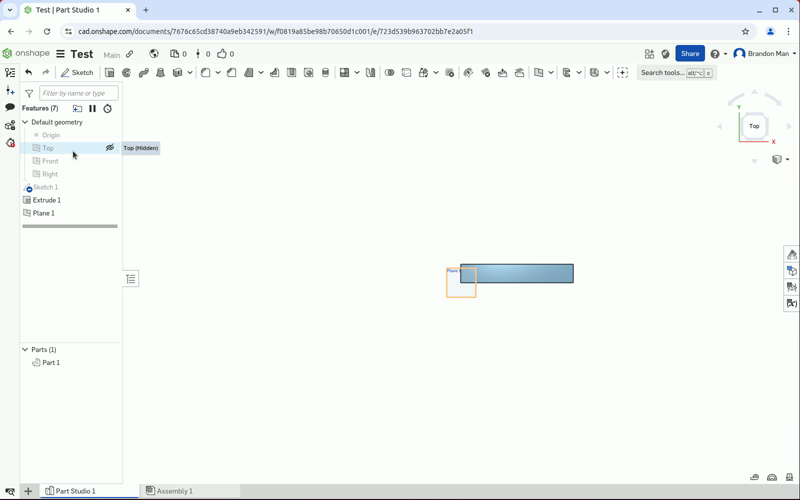
key(shift+s)
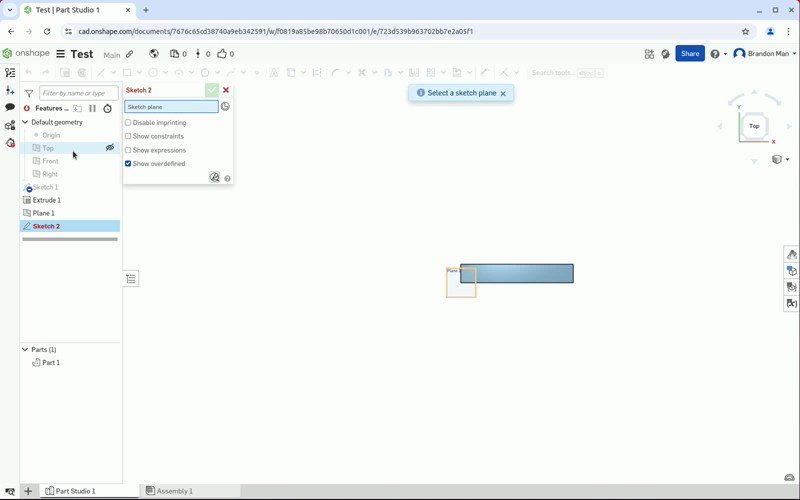
mouse_move(73, 215)
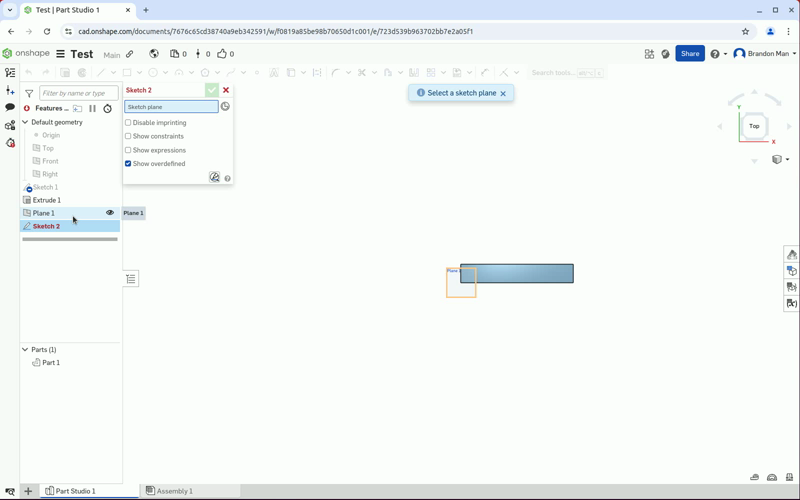
click(73, 215)
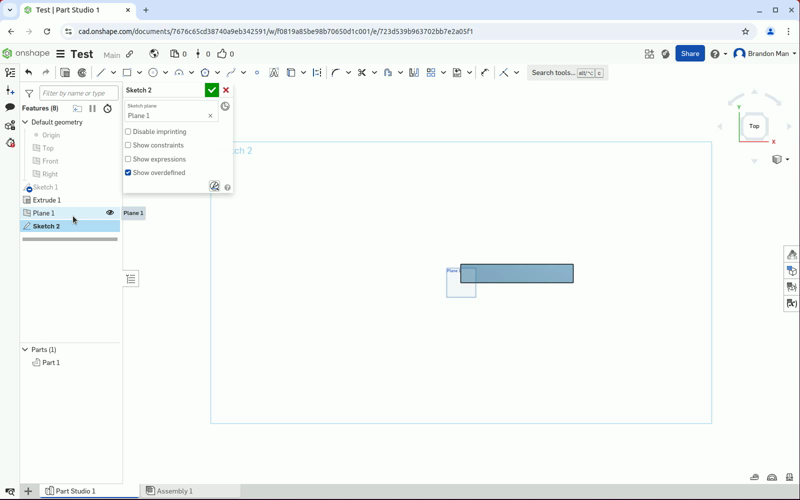
mouse_move(73, 352)
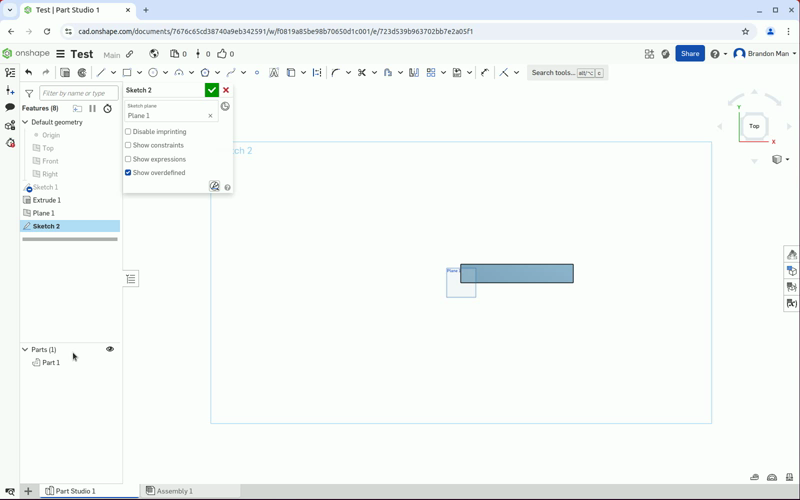
key(y)
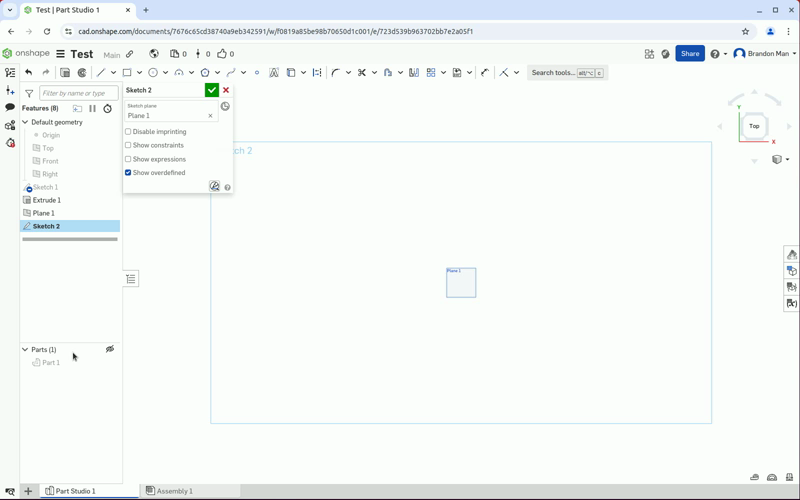
key(l)
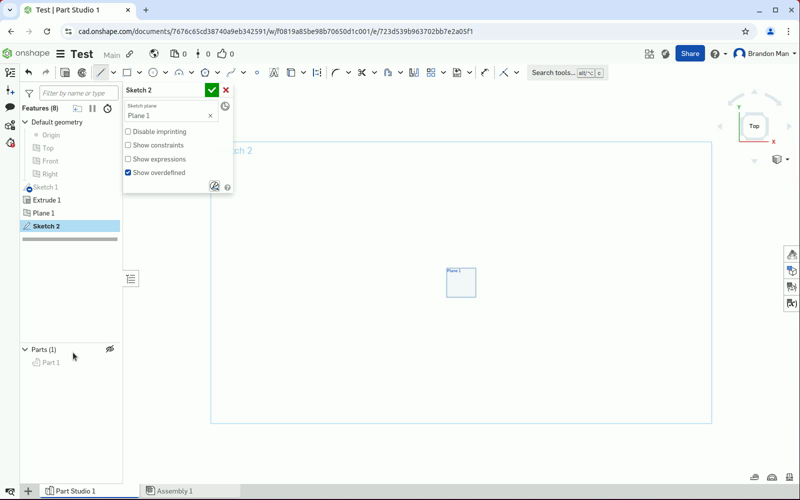
key_down(shift)
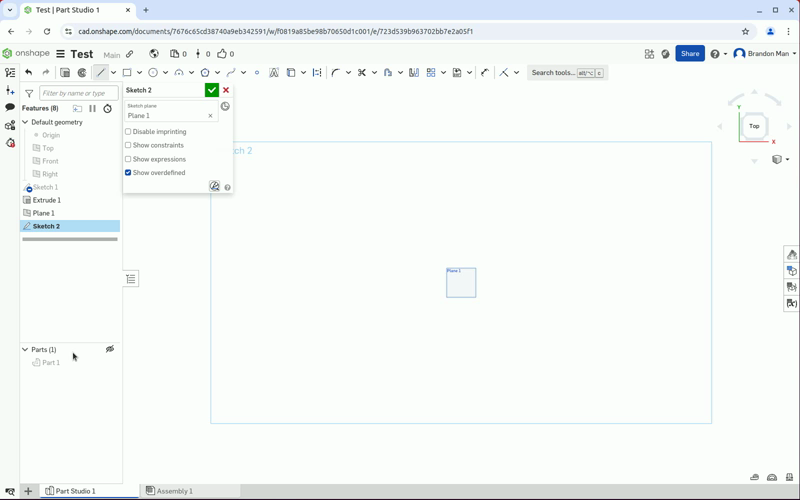
mouse_move(470, 275)
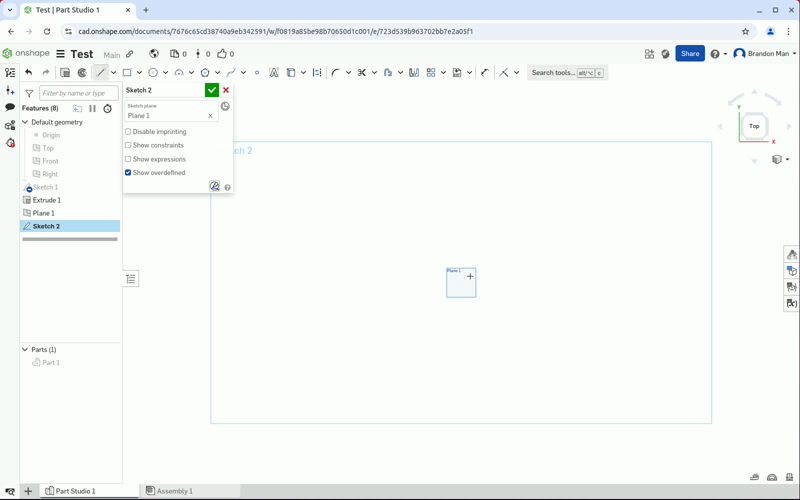
click(470, 275)
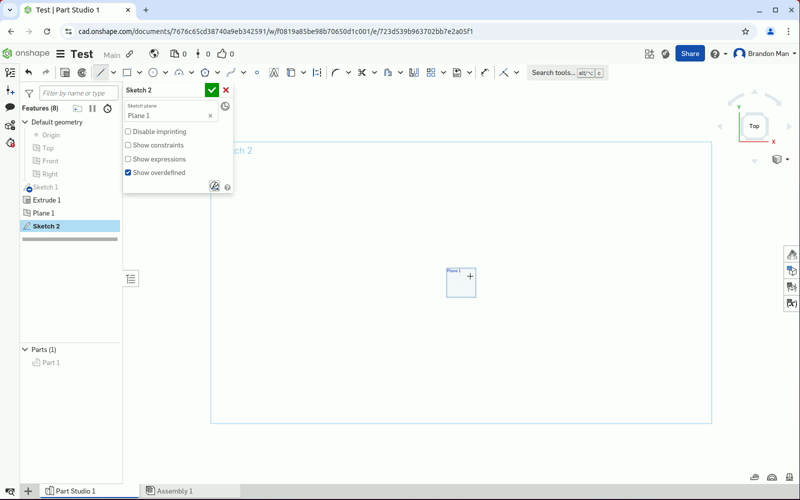
key_up(shift)
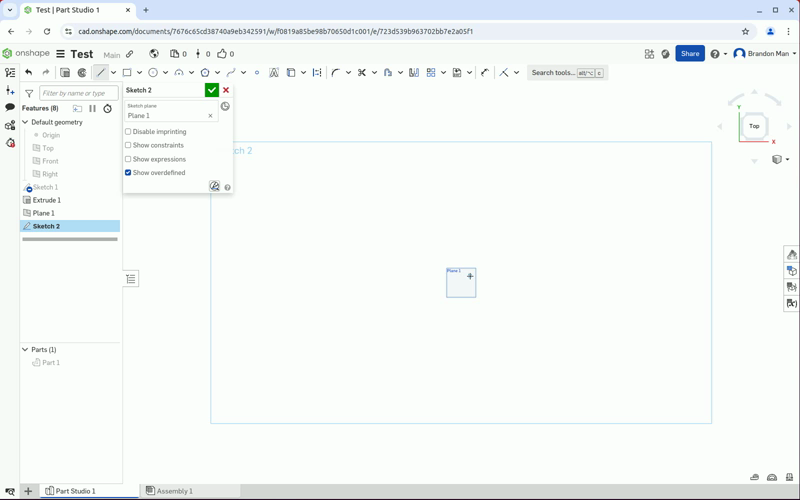
key_down(shift)
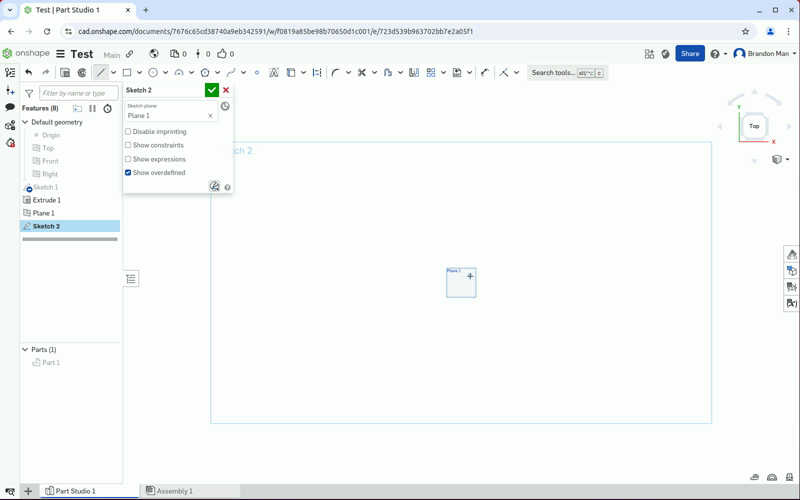
mouse_move(564, 275)
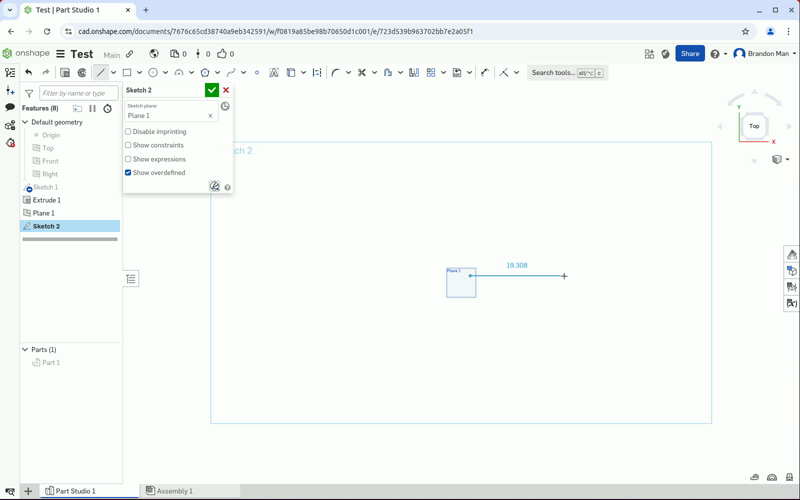
click(564, 275)
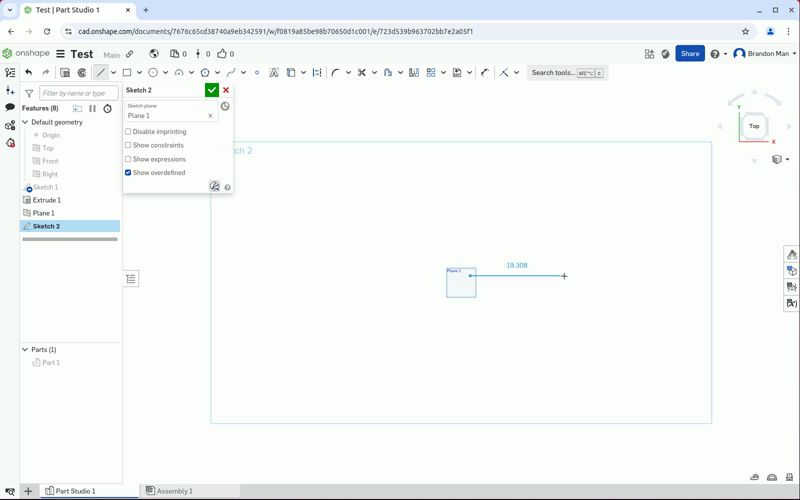
key_up(shift)
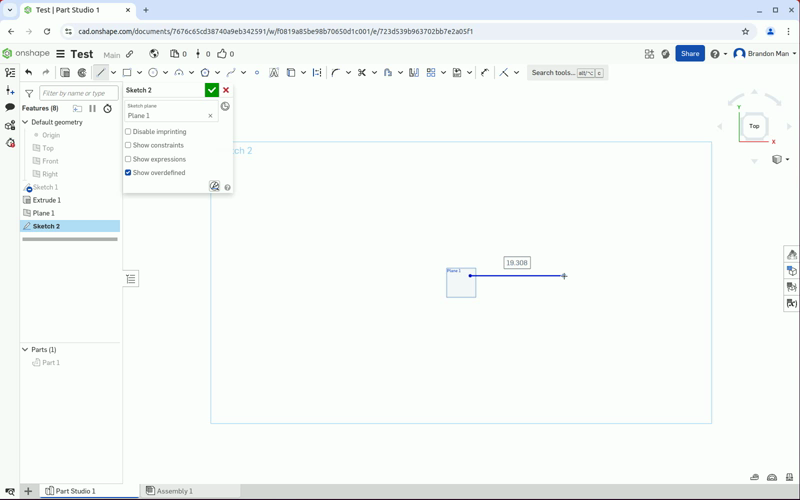
key_down(shift)
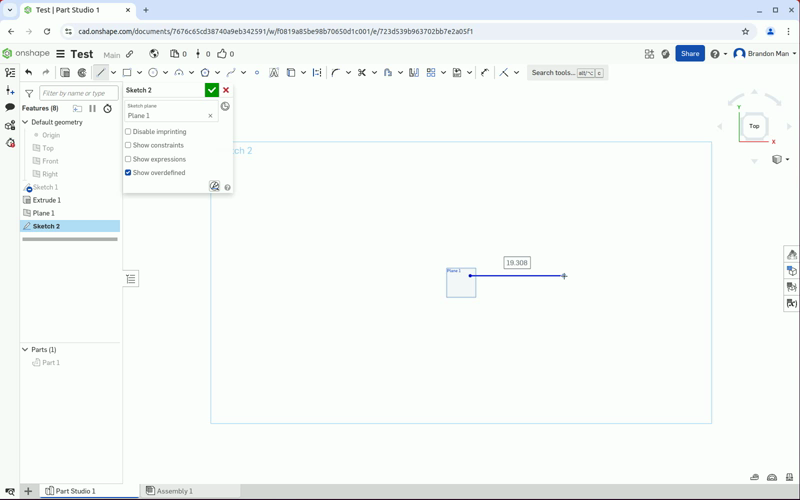
mouse_move(589, 275)
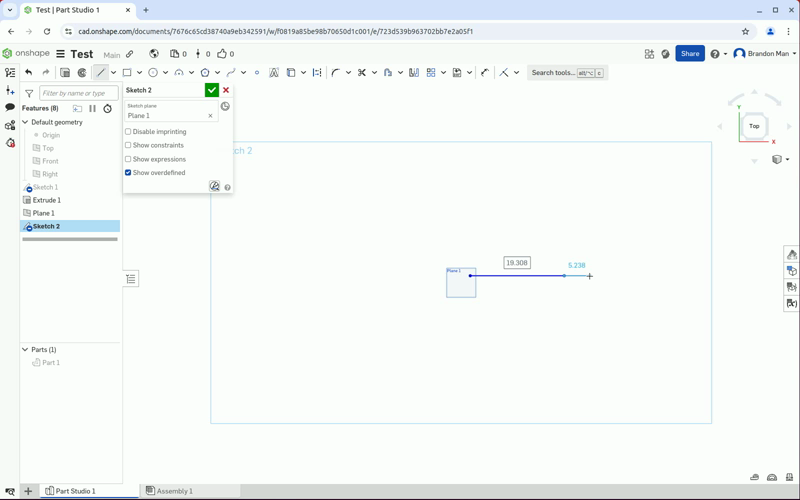
mouse_move(564, 270)
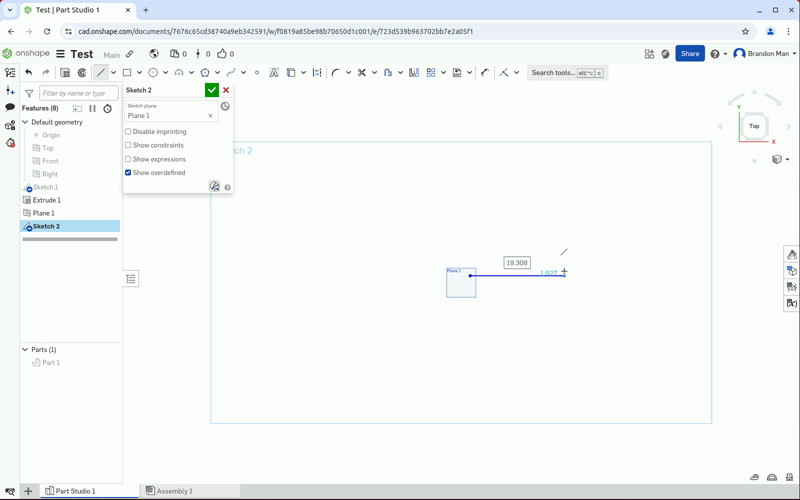
scroll(6)
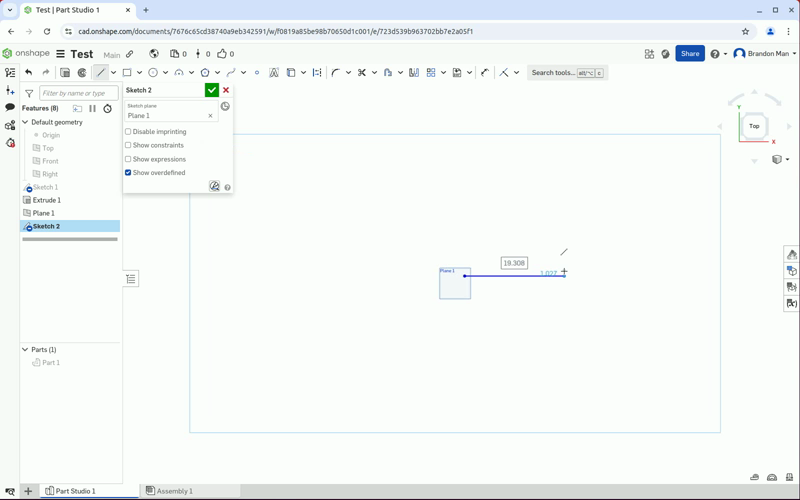
scroll(6)
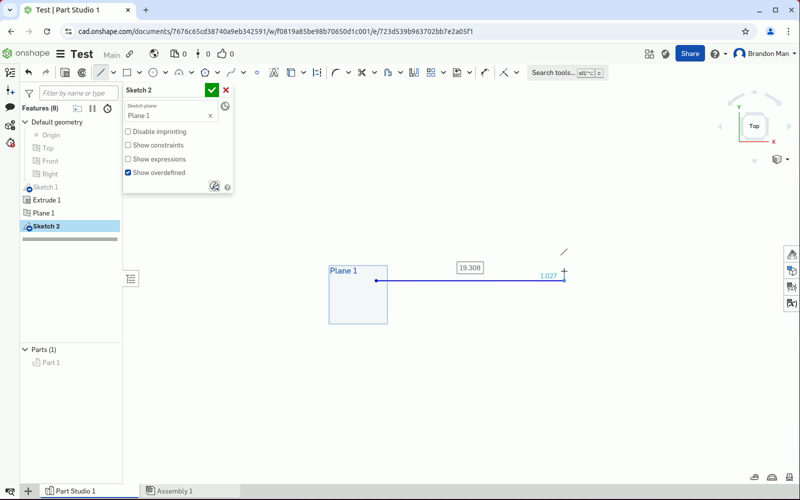
scroll(6)
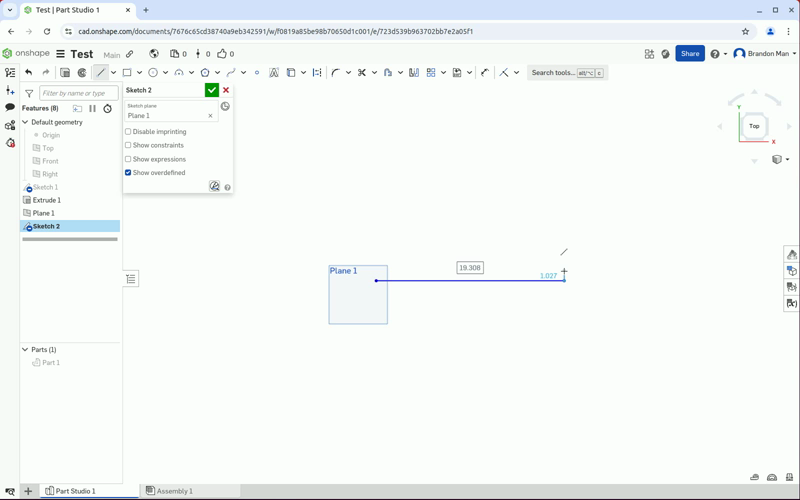
scroll(6)
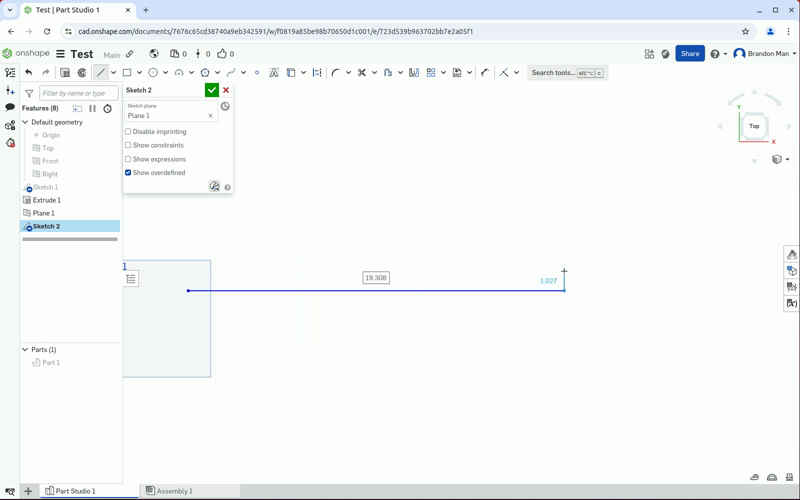
scroll(6)
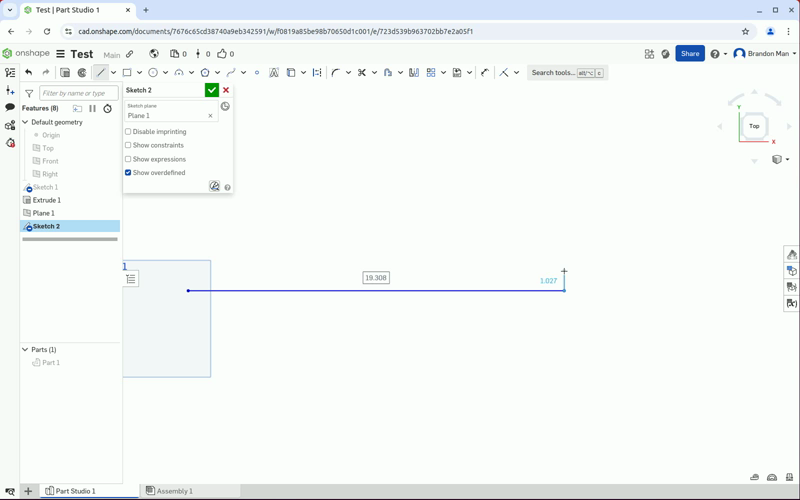
scroll(6)
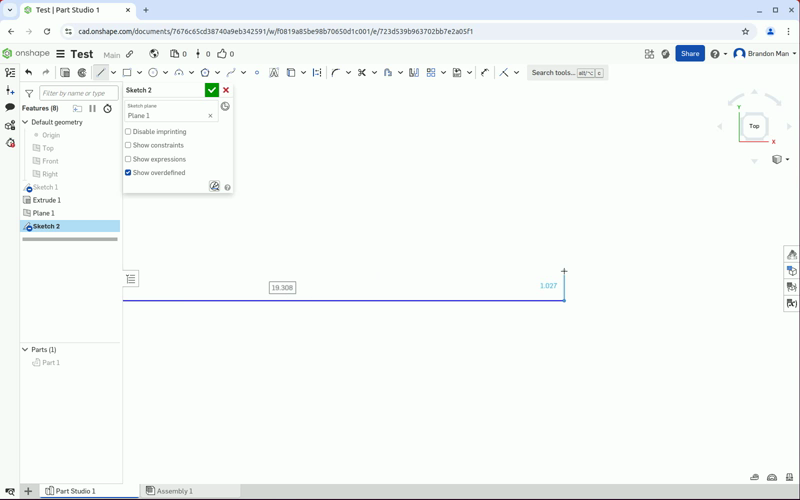
scroll(6)
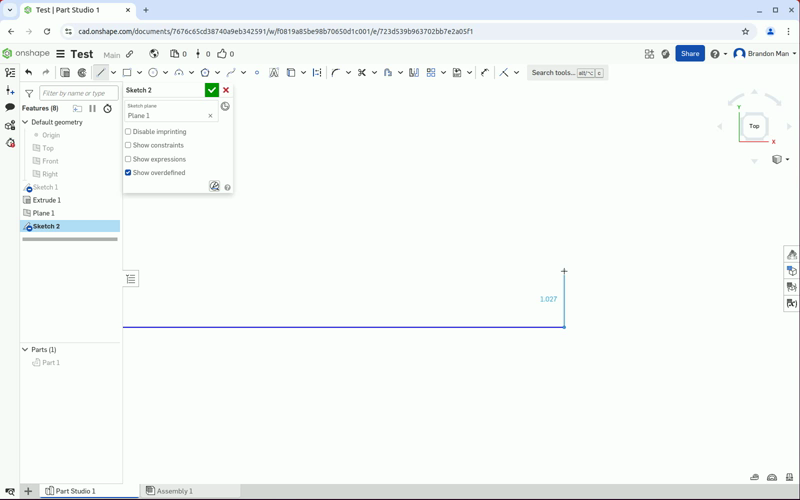
click(564, 270)
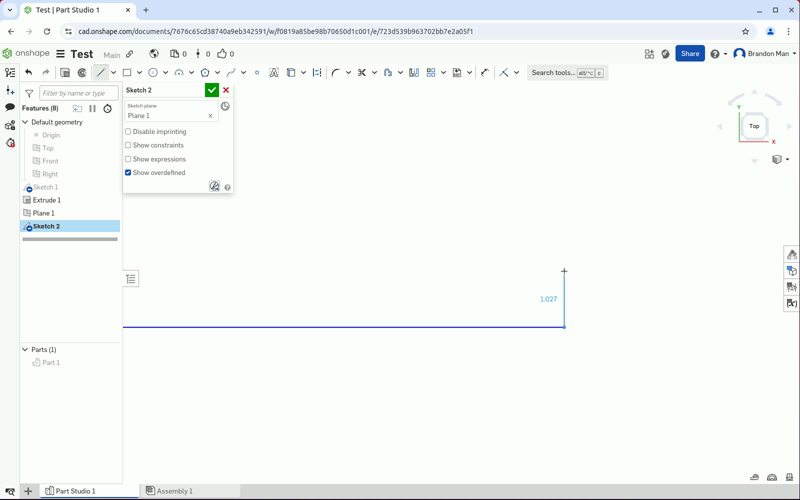
scroll(-6)
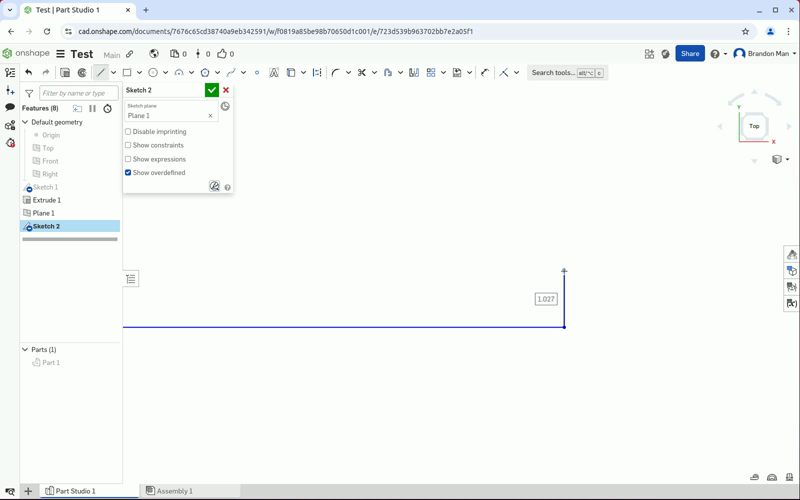
scroll(-6)
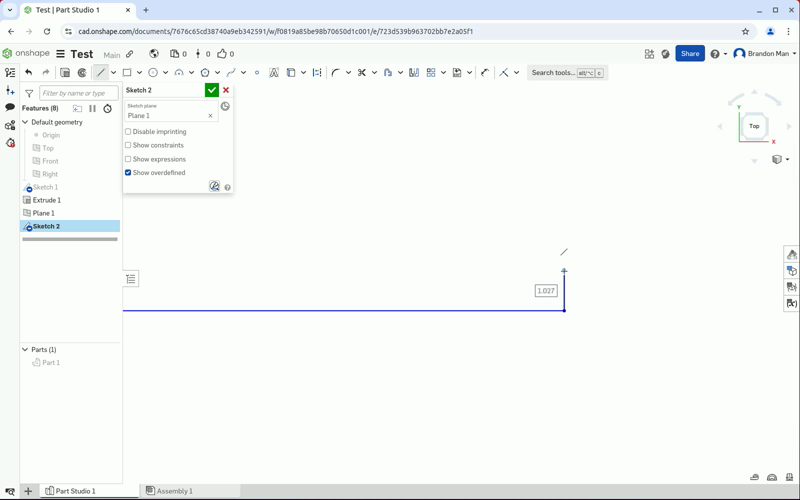
scroll(-6)
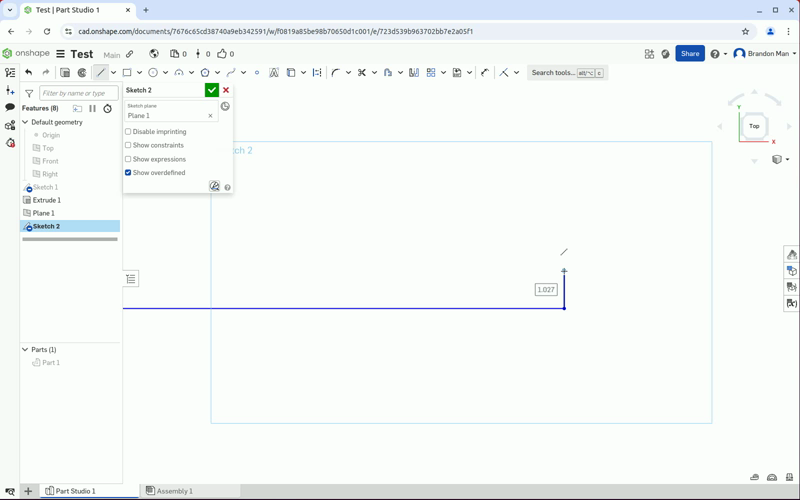
scroll(-6)
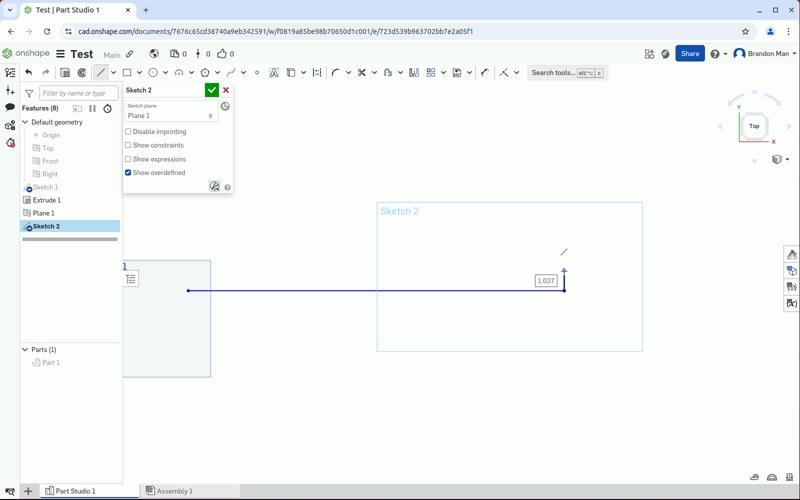
scroll(-6)
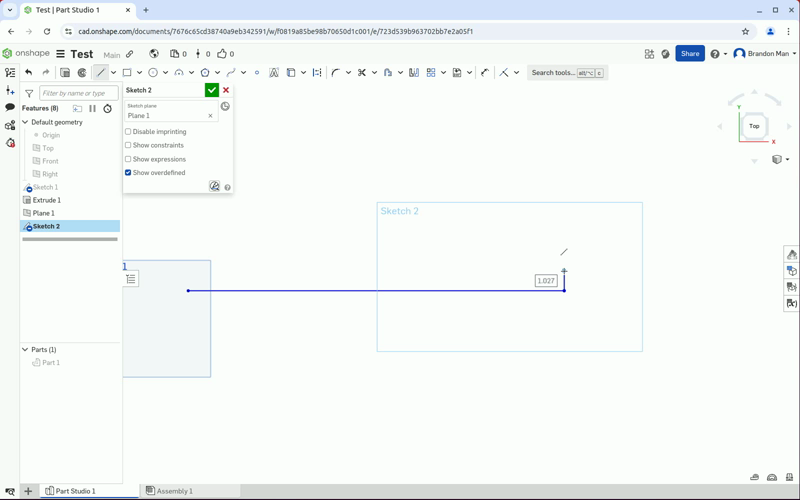
scroll(-6)
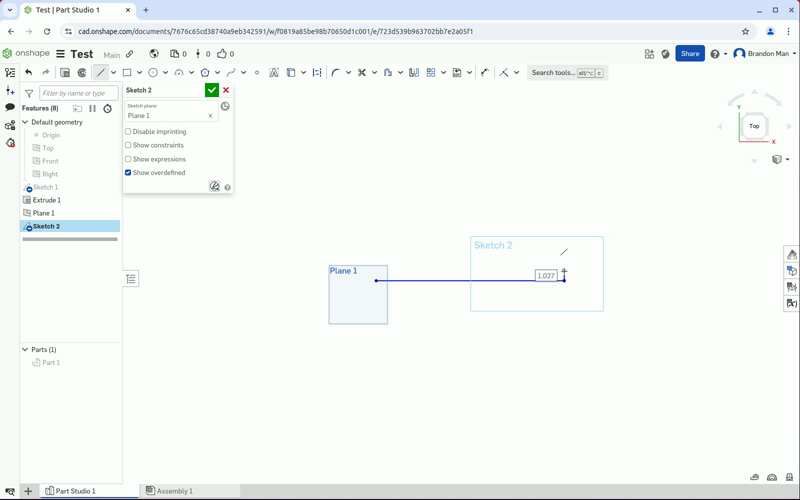
scroll(-6)
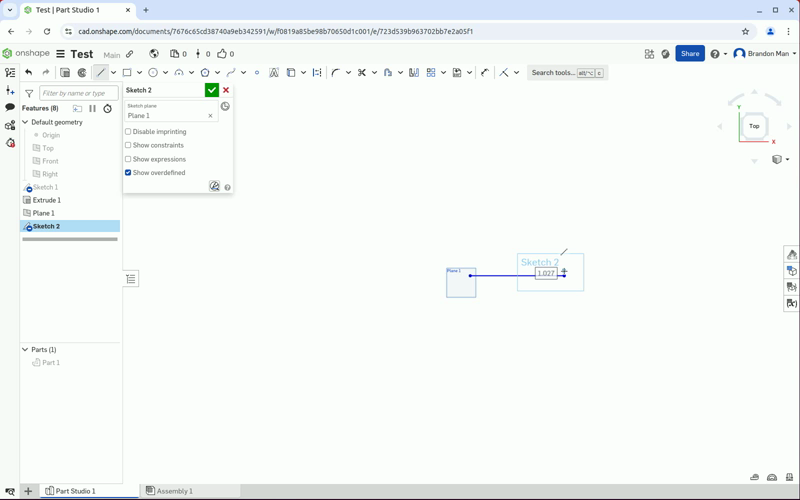
key_up(shift)
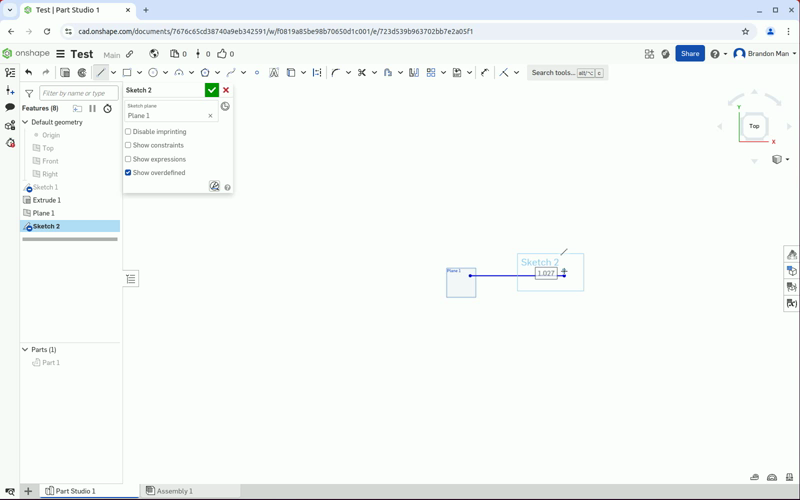
key_down(shift)
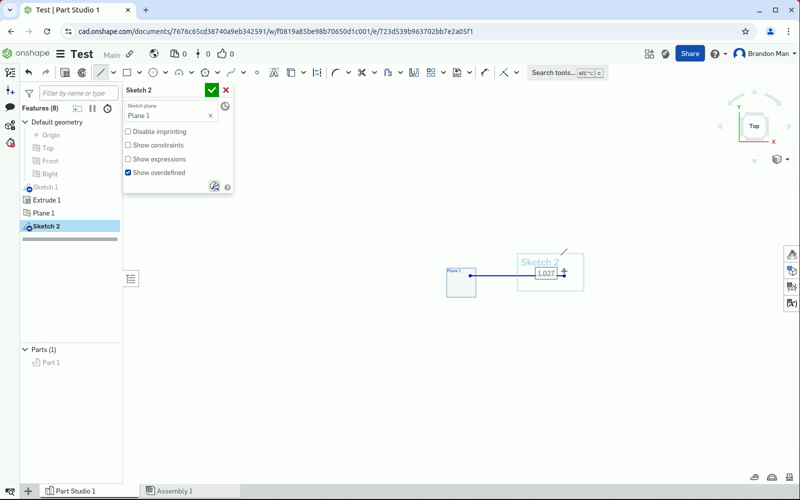
mouse_move(470, 270)
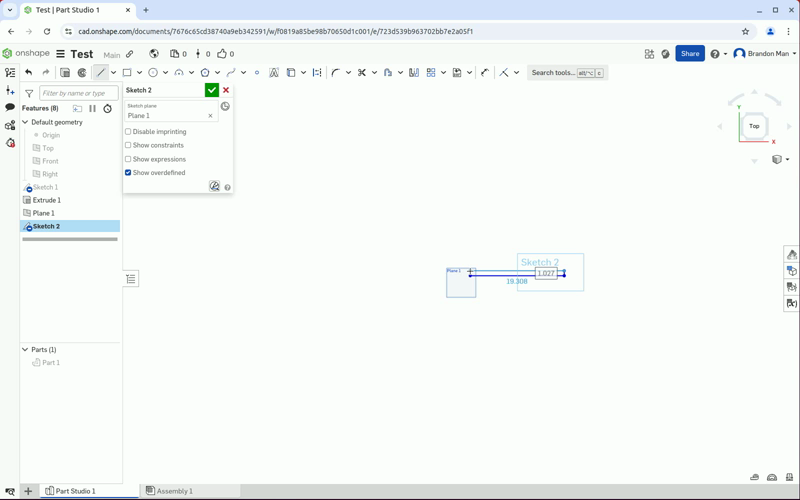
click(470, 270)
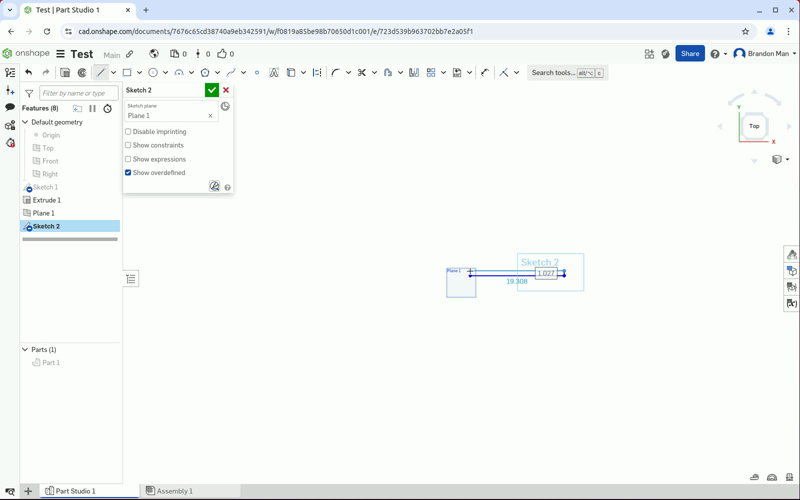
key_up(shift)
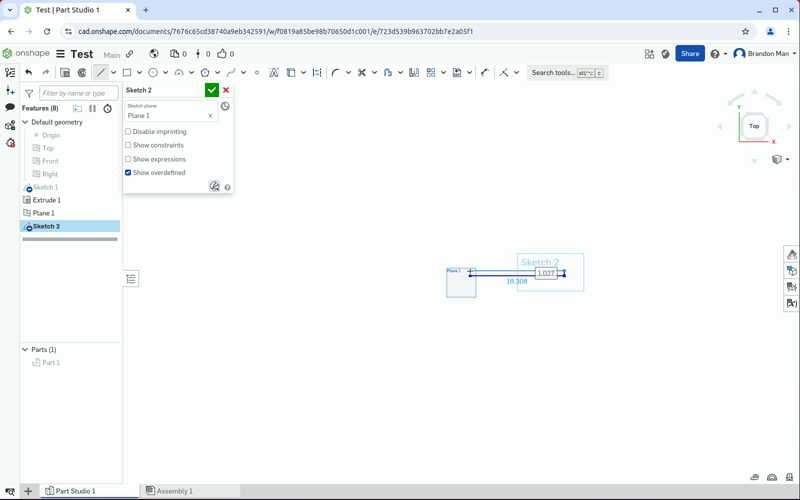
mouse_move(500, 270)
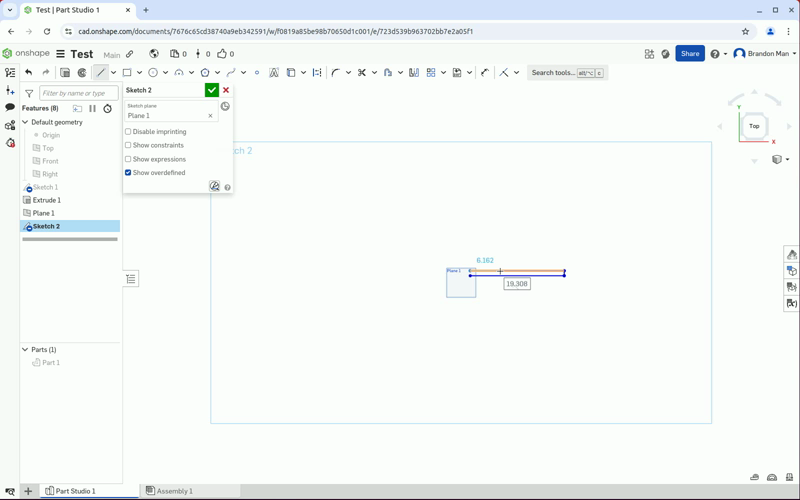
key_down(shift)
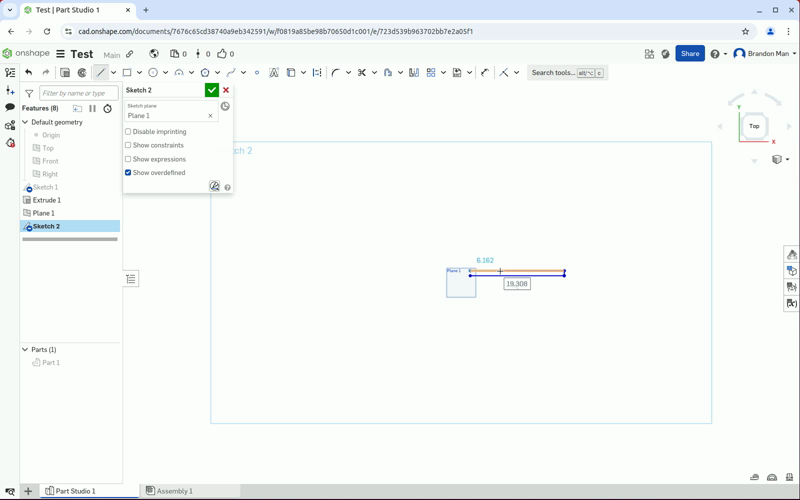
mouse_move(470, 275)
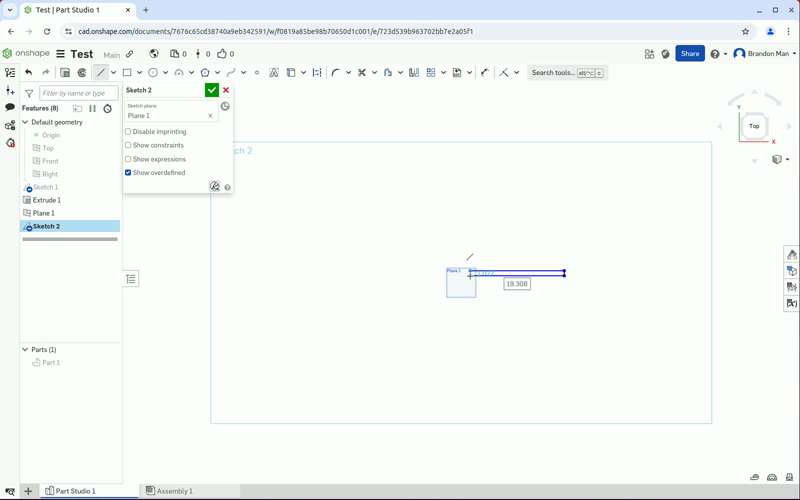
scroll(6)
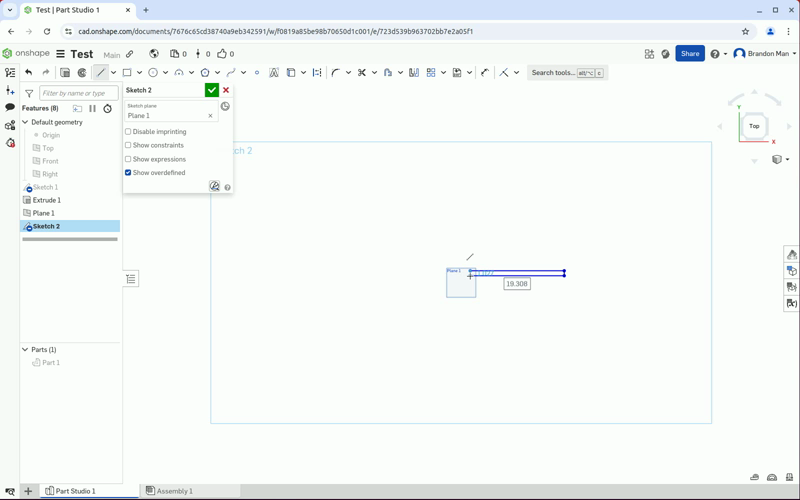
scroll(6)
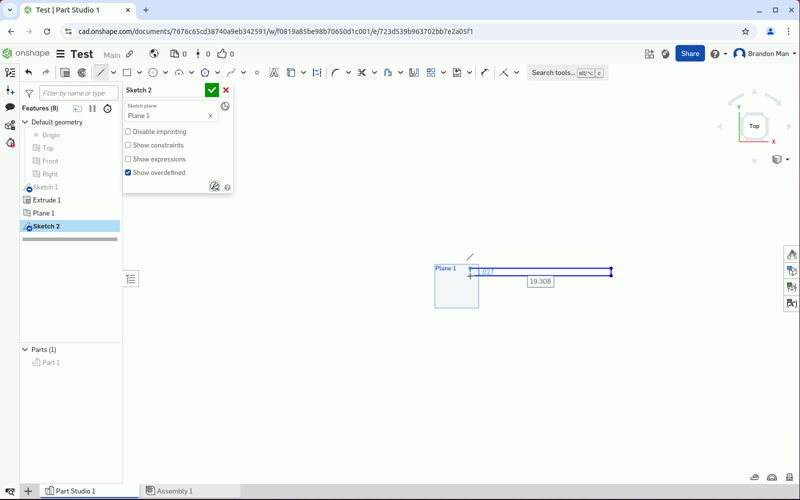
scroll(6)
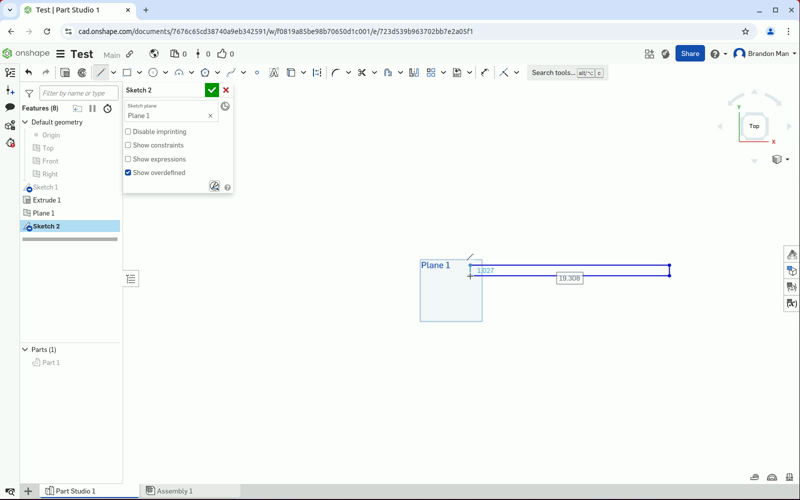
scroll(6)
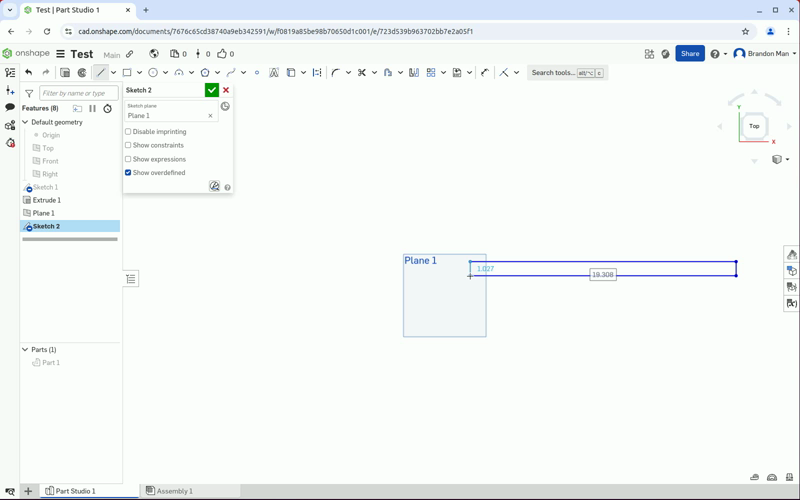
scroll(6)
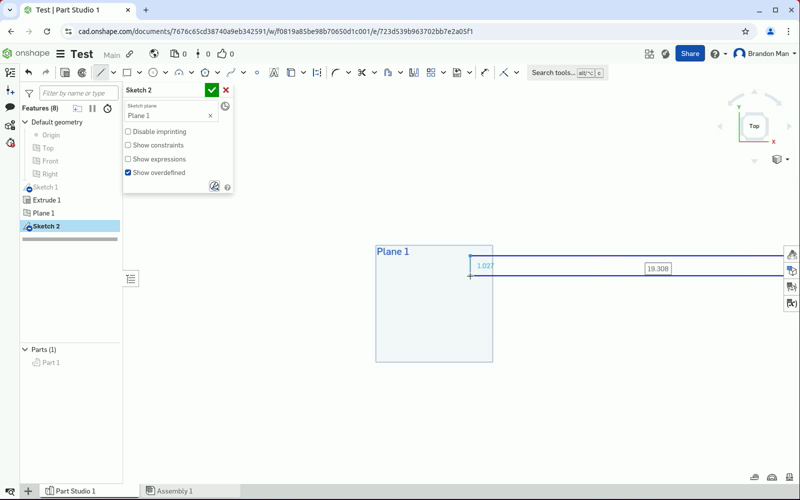
scroll(6)
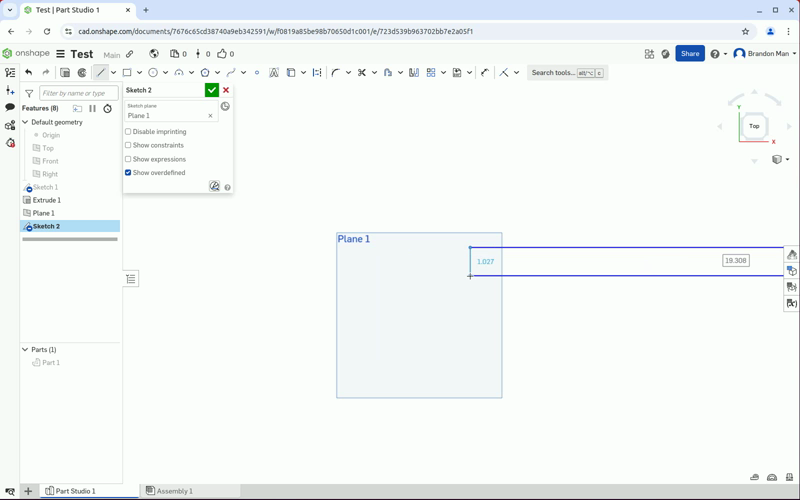
scroll(6)
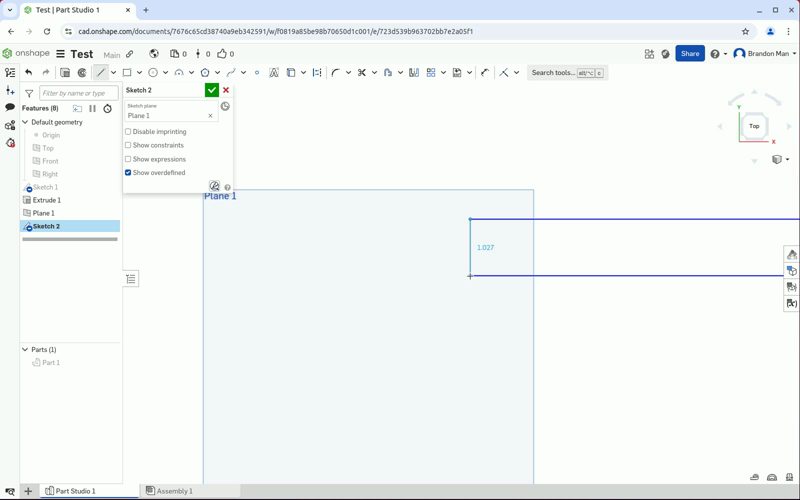
key_up(shift)
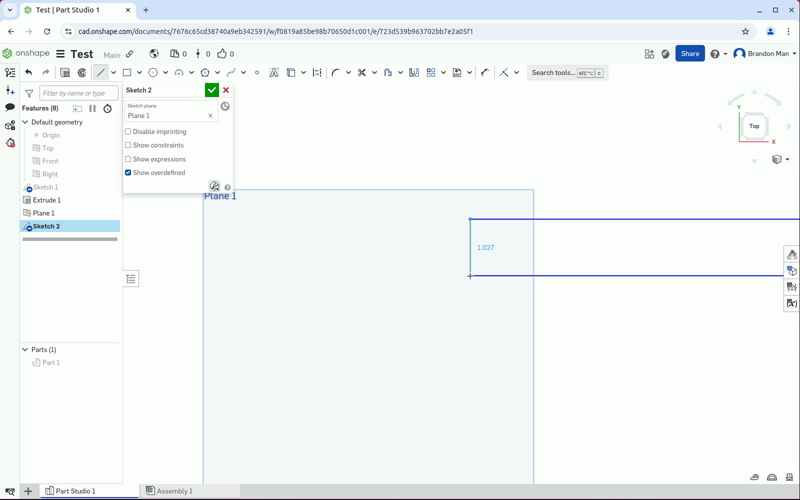
click(470, 275)
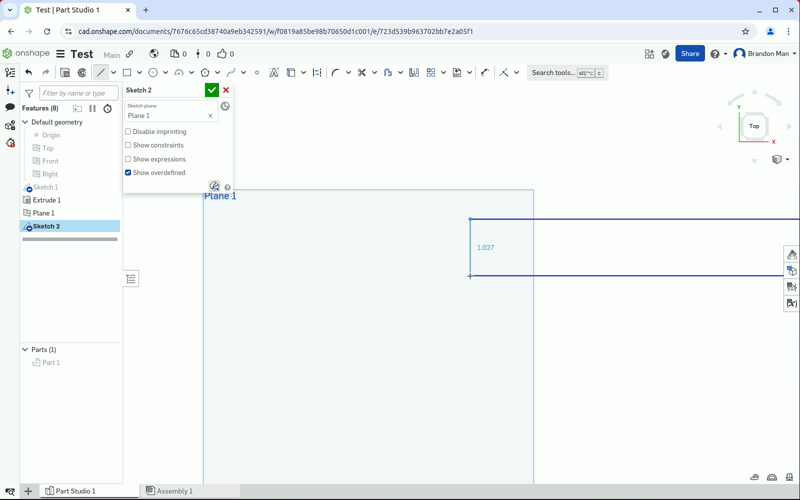
scroll(-6)
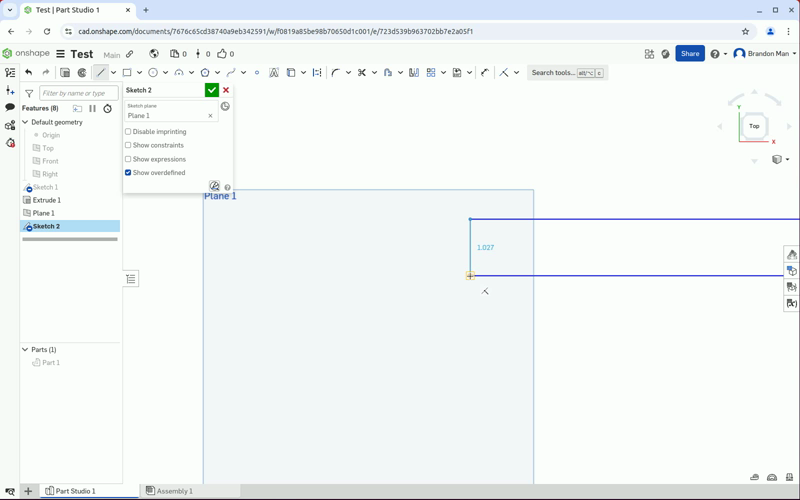
scroll(-6)
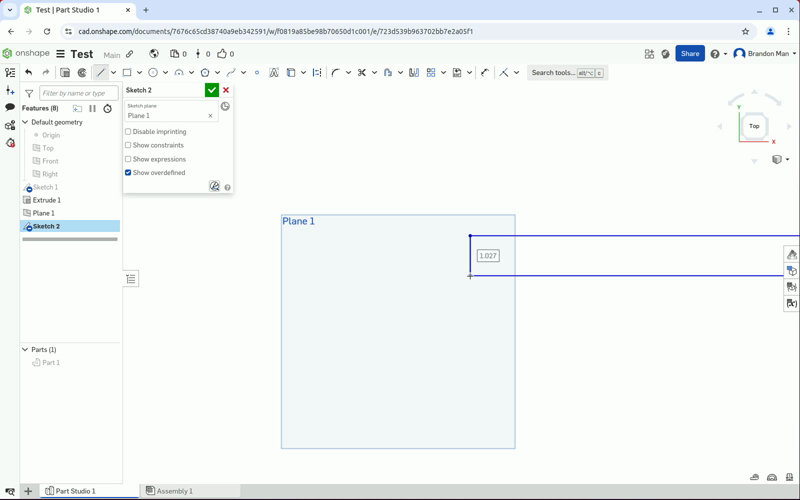
scroll(-6)
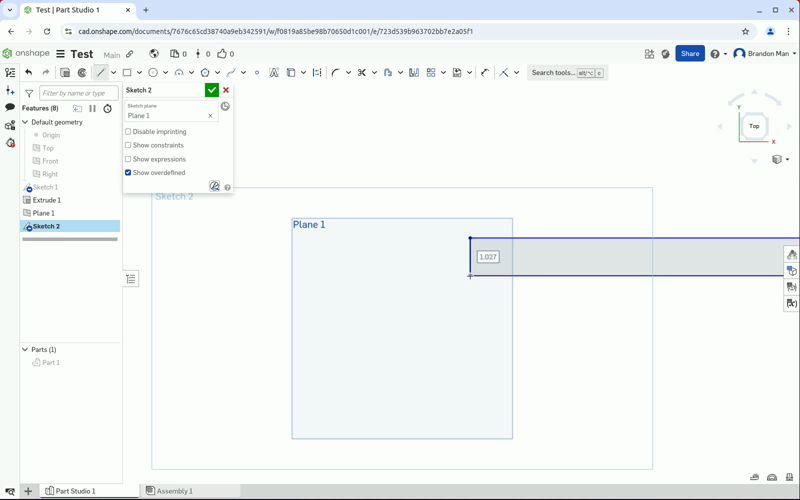
scroll(-6)
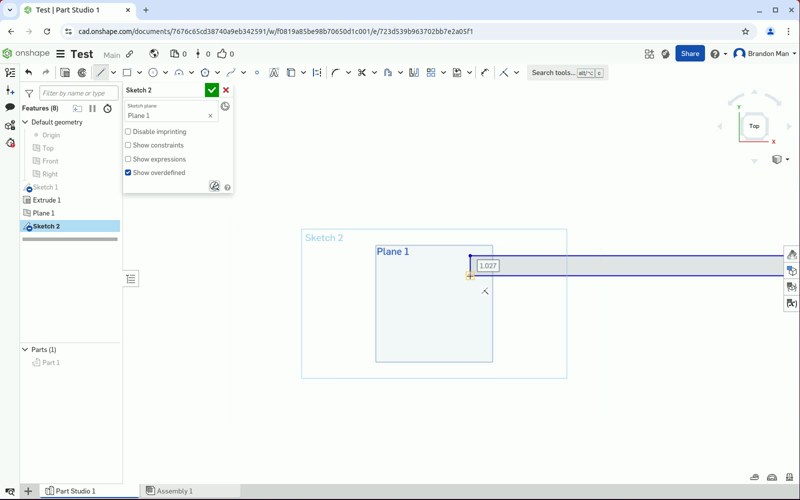
scroll(-6)
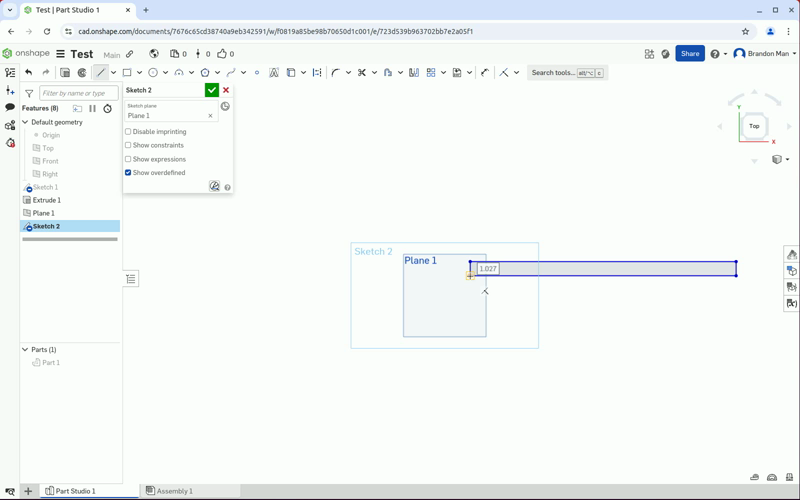
scroll(-6)
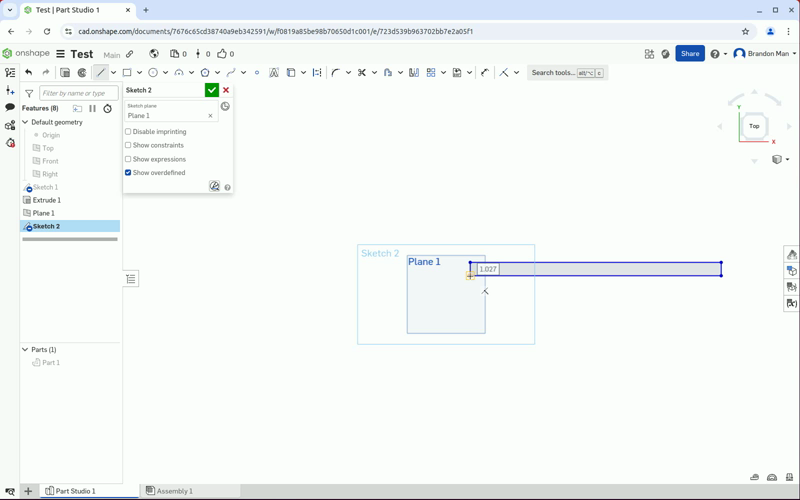
scroll(-6)
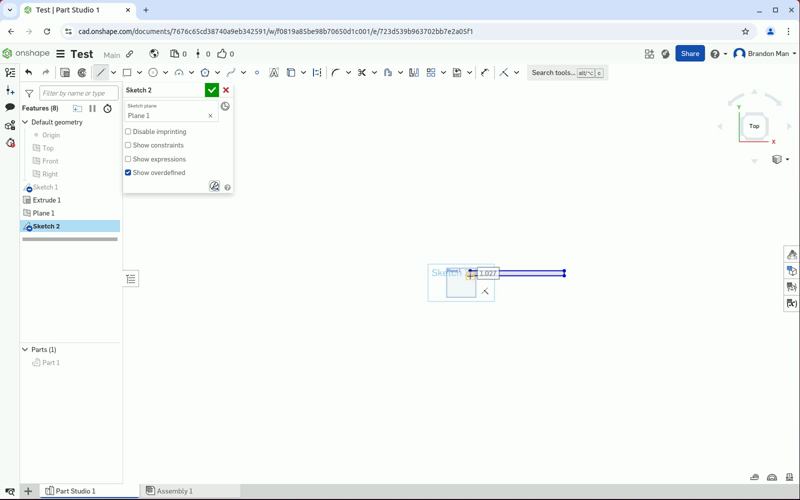
key(esc)
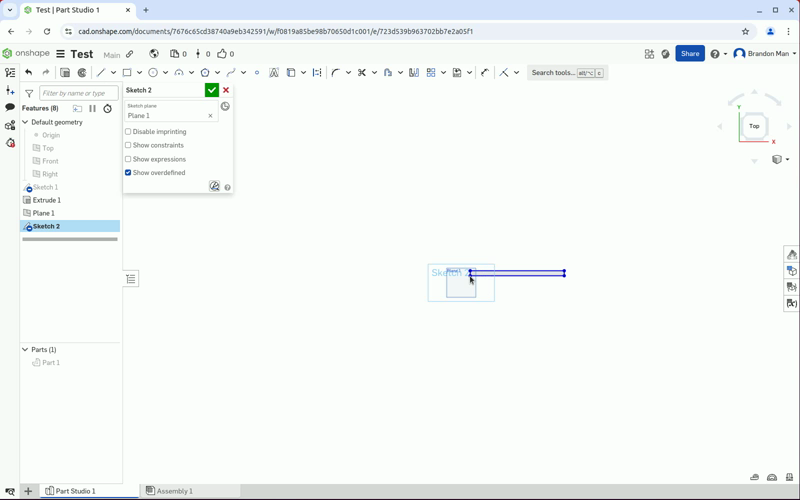
mouse_move(514, 272)
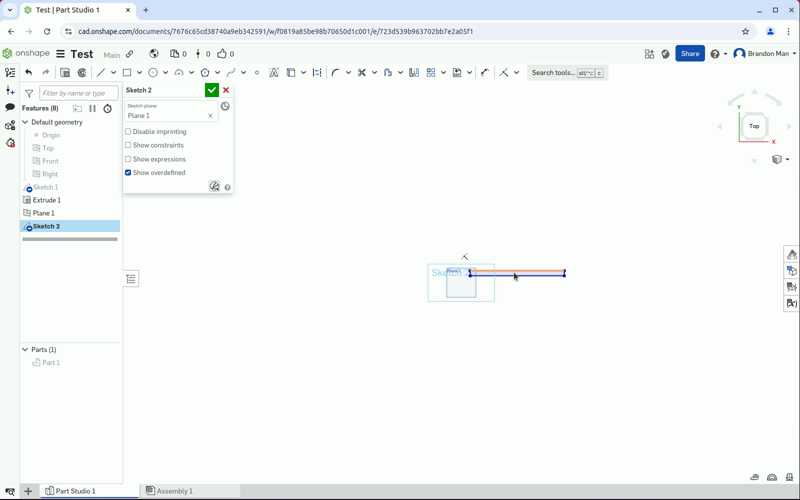
scroll(6)
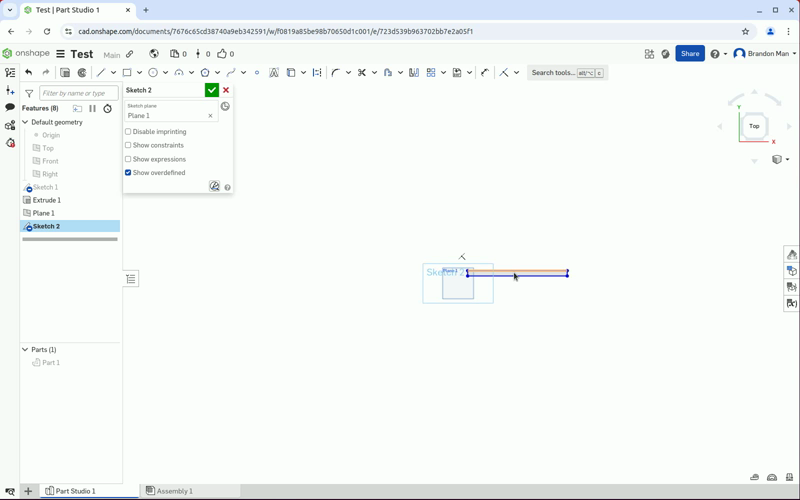
scroll(6)
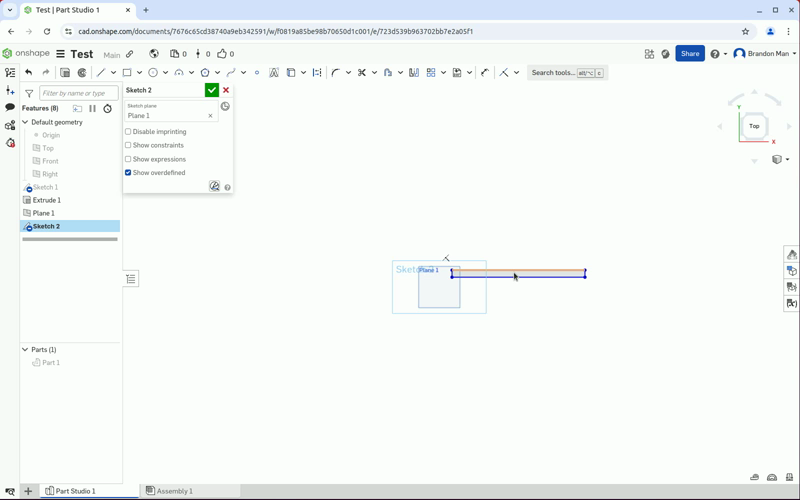
scroll(6)
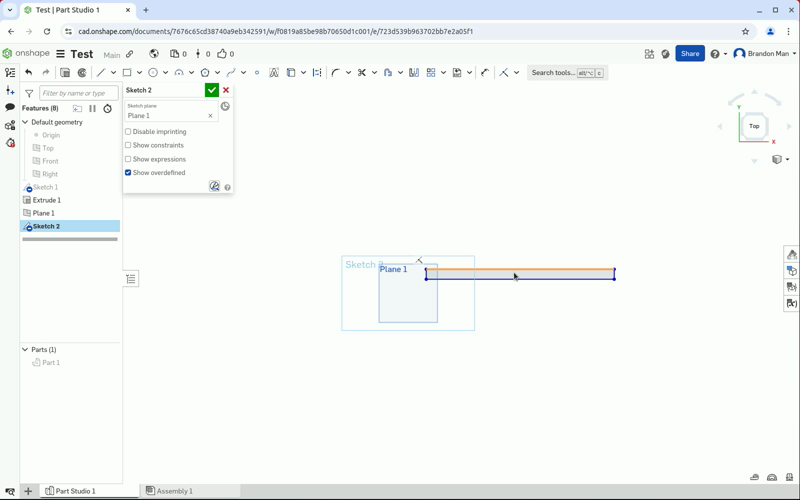
scroll(6)
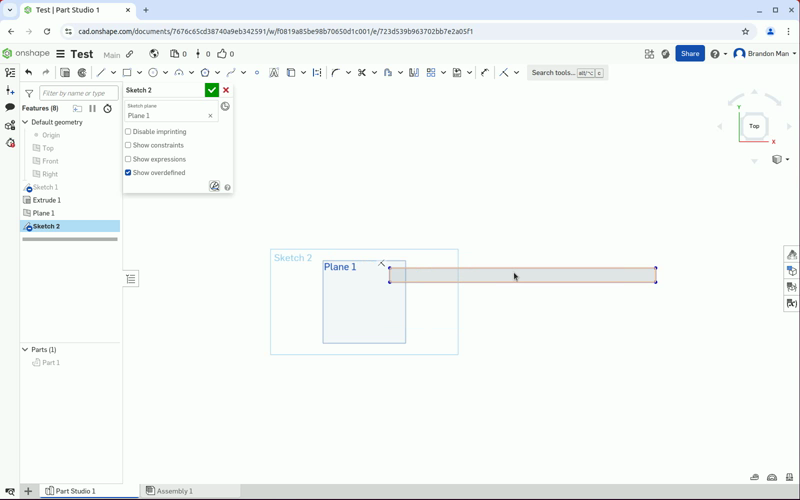
scroll(6)
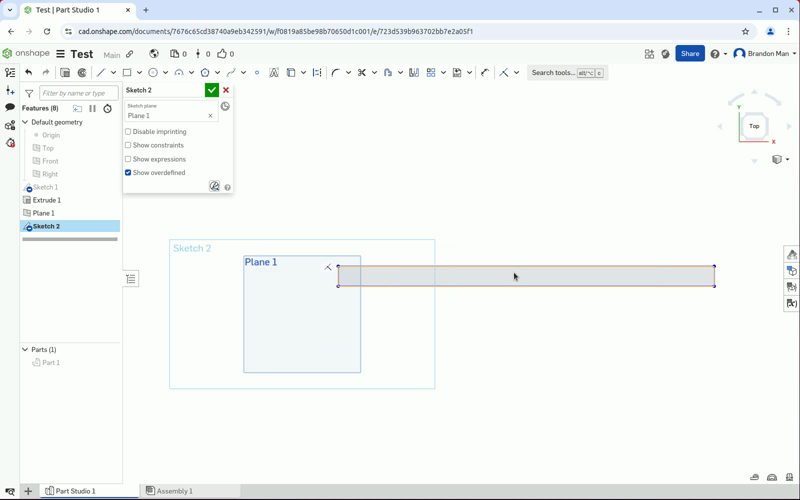
scroll(6)
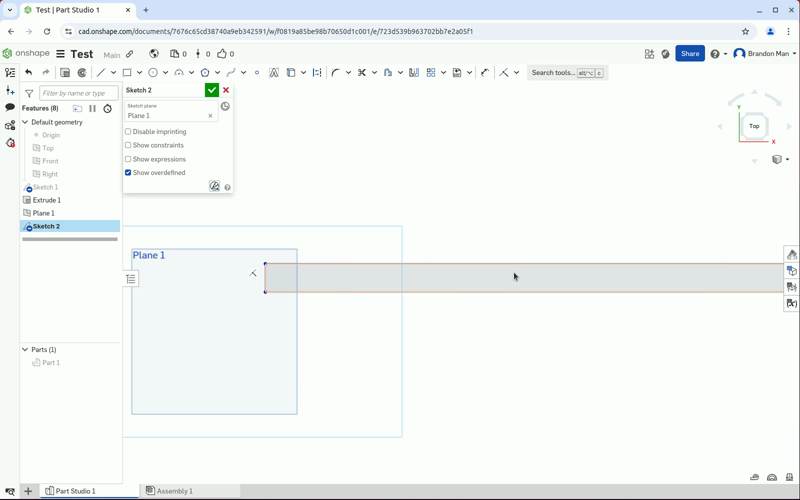
scroll(6)
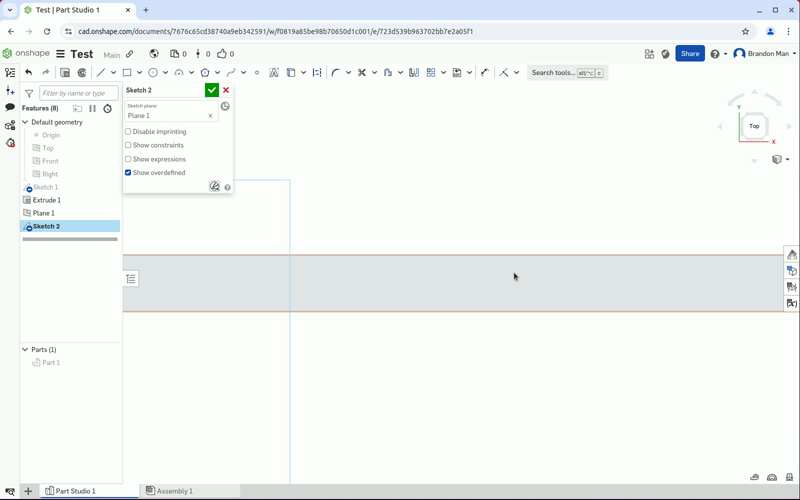
click(514, 272)
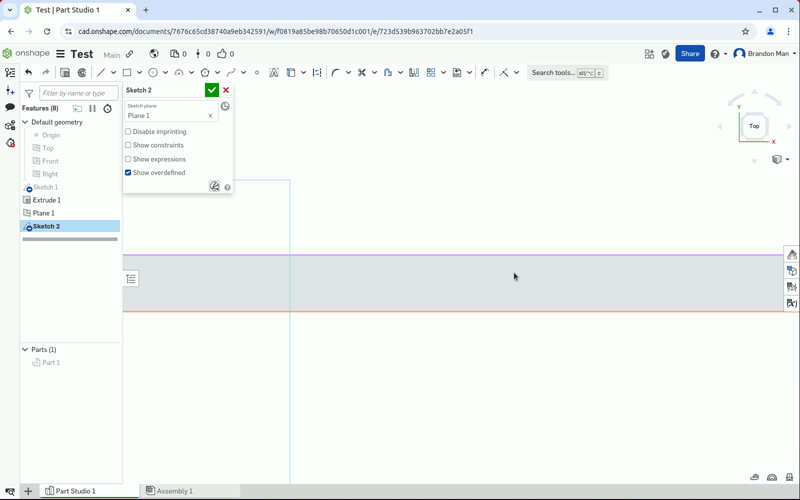
scroll(-6)
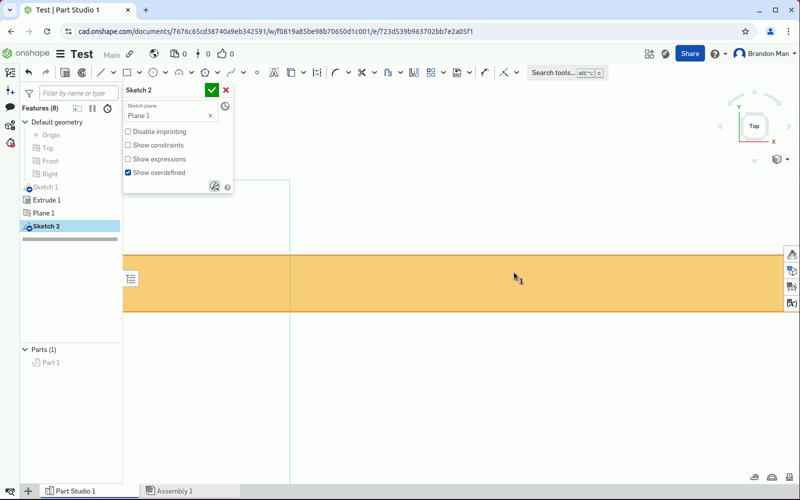
scroll(-6)
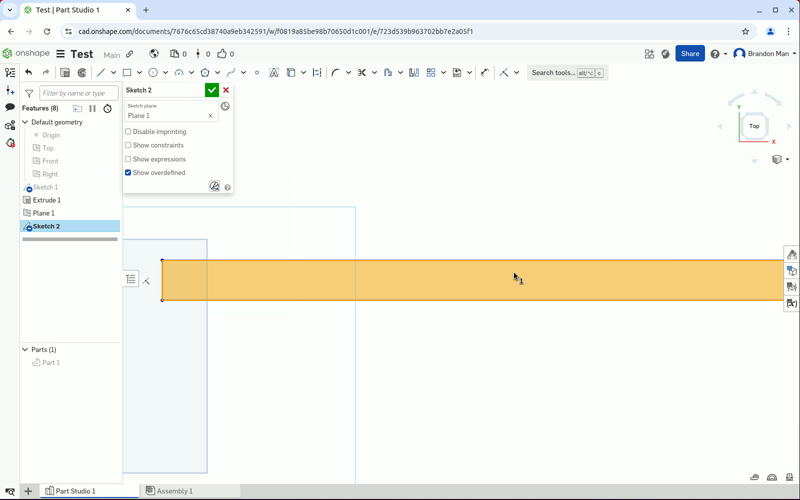
scroll(-6)
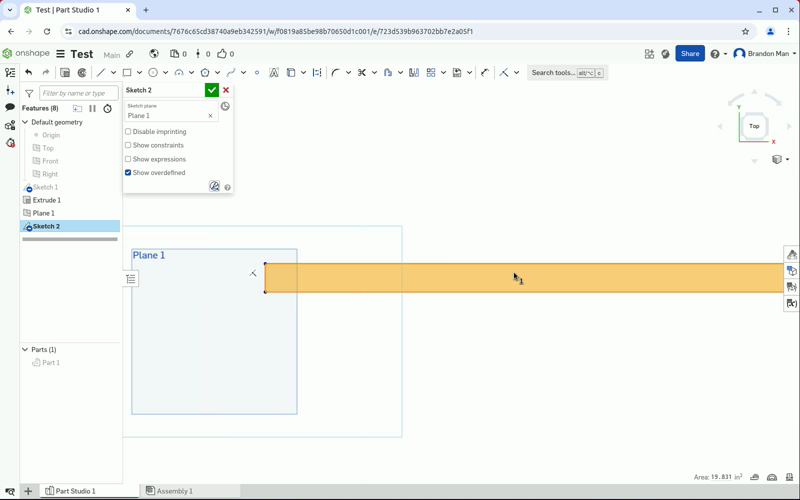
scroll(-6)
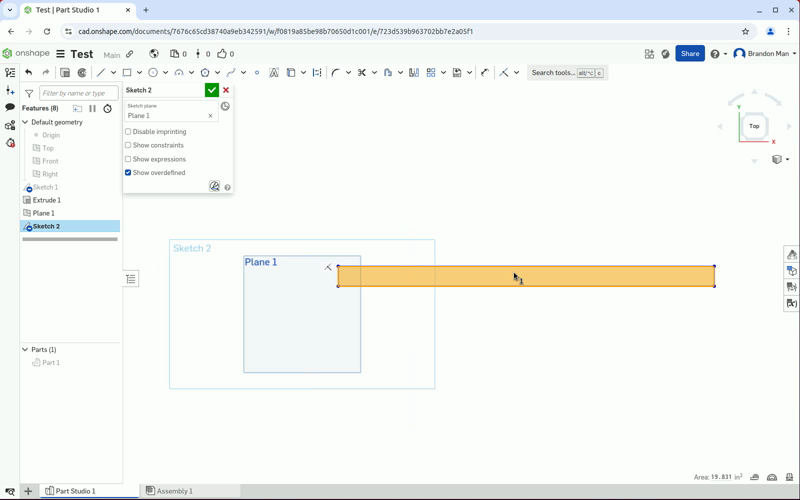
scroll(-6)
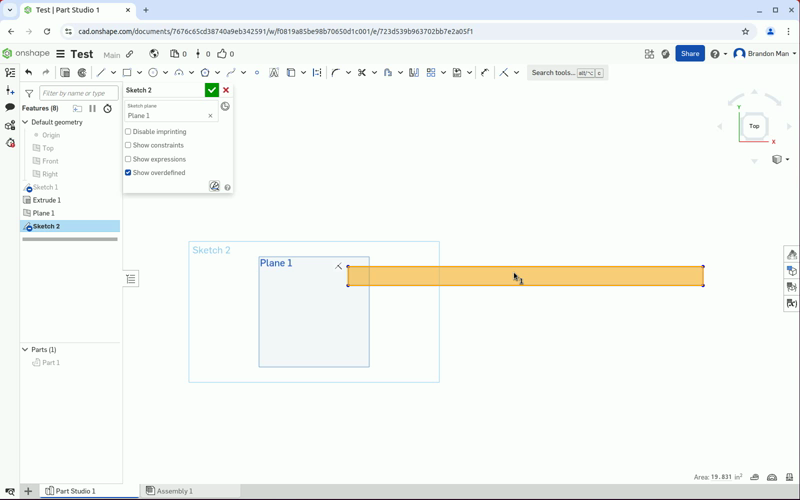
scroll(-6)
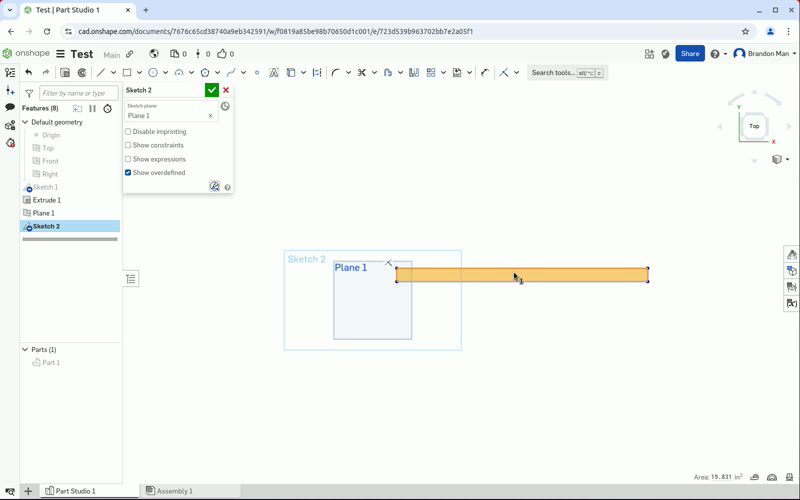
scroll(-6)
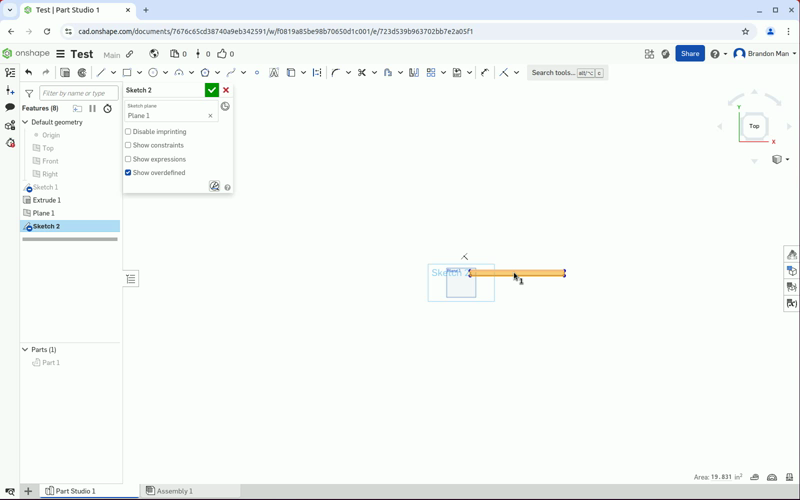
mouse_move(73, 352)
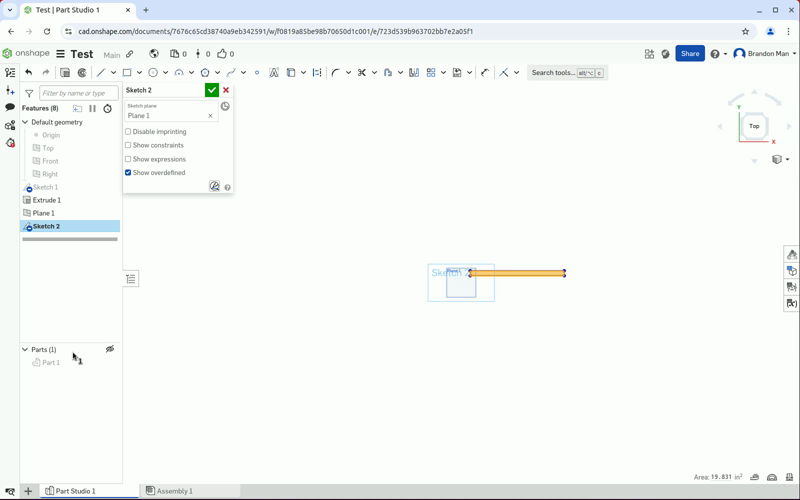
key(shift+y)
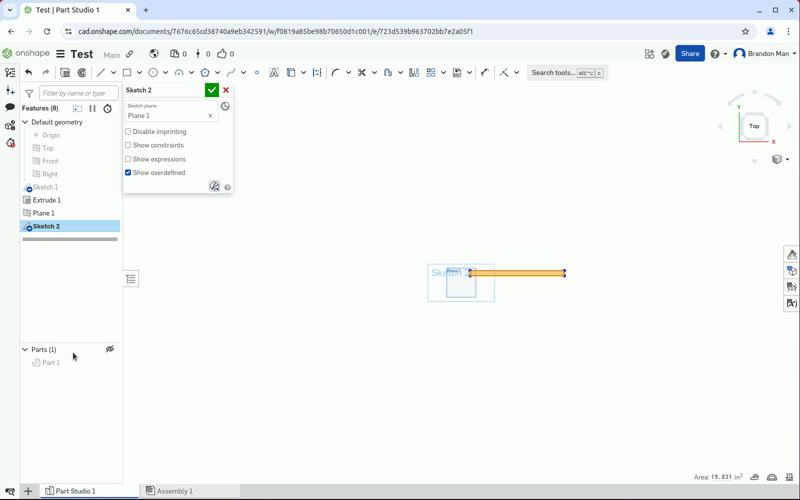
key(shift+e)
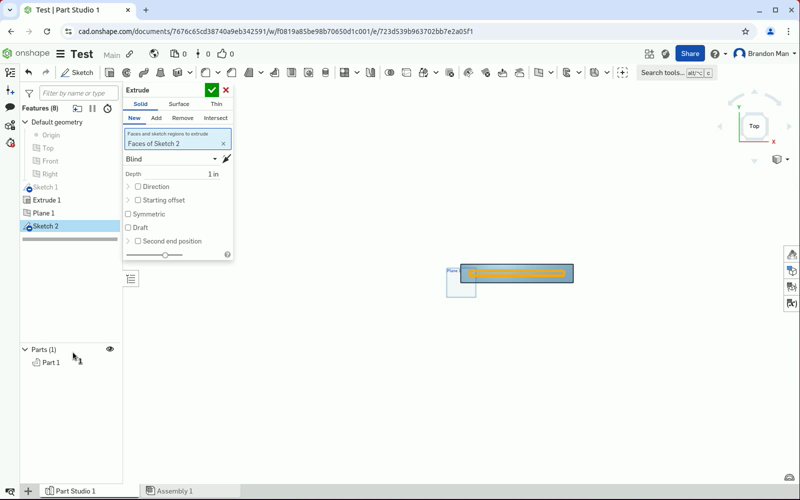
mouse_move(143, 106)
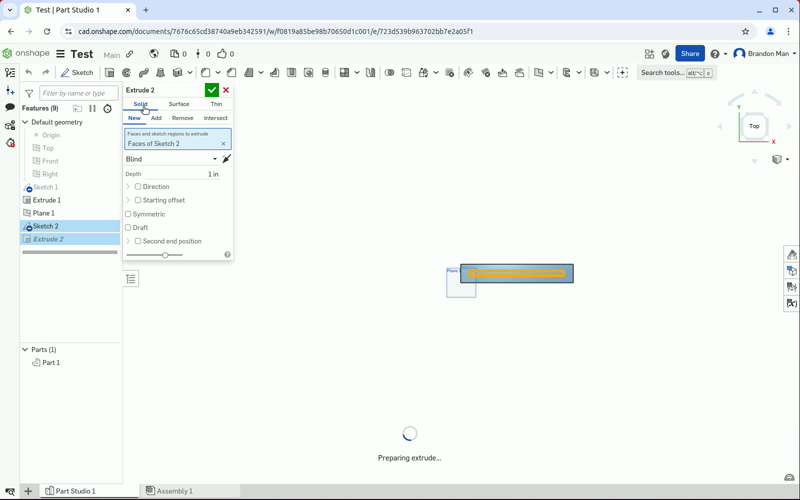
click(143, 106)
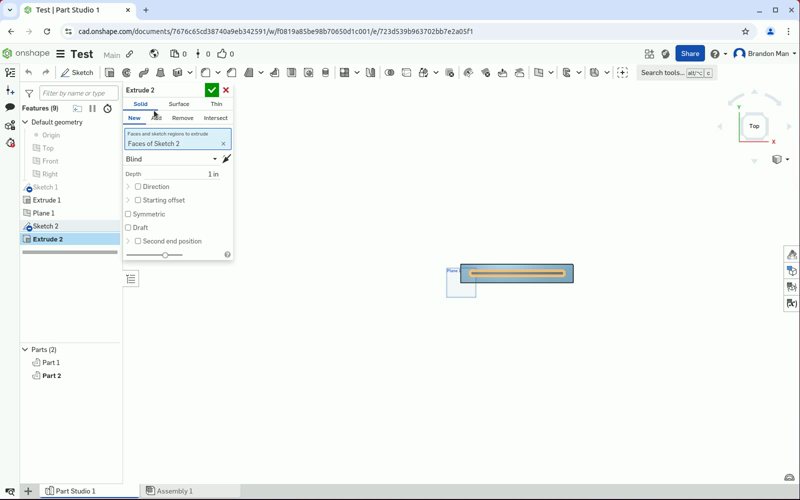
mouse_move(186, 120)
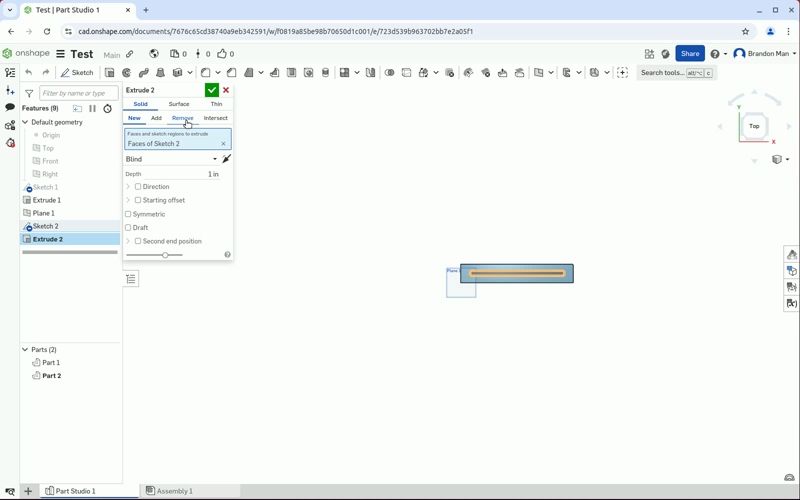
click(186, 120)
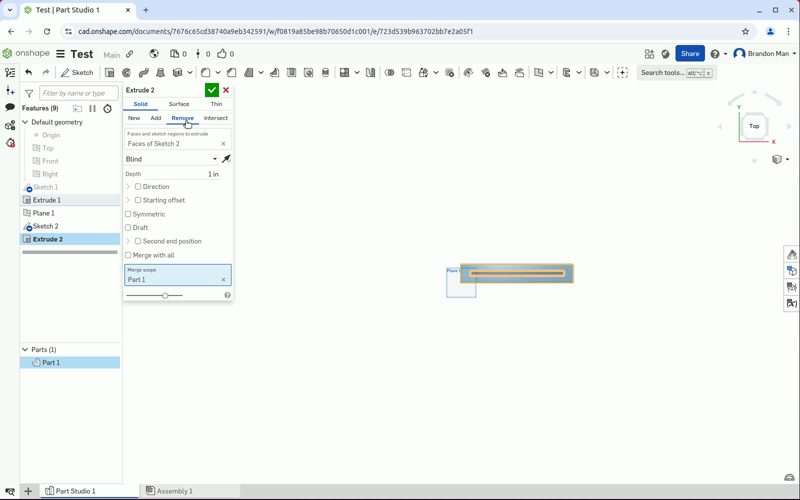
key(tab, 4)
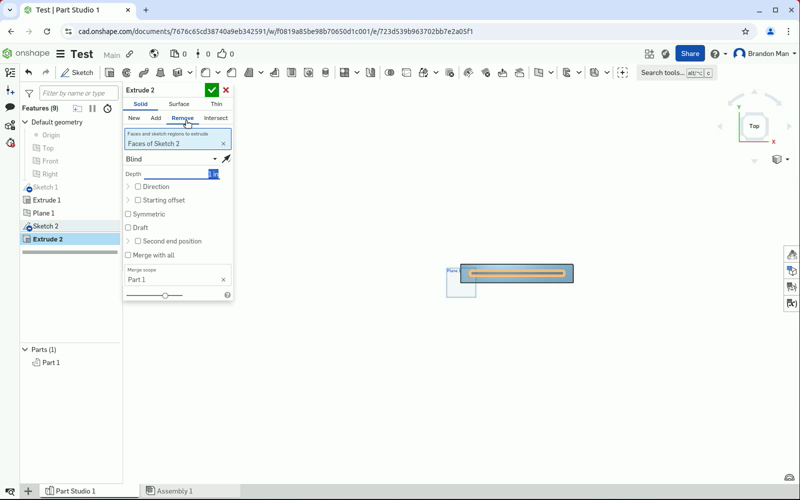
text(0.241)
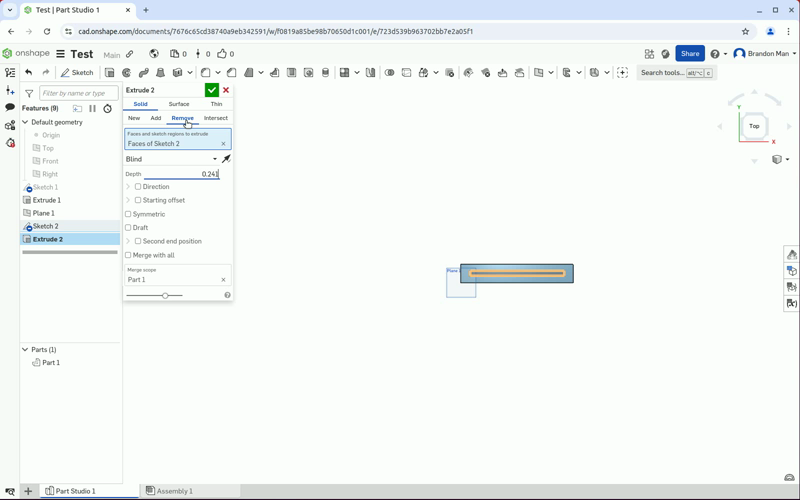
key(tab, 6)
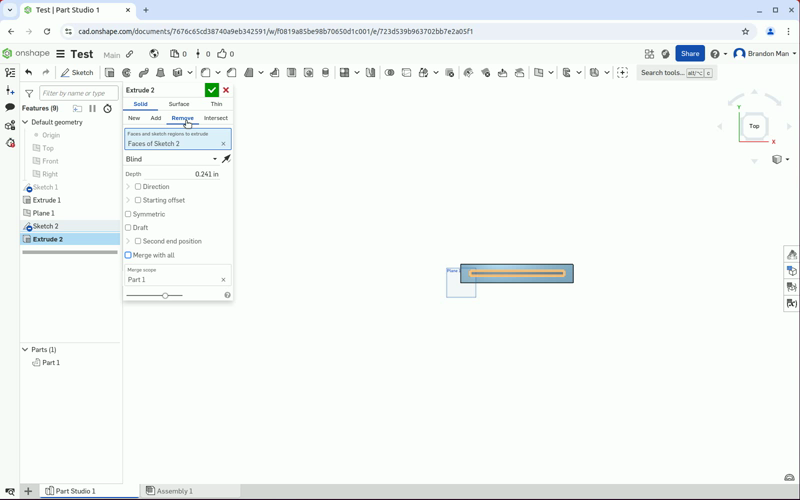
key(space)
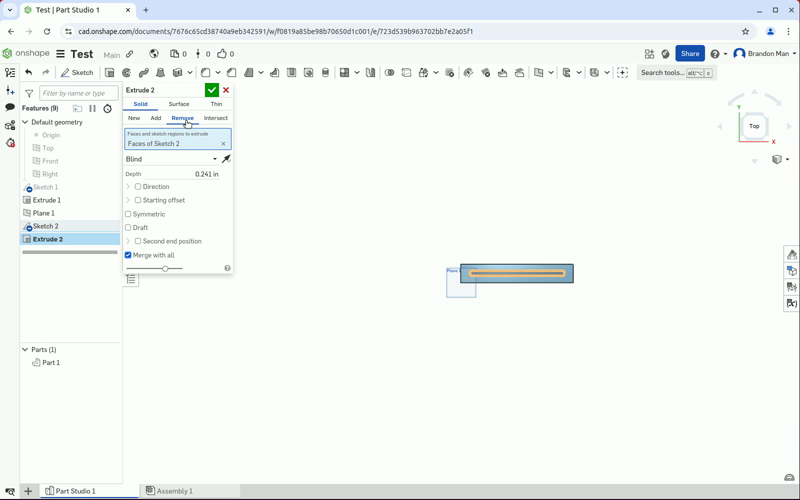
key(enter)
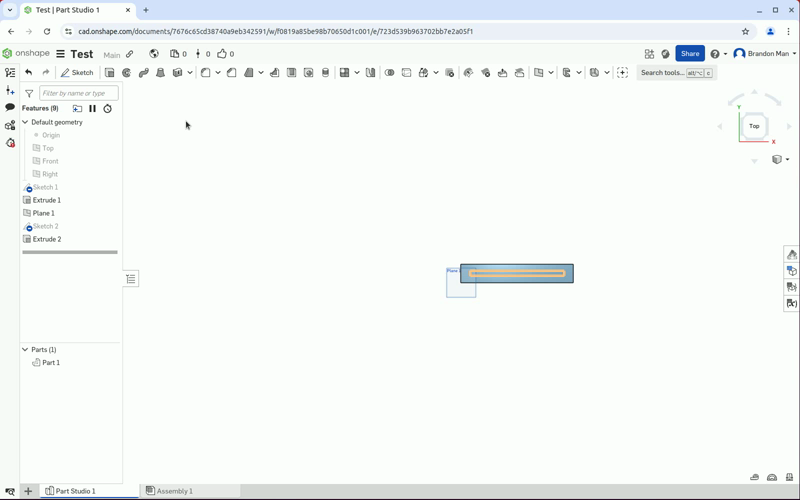
key(shift+h)
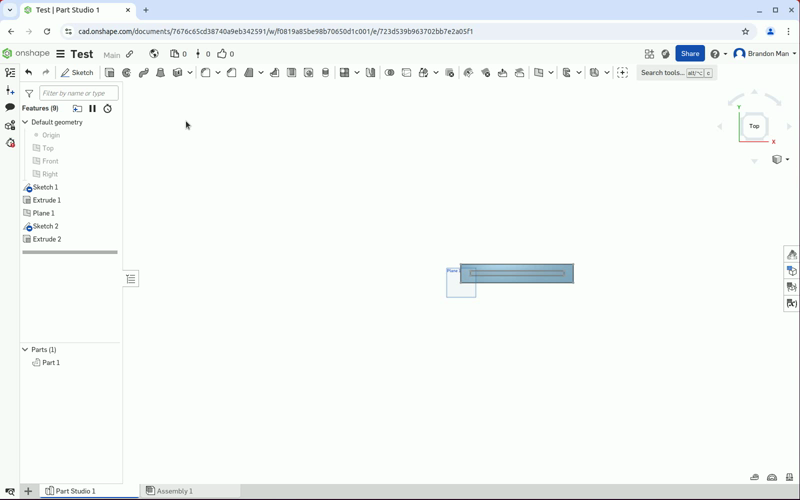
key(shift+h)
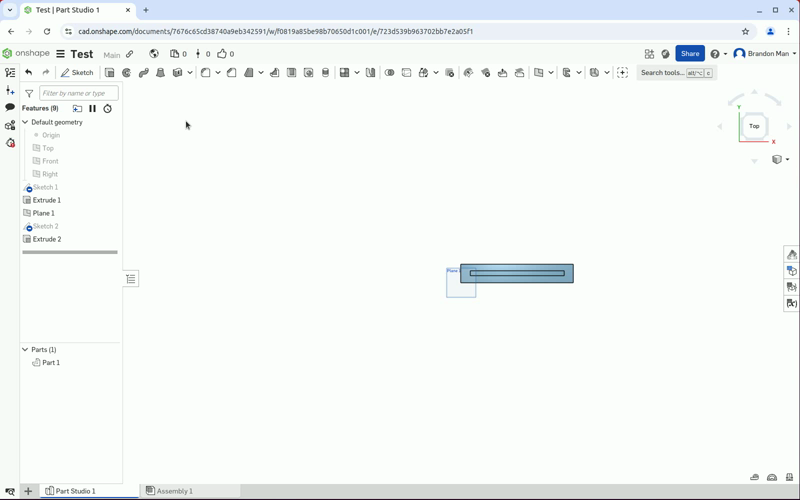
mouse_move(73, 189)
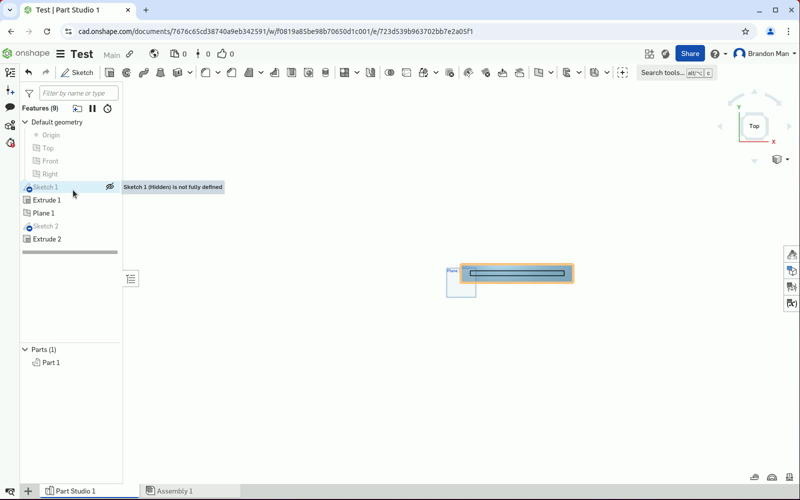
click(73, 189)
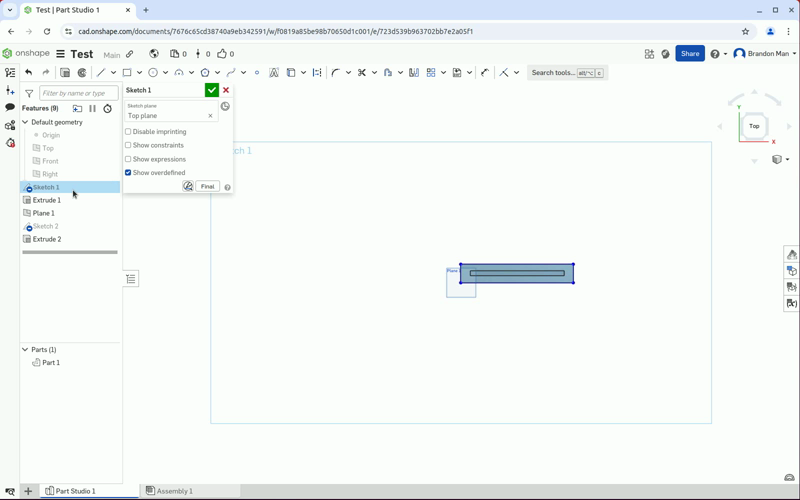
mouse_move(229, 92)
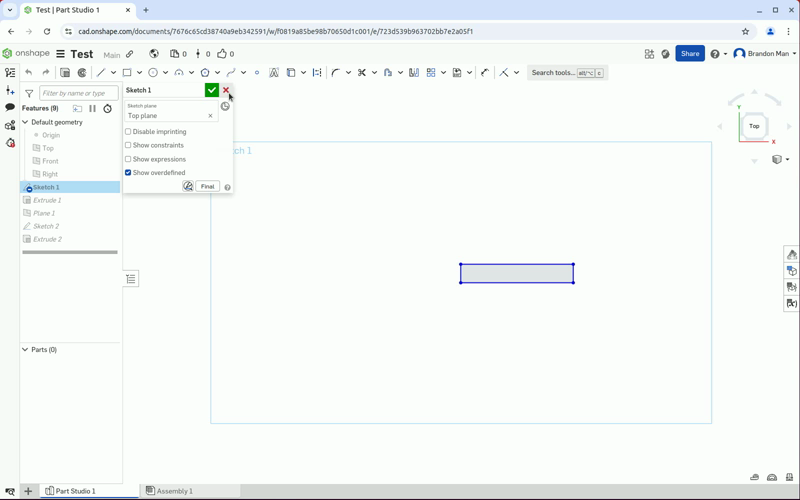
click(229, 92)
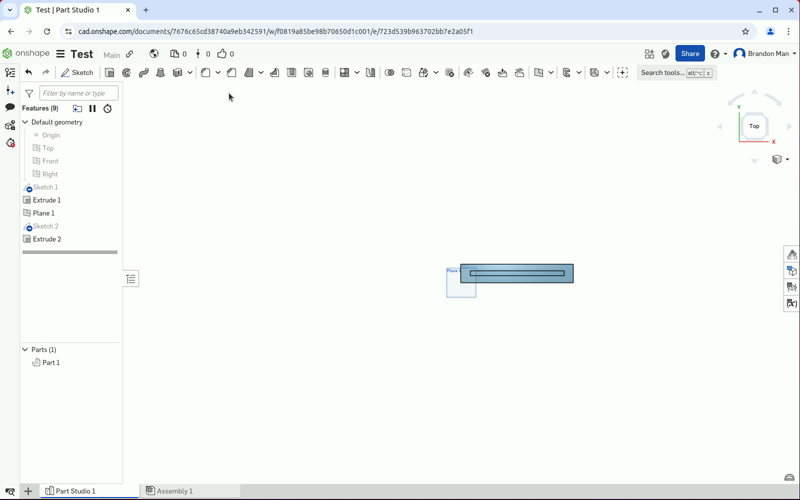
mouse_move(541, 75)
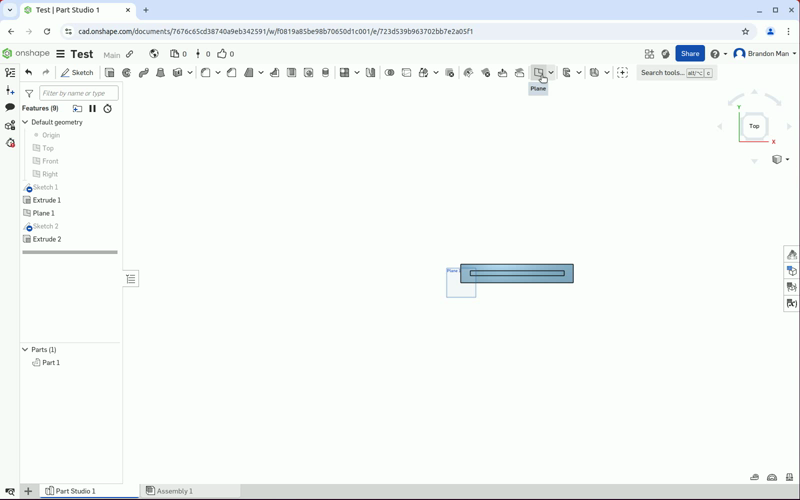
click(541, 75)
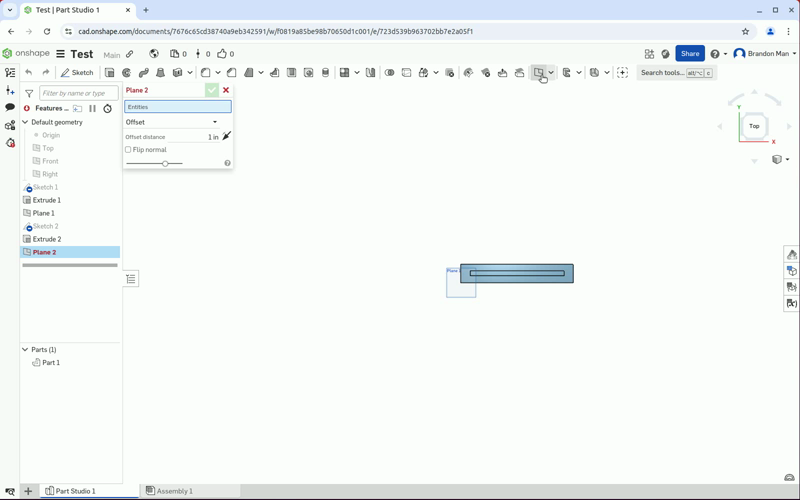
mouse_move(73, 150)
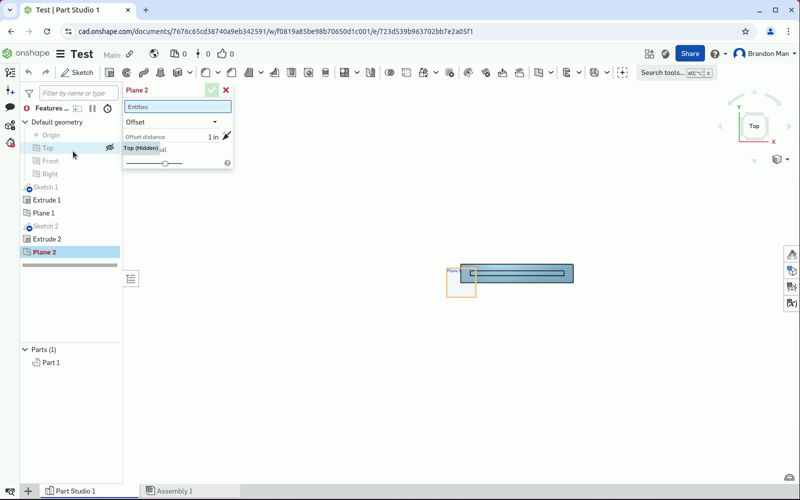
click(73, 150)
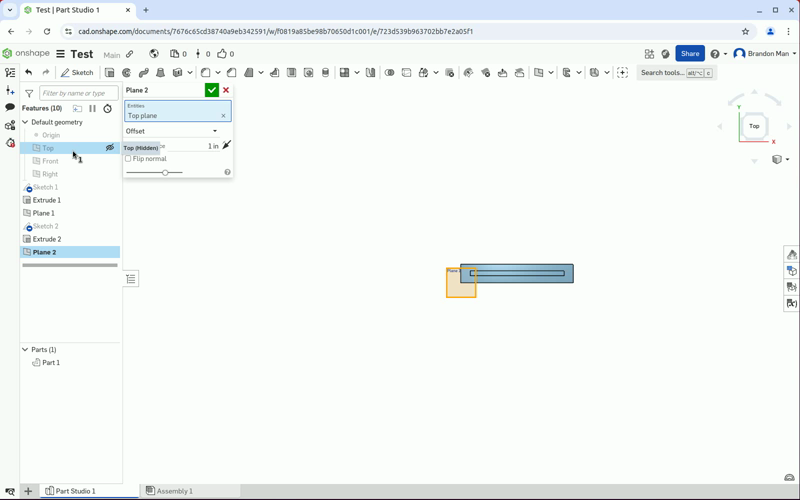
key(tab, 2)
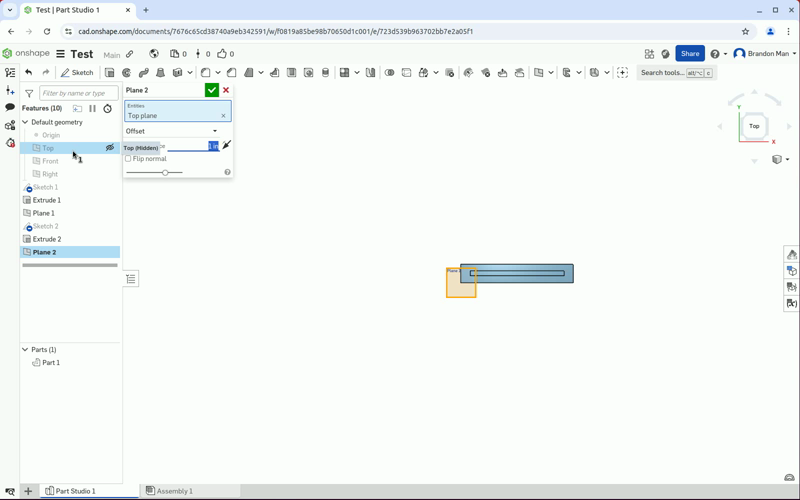
text(2.65)
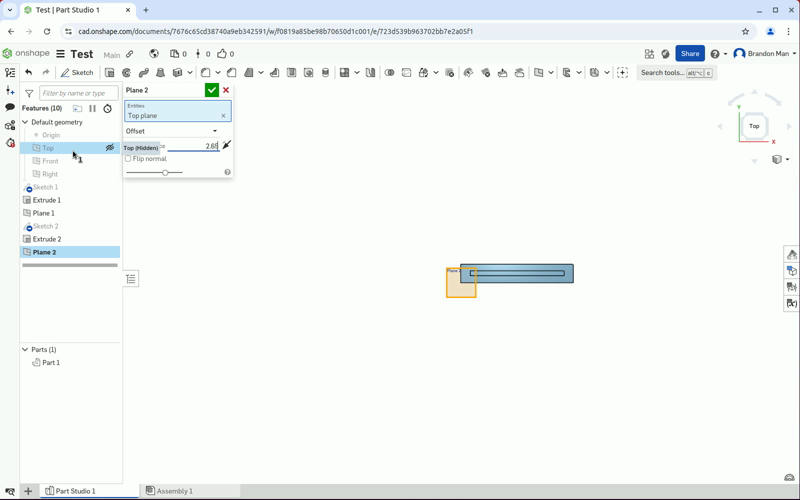
key(enter, 2)
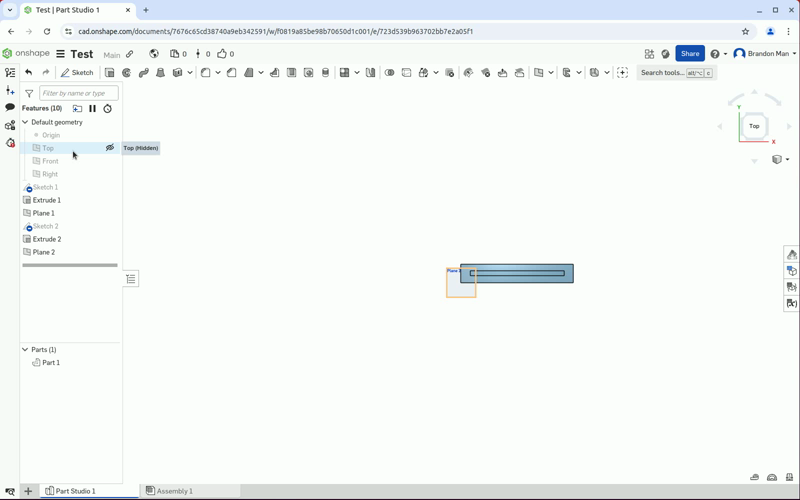
key(shift+s)
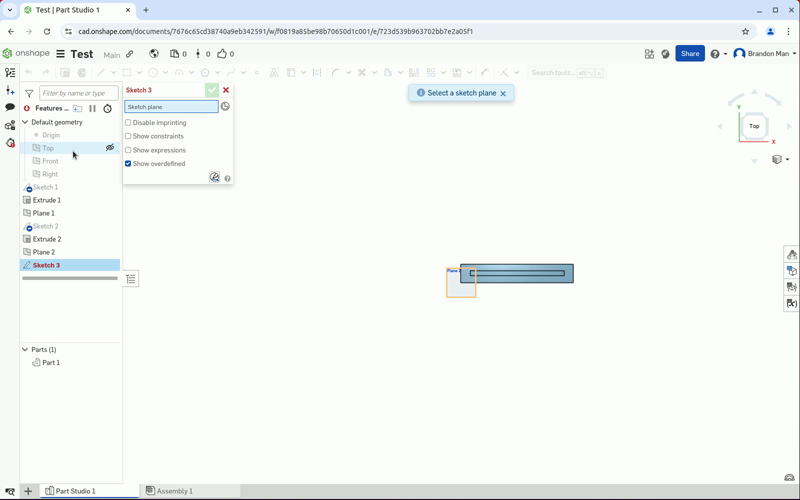
mouse_move(73, 254)
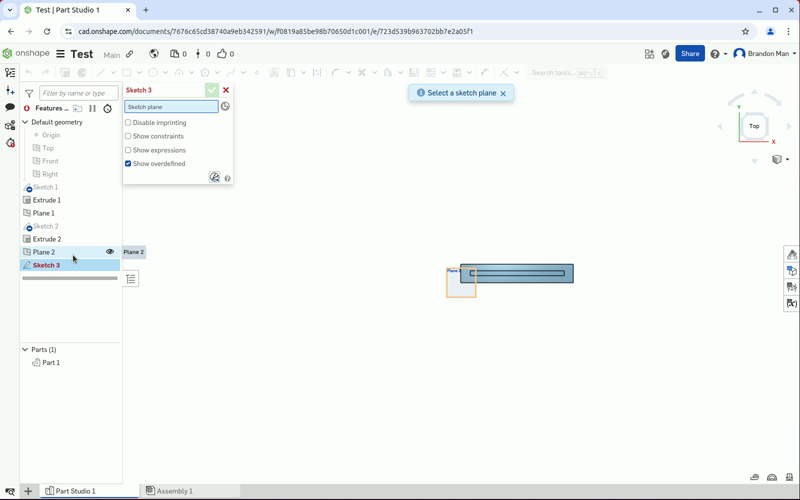
click(73, 254)
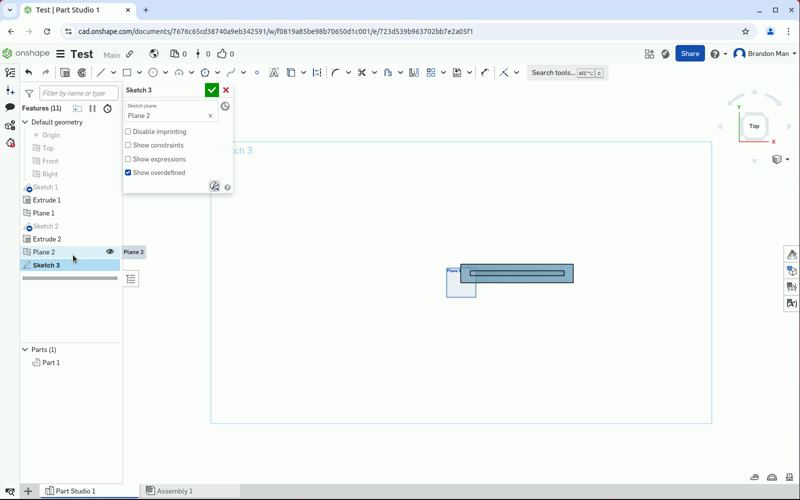
mouse_move(73, 352)
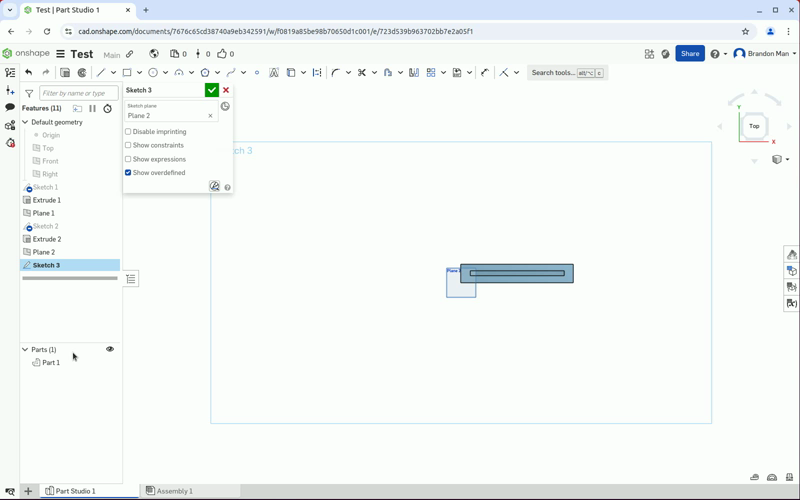
key(y)
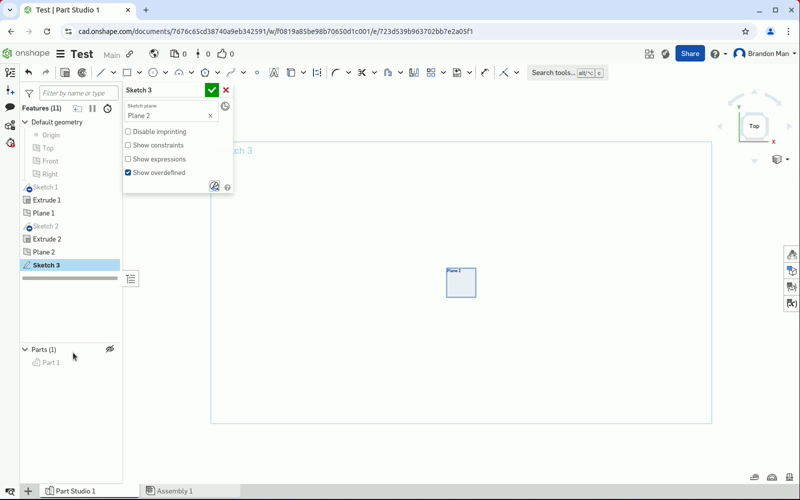
key(l)
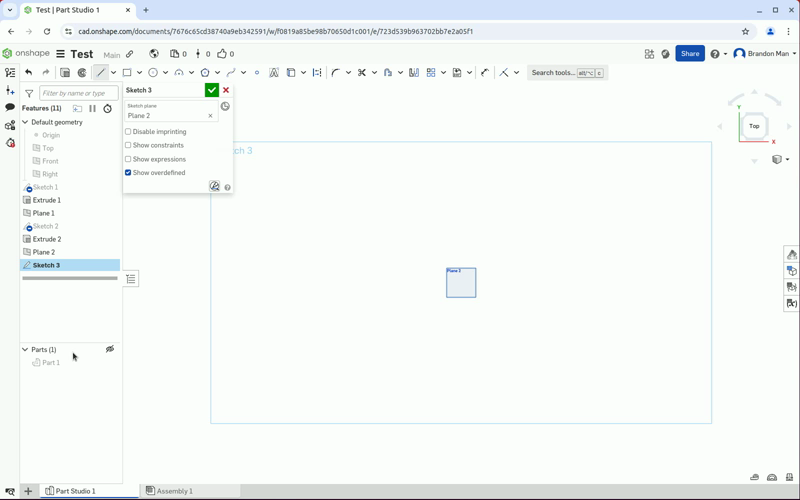
key_down(shift)
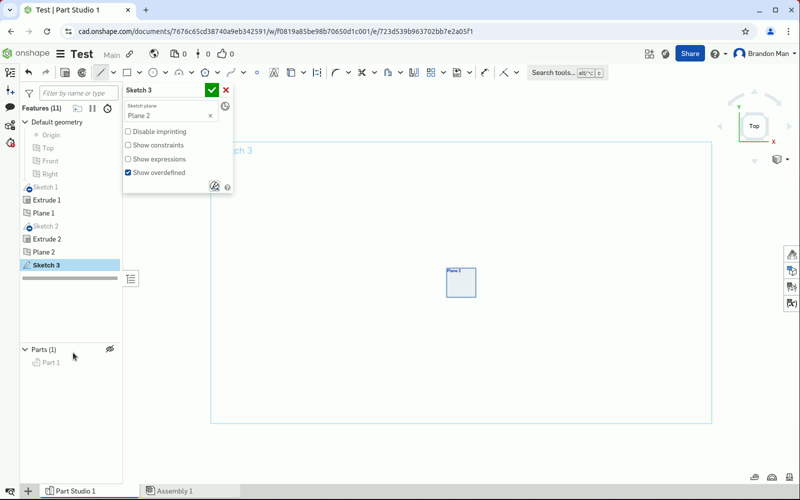
mouse_move(470, 273)
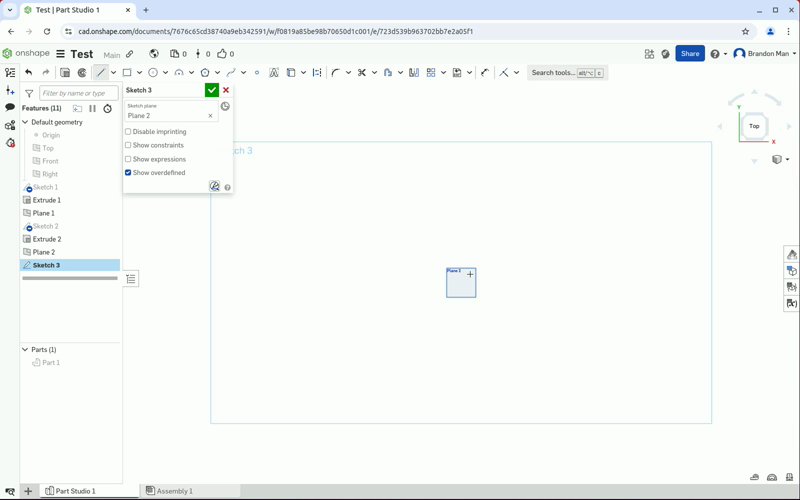
click(470, 273)
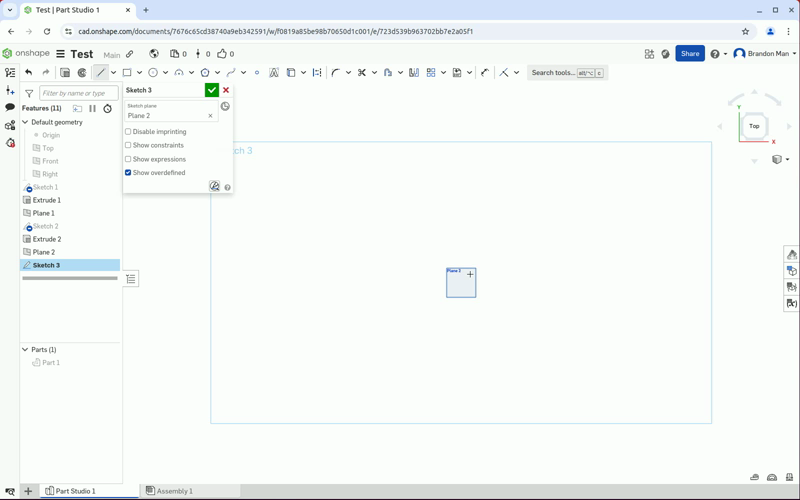
key_up(shift)
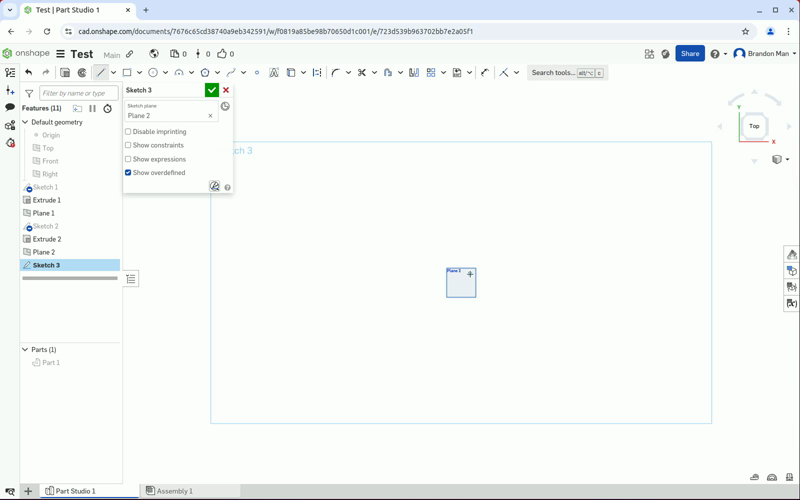
key_down(shift)
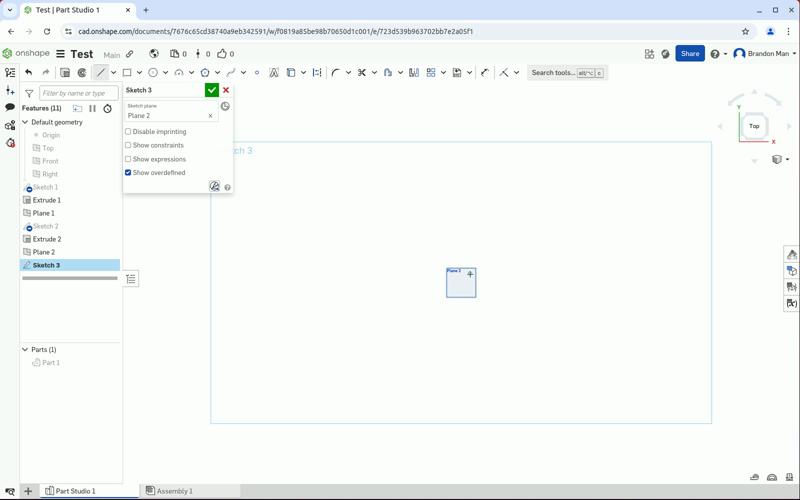
mouse_move(564, 273)
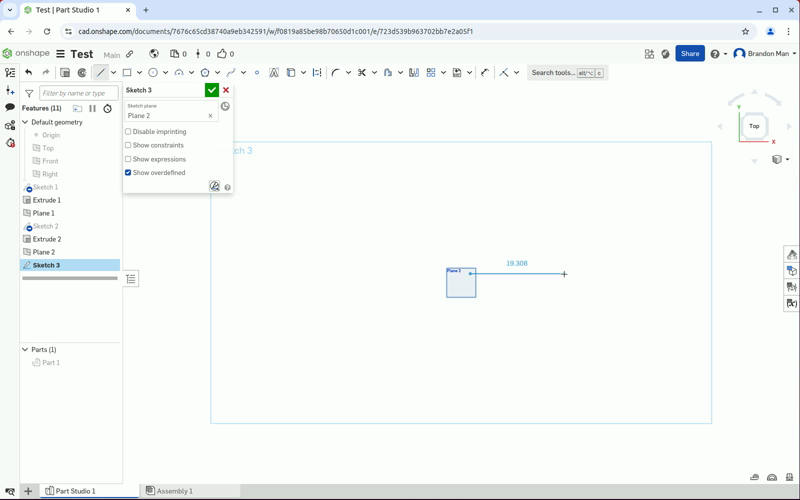
click(564, 273)
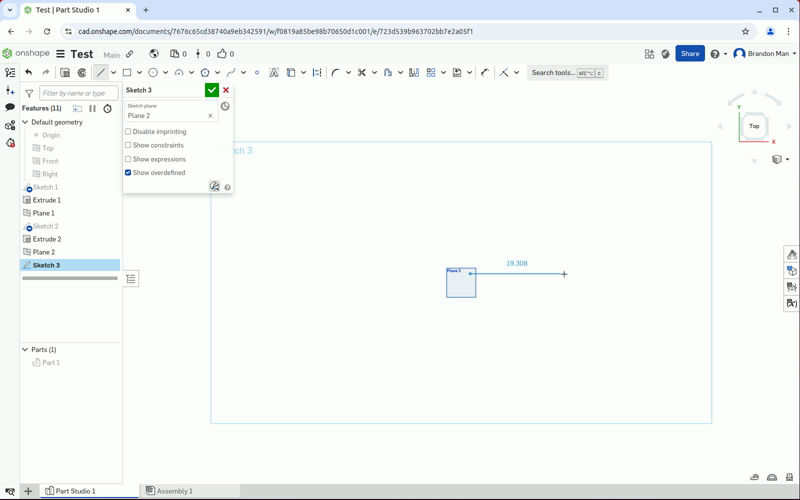
key_up(shift)
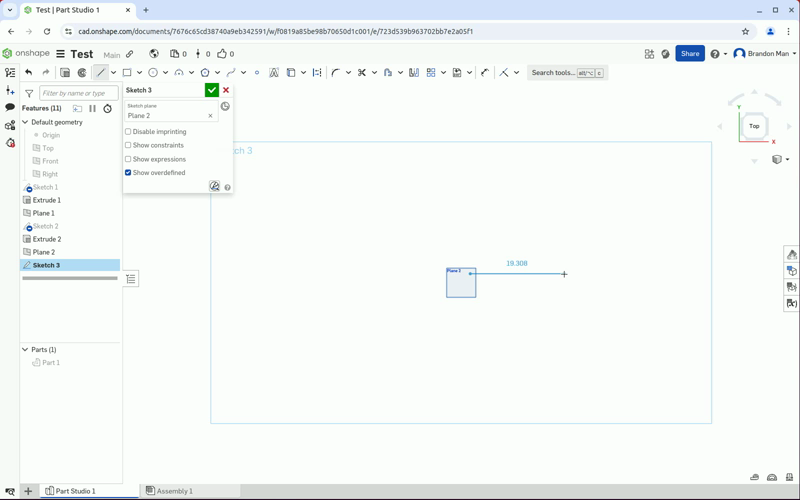
key_down(shift)
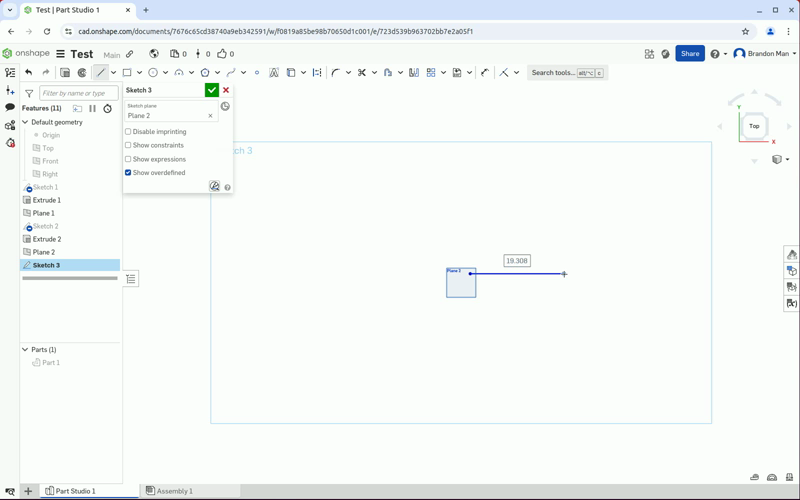
mouse_move(589, 273)
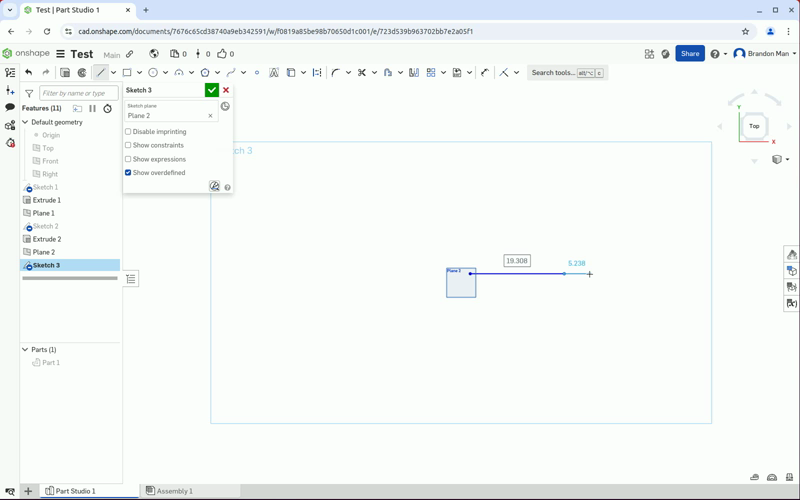
mouse_move(564, 272)
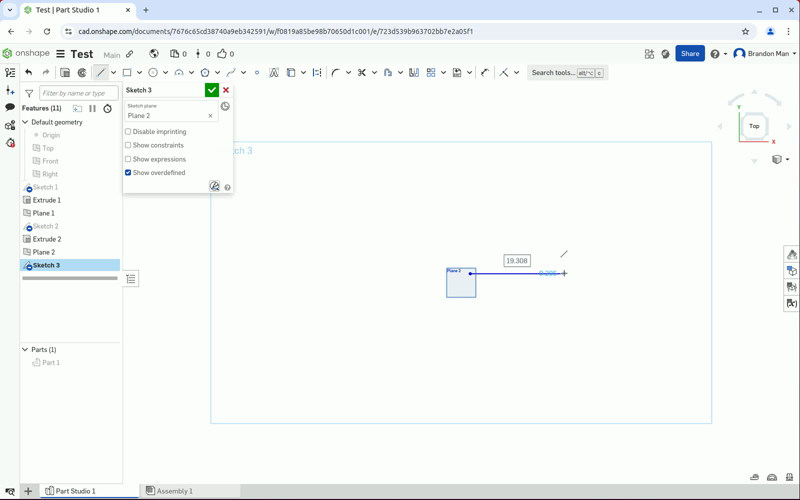
scroll(6)
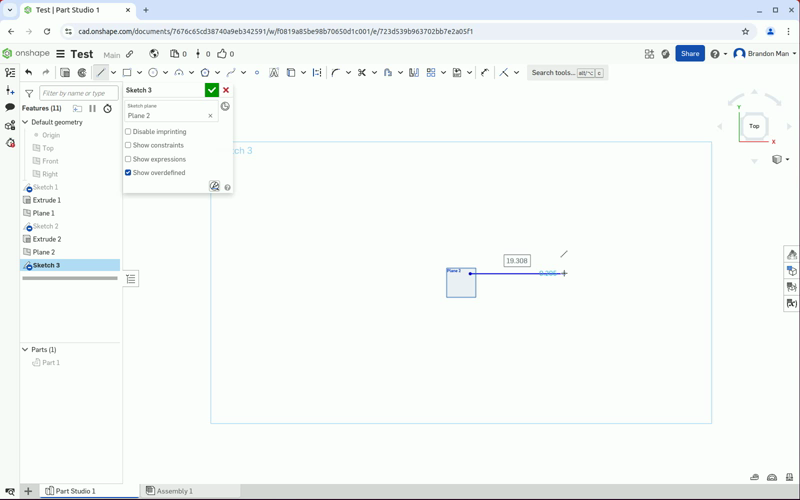
scroll(6)
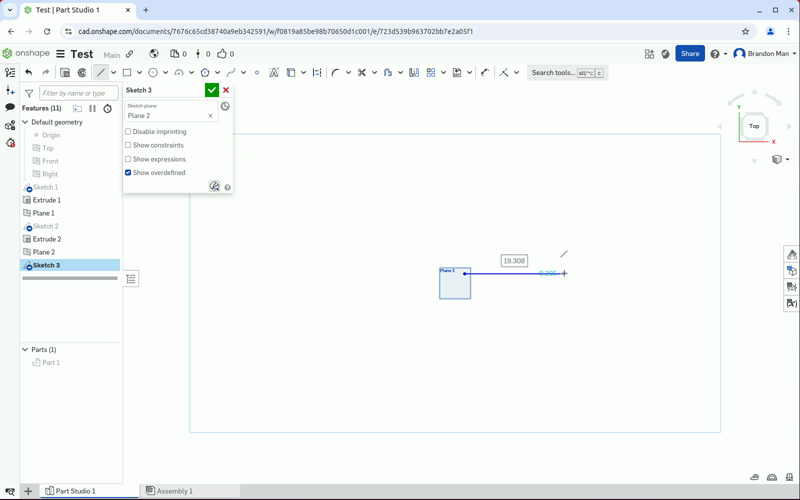
scroll(6)
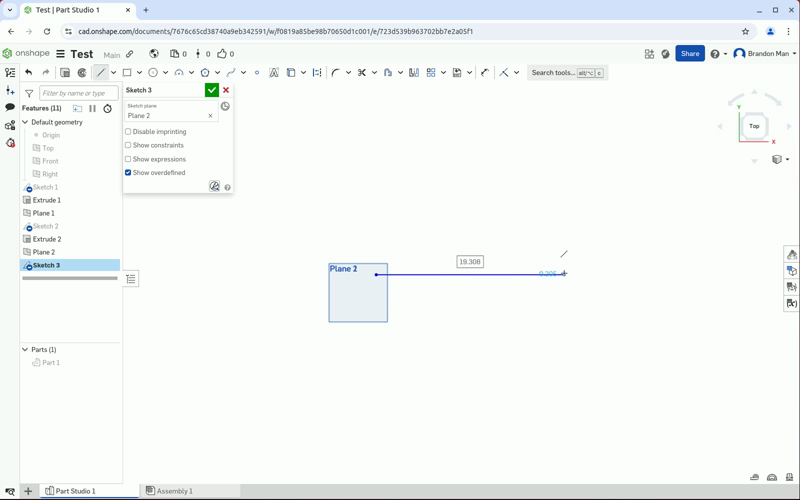
scroll(6)
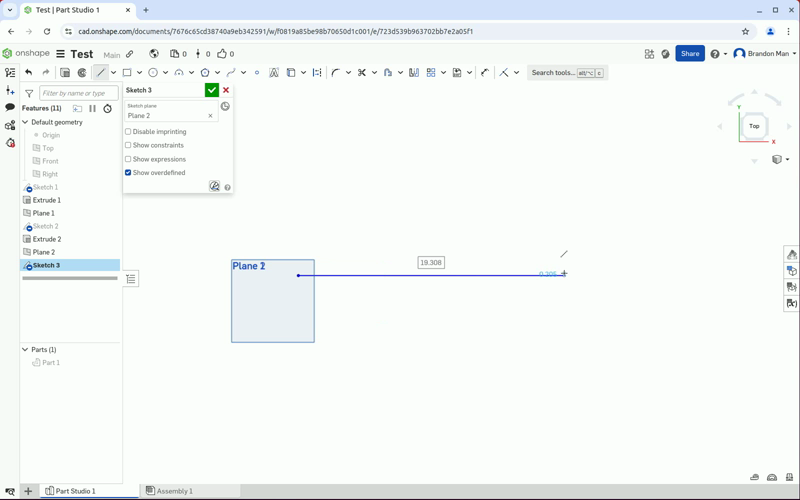
scroll(6)
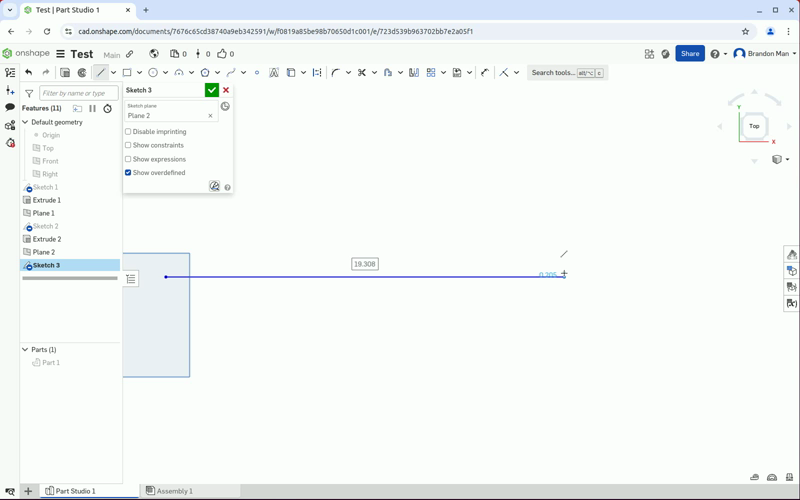
scroll(6)
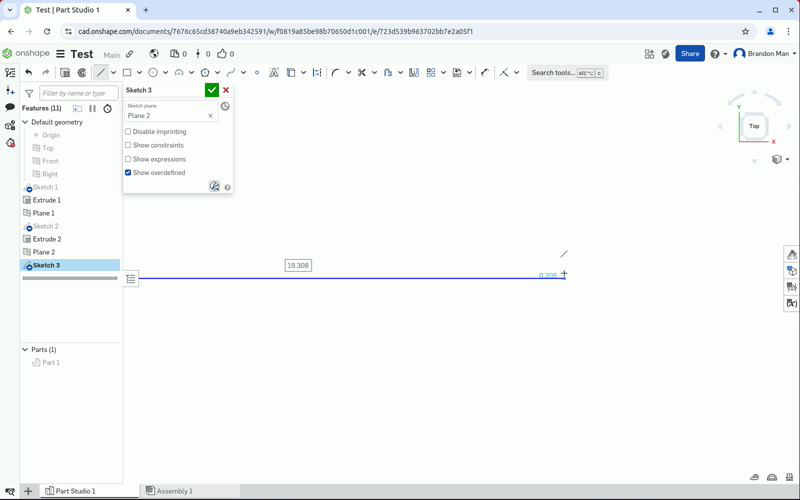
scroll(6)
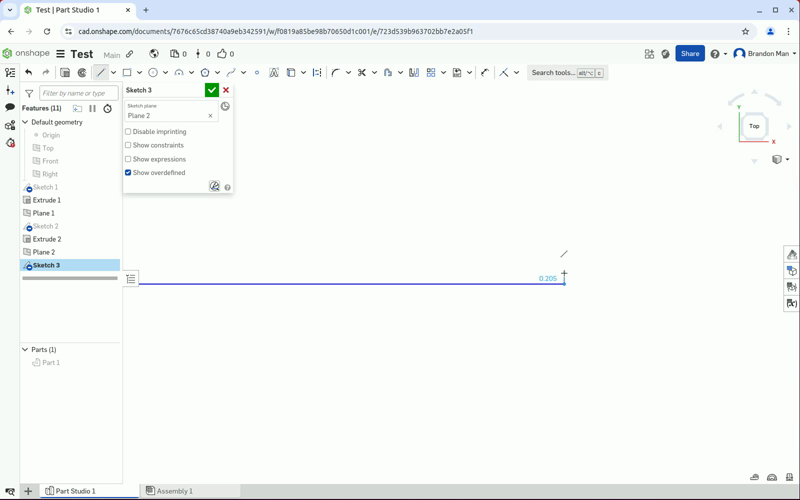
click(564, 272)
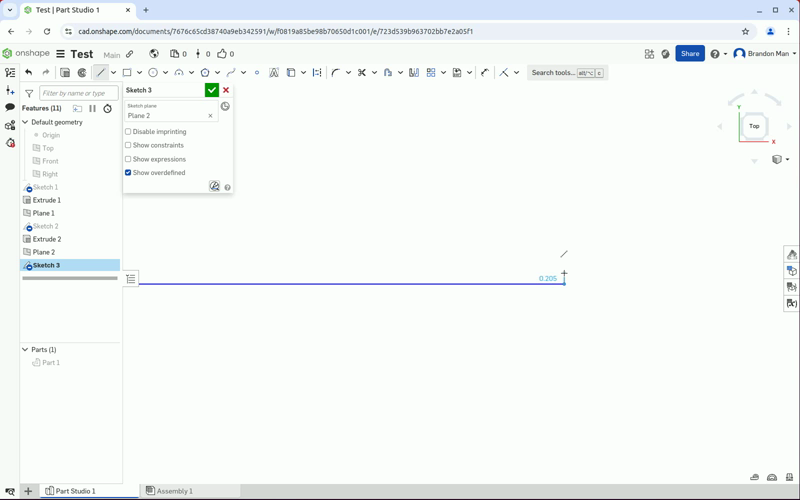
scroll(-6)
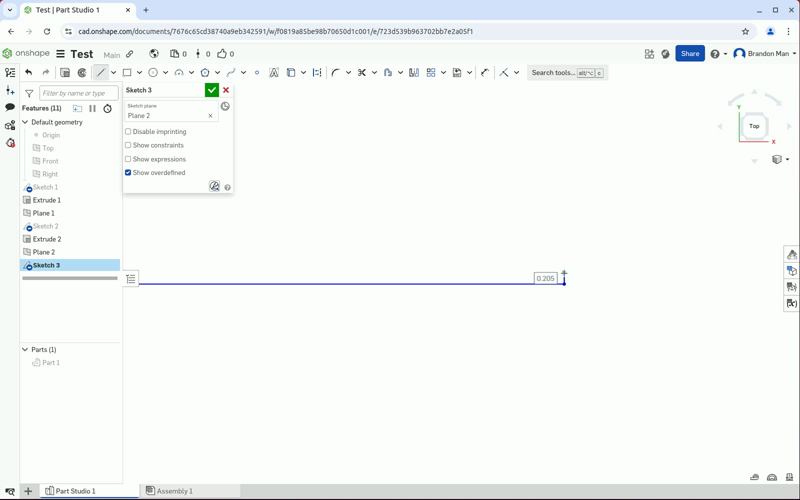
scroll(-6)
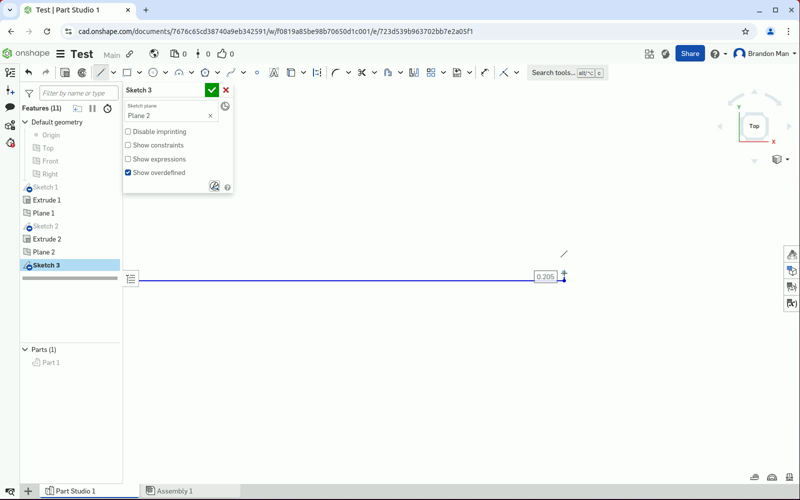
scroll(-6)
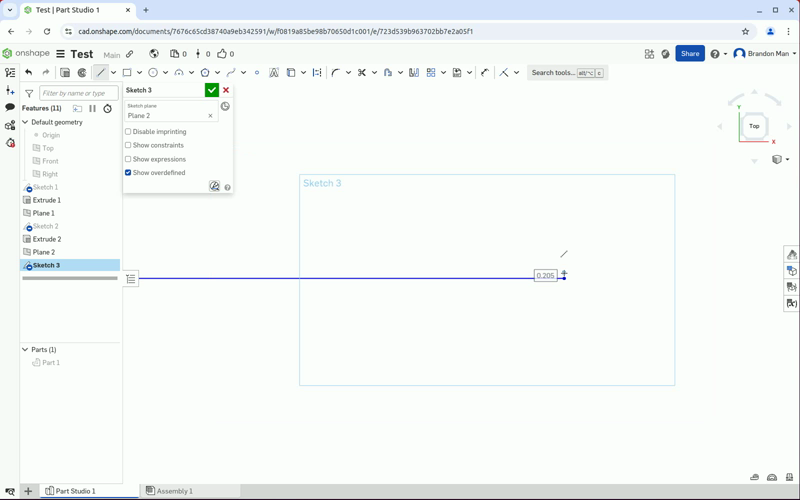
scroll(-6)
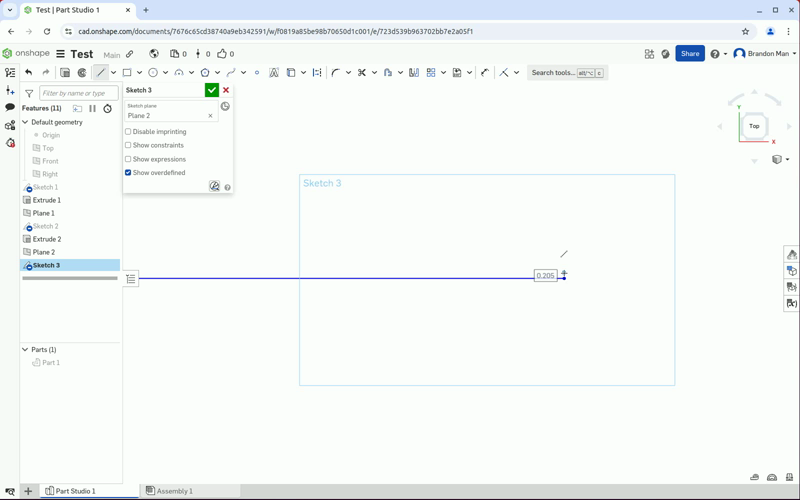
scroll(-6)
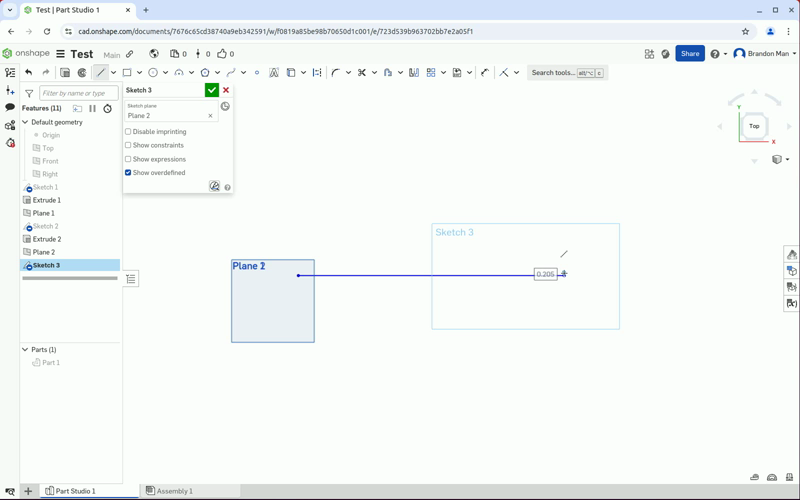
scroll(-6)
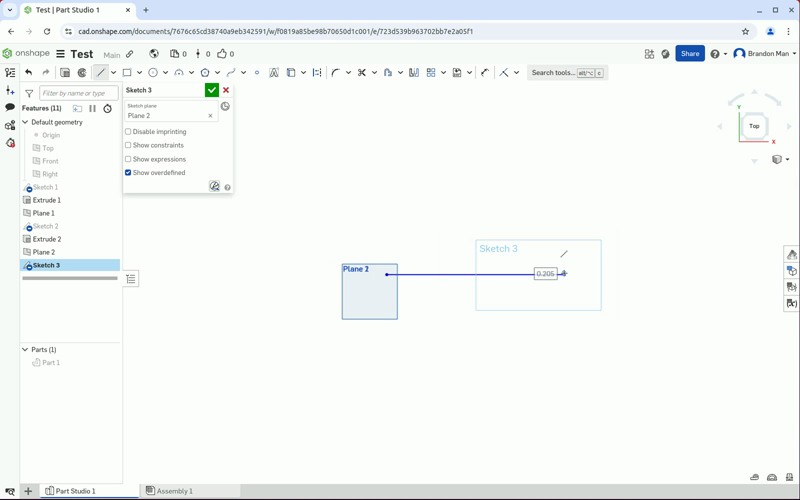
scroll(-6)
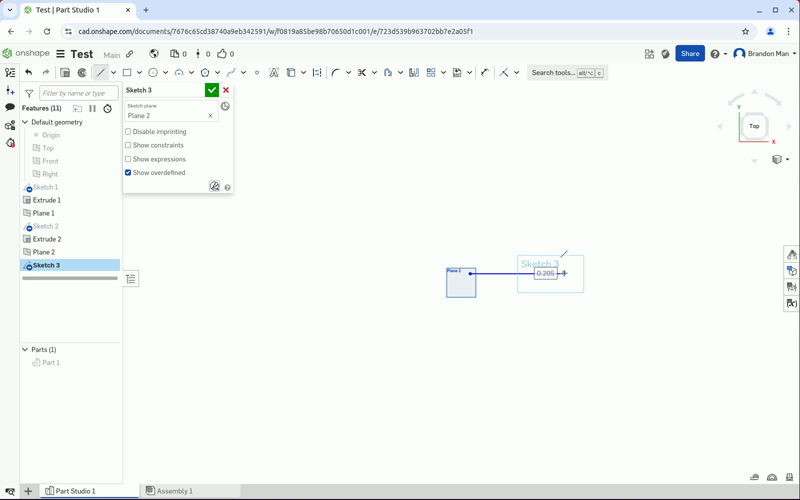
key_up(shift)
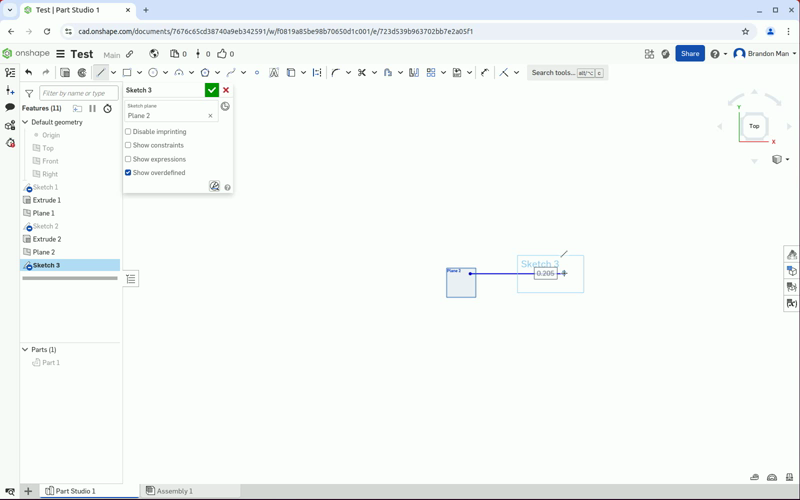
key_down(shift)
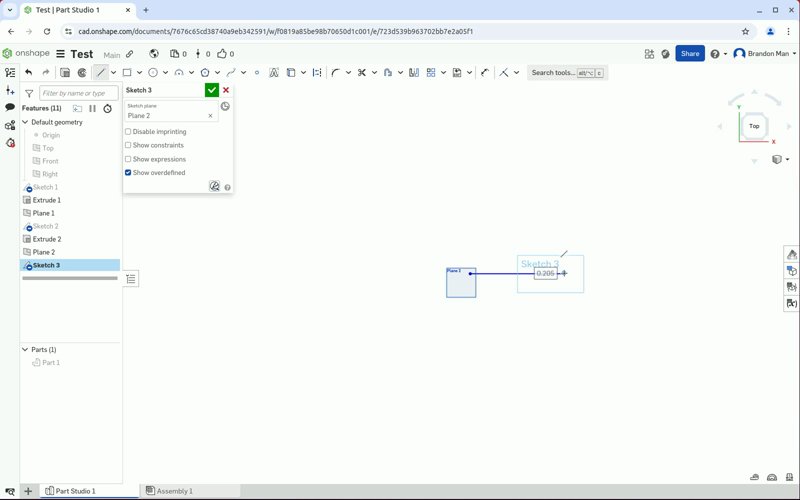
mouse_move(470, 272)
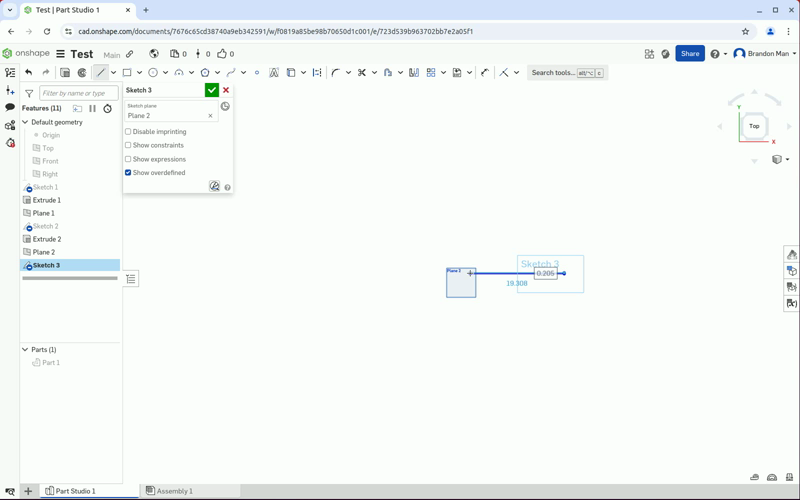
scroll(6)
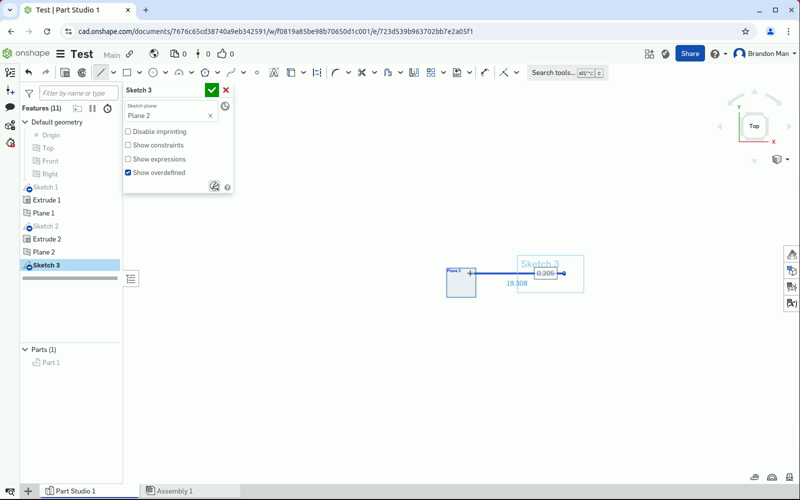
scroll(6)
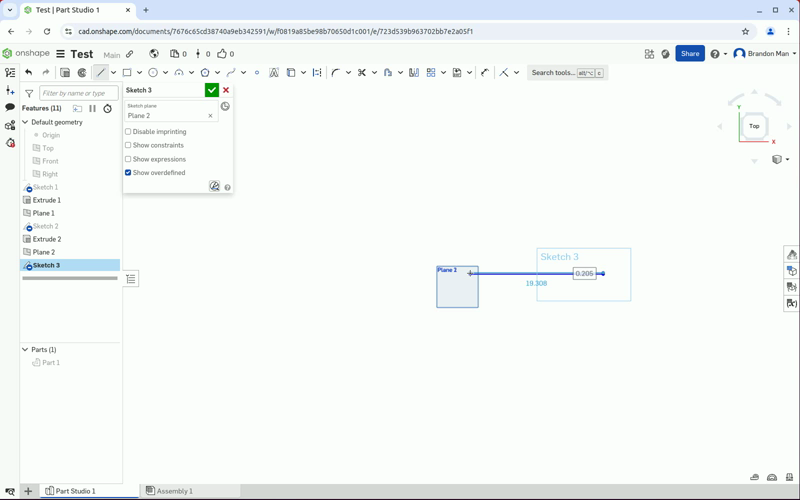
scroll(6)
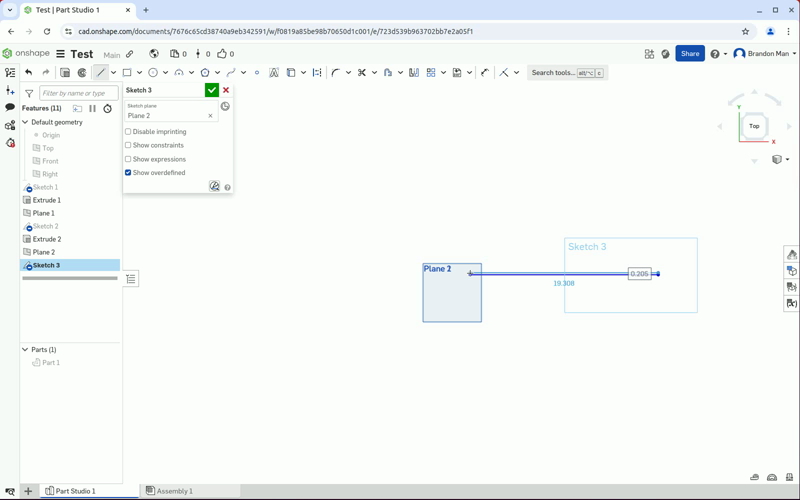
scroll(6)
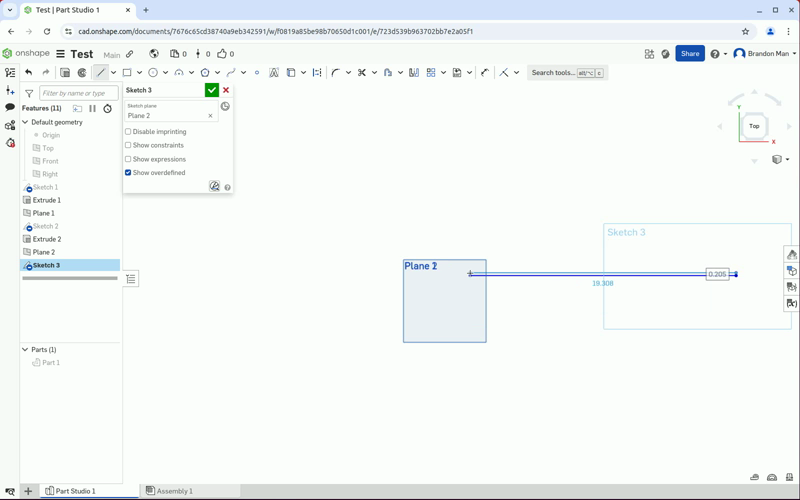
scroll(6)
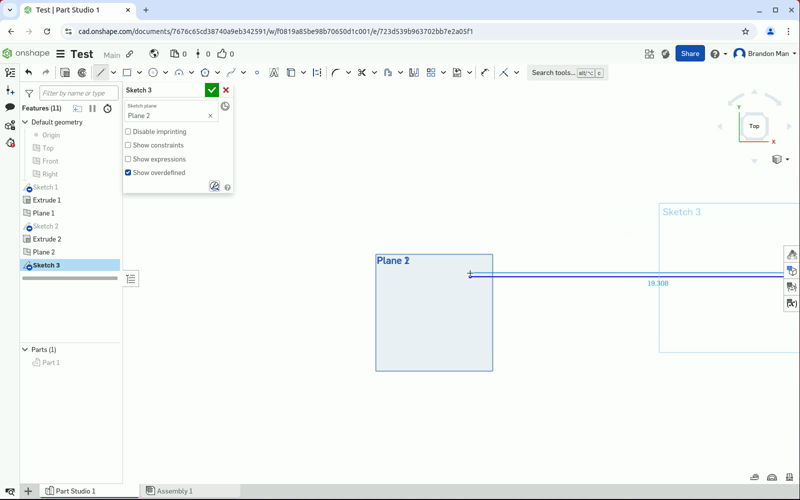
scroll(6)
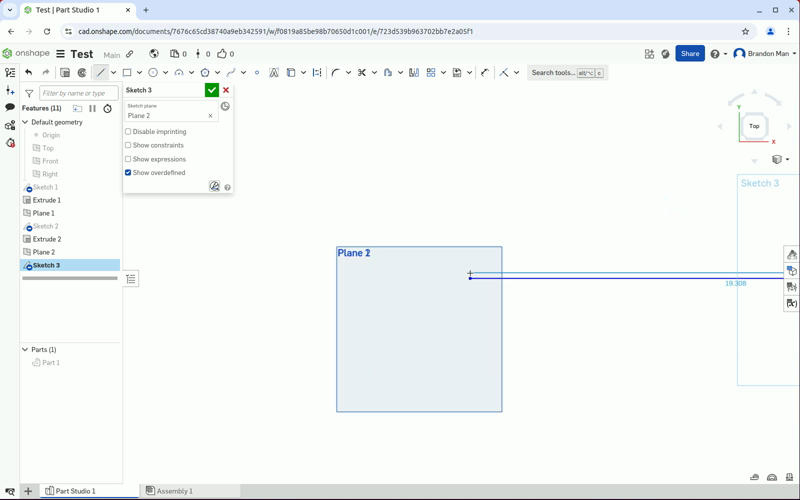
scroll(6)
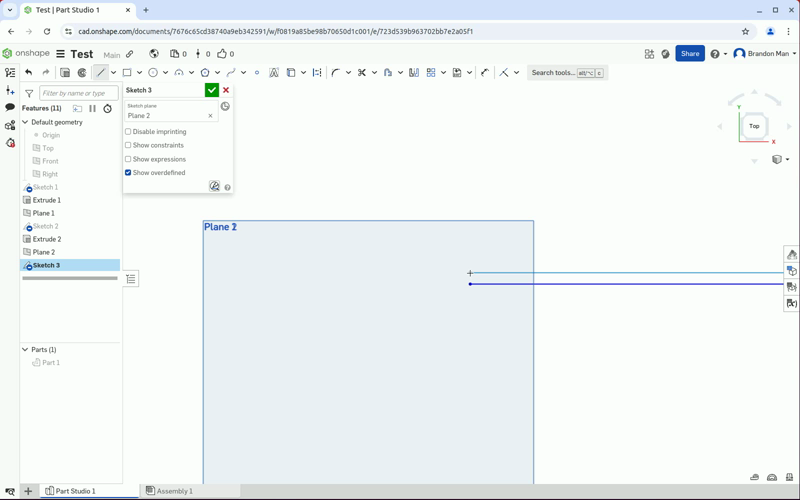
click(470, 272)
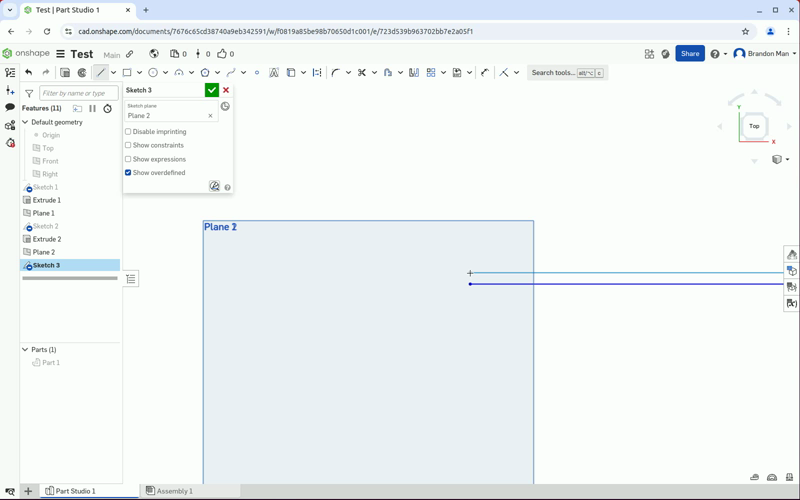
scroll(-6)
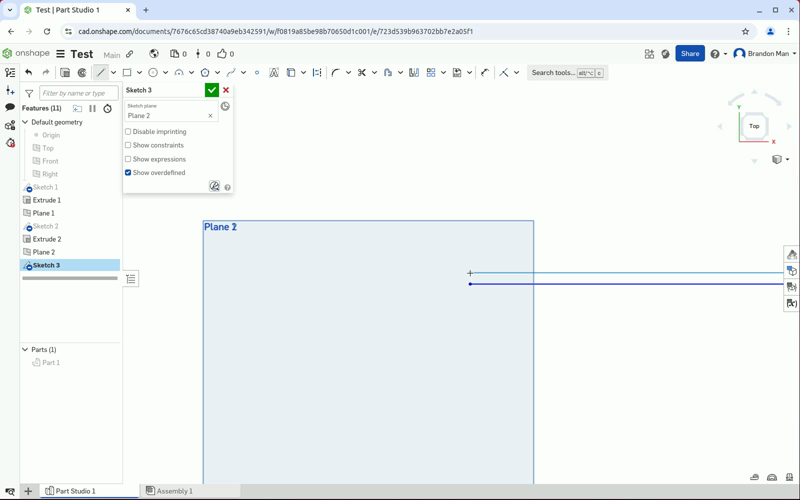
scroll(-6)
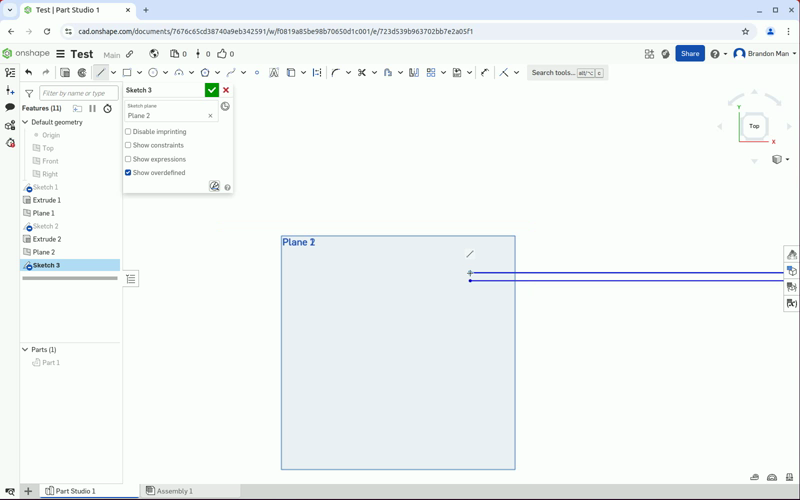
scroll(-6)
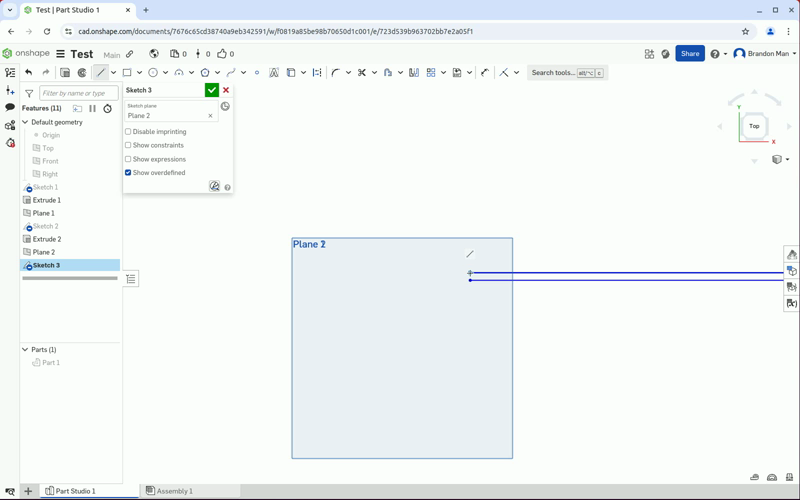
scroll(-6)
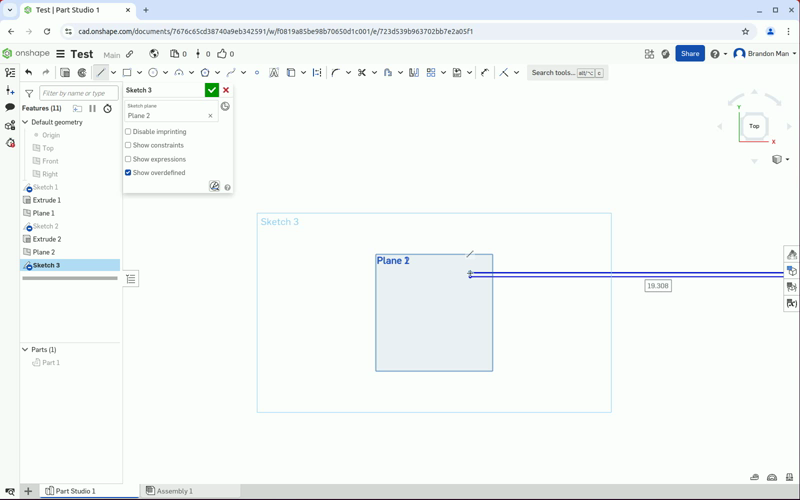
scroll(-6)
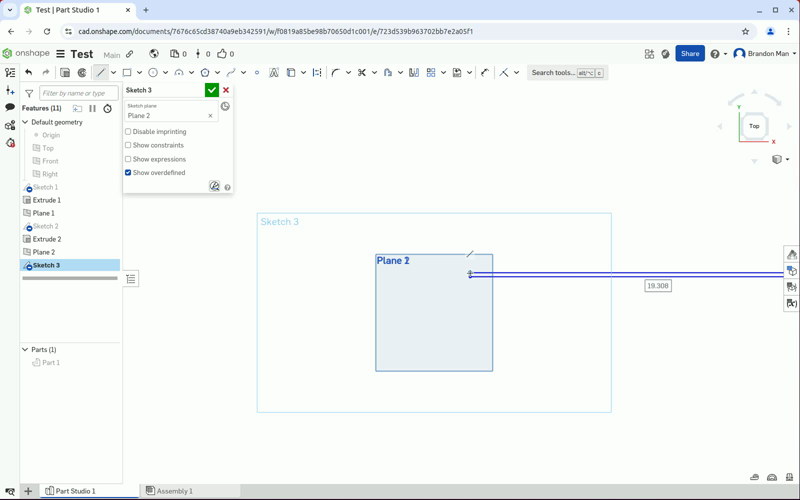
scroll(-6)
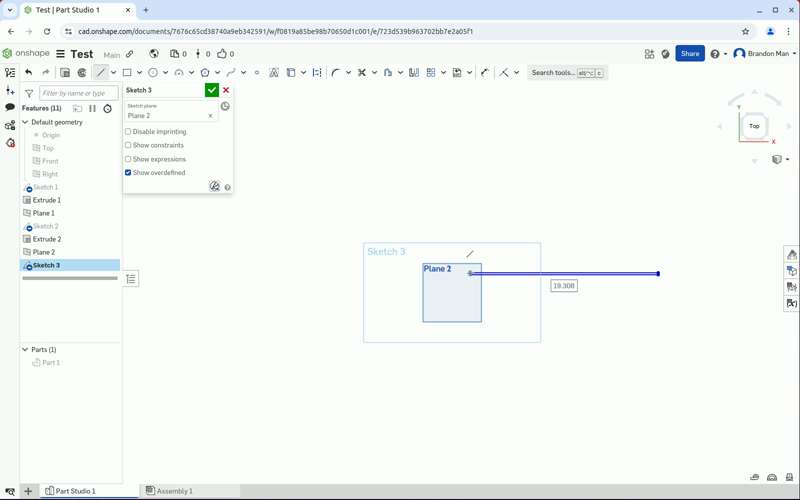
scroll(-6)
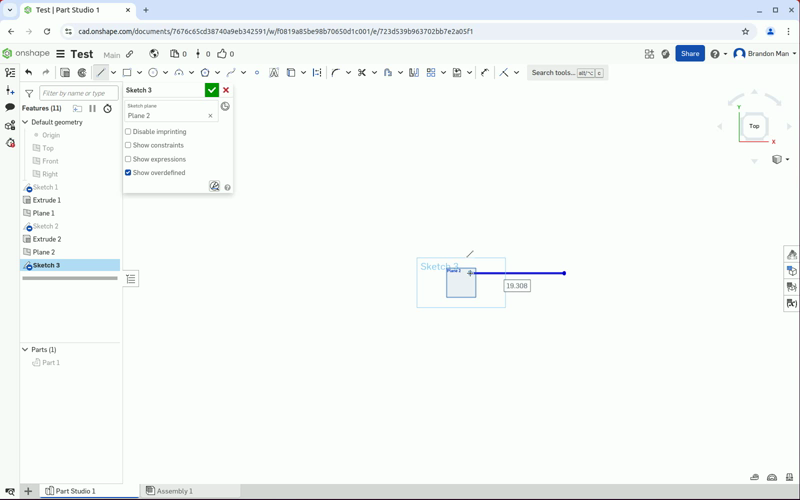
key_up(shift)
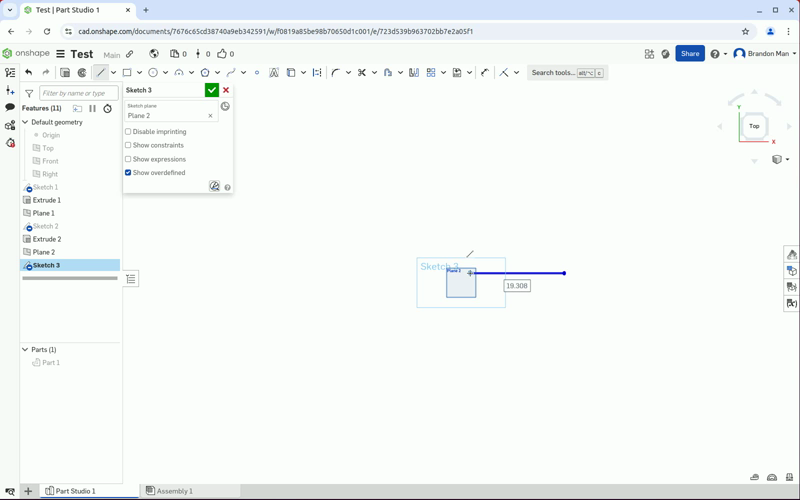
mouse_move(500, 272)
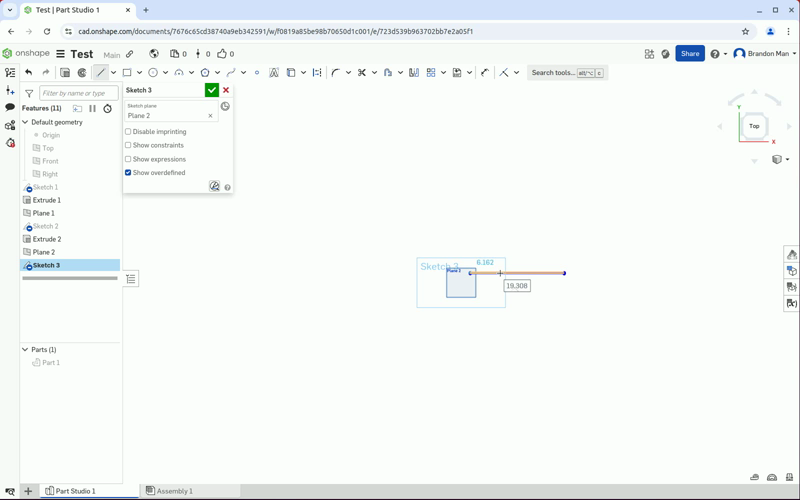
key_down(shift)
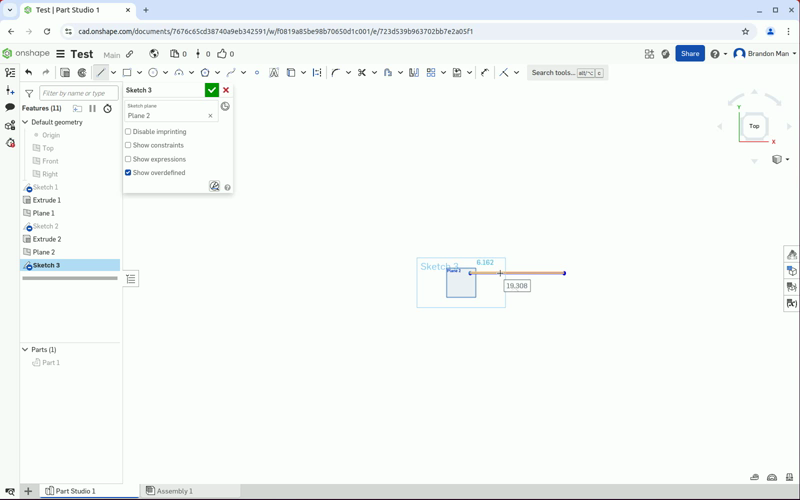
mouse_move(470, 273)
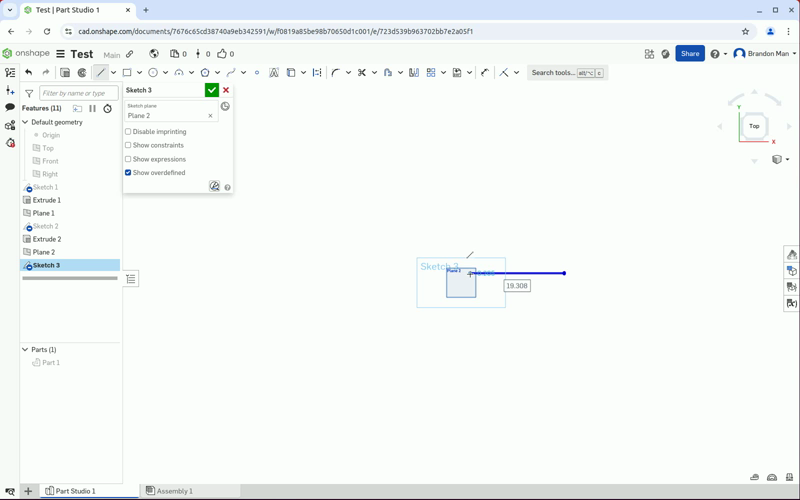
scroll(6)
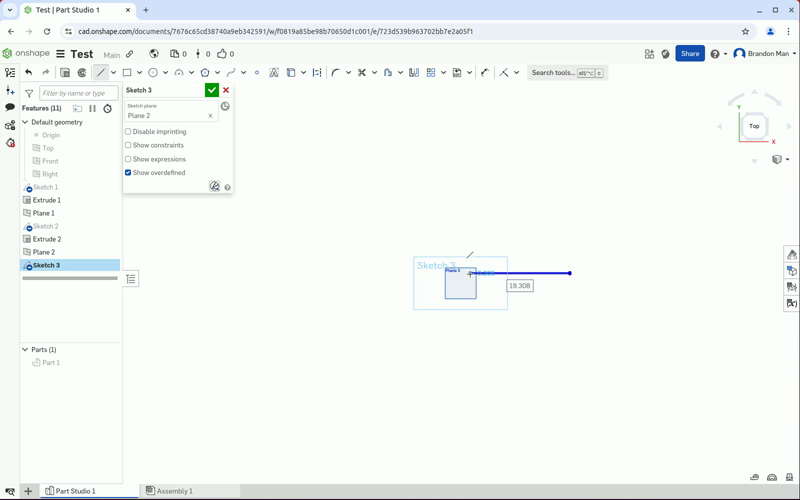
scroll(6)
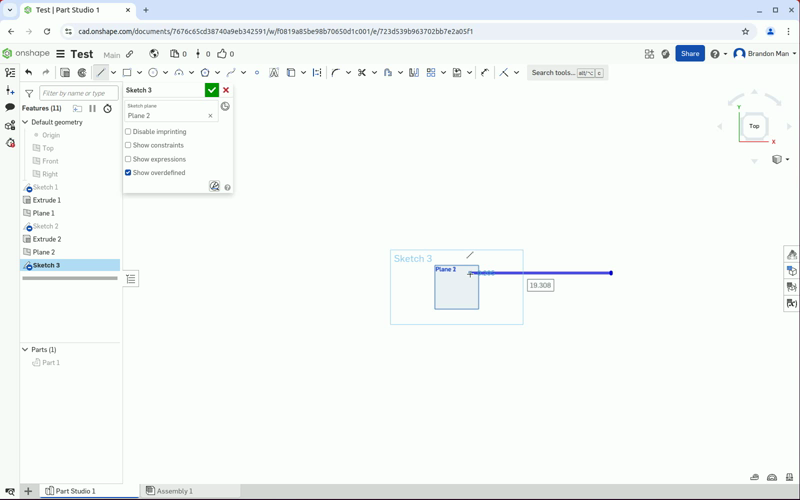
scroll(6)
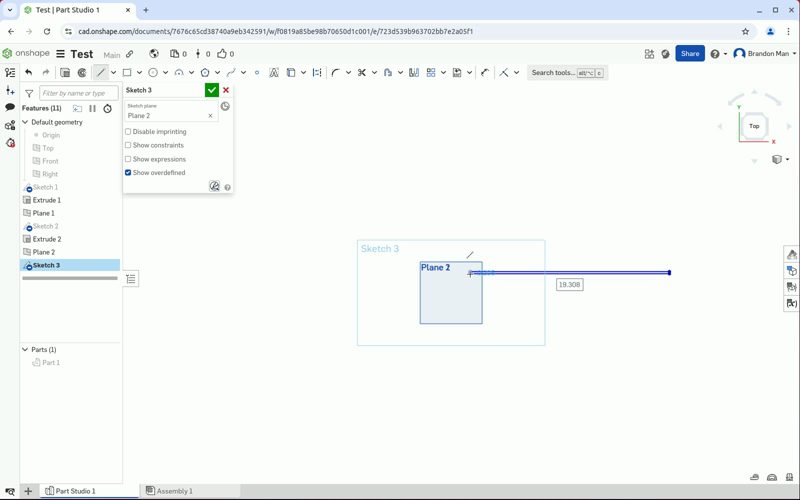
scroll(6)
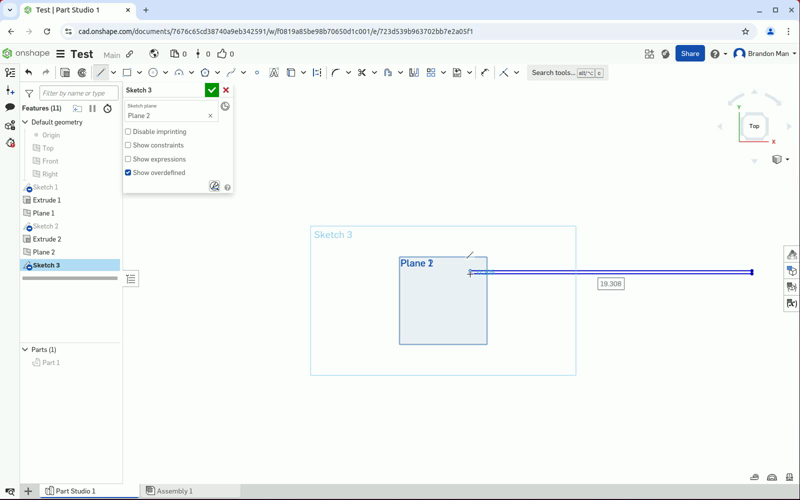
scroll(6)
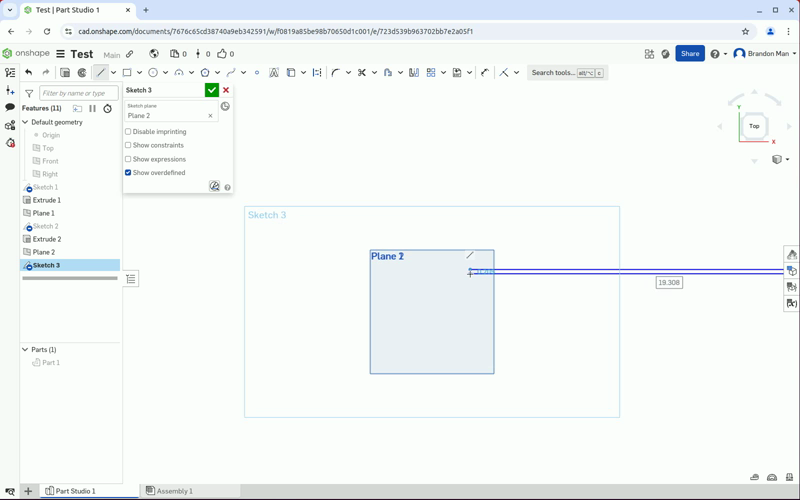
scroll(6)
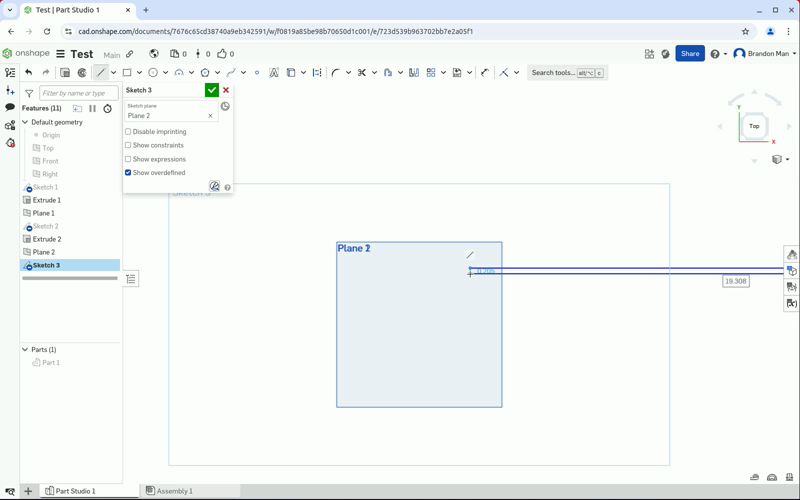
scroll(6)
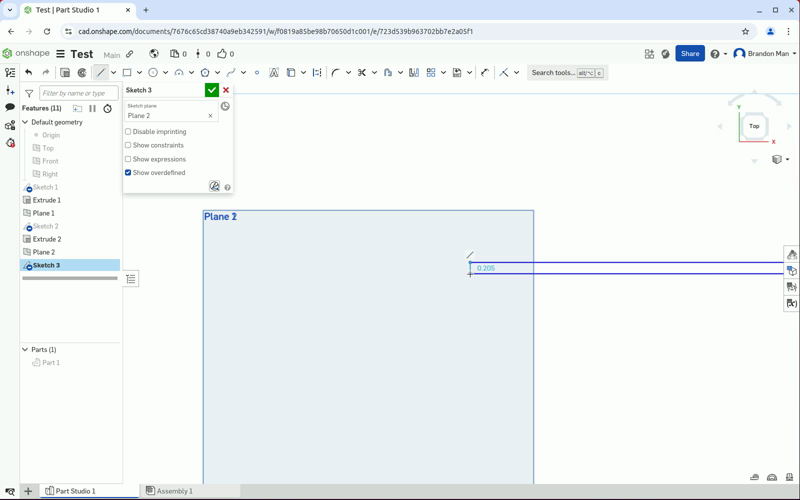
key_up(shift)
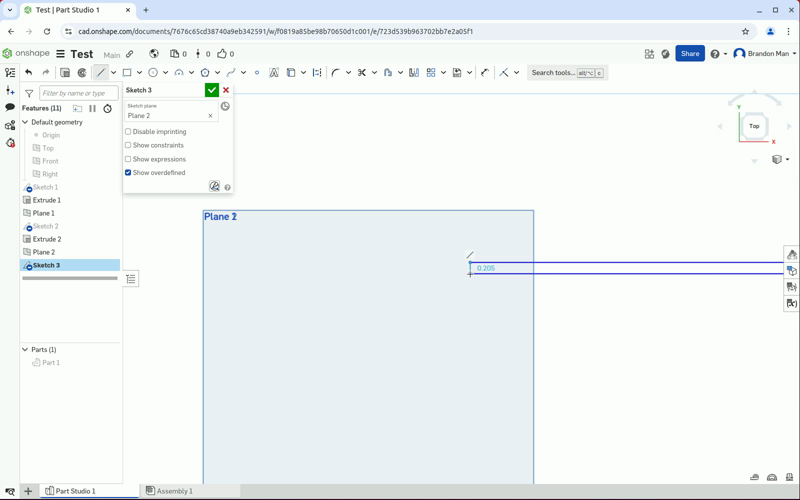
click(470, 273)
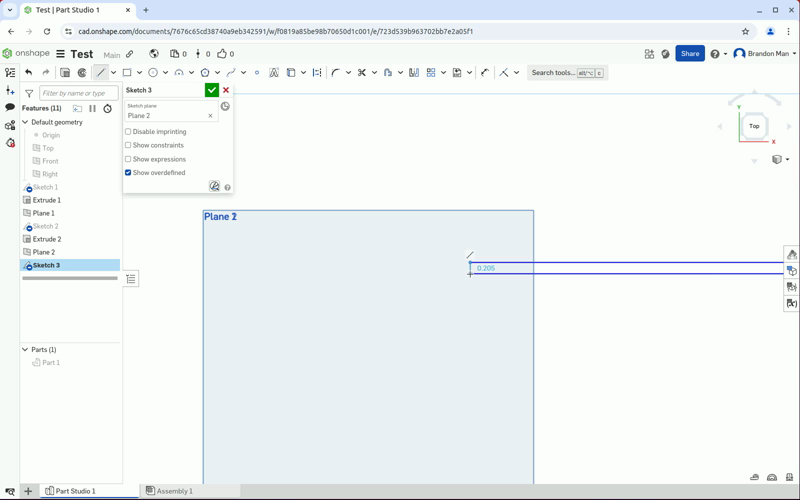
scroll(-6)
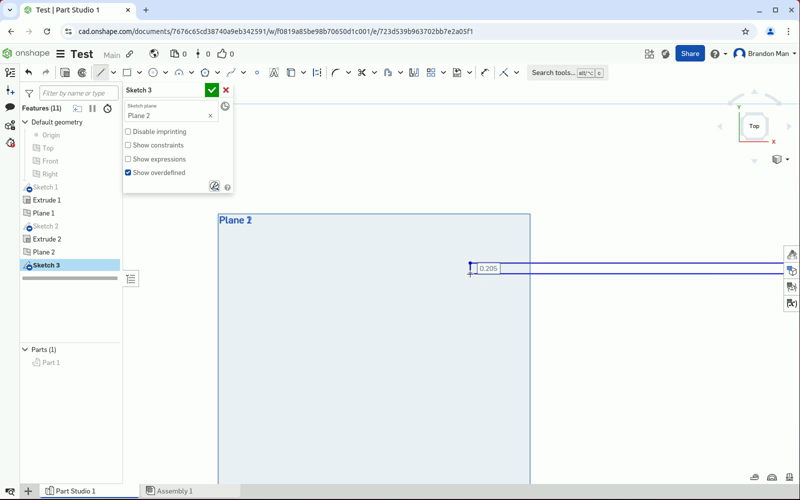
scroll(-6)
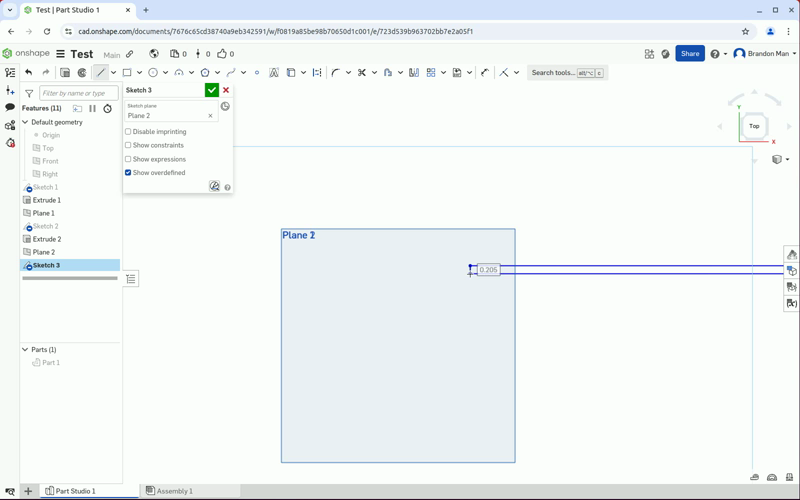
scroll(-6)
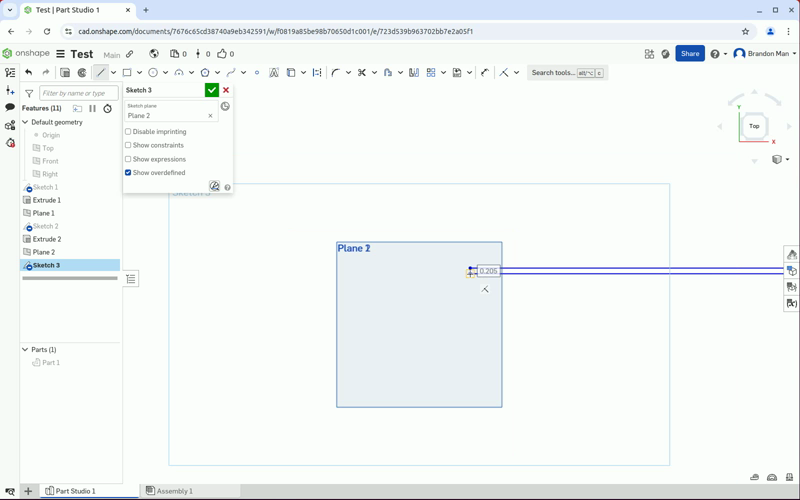
scroll(-6)
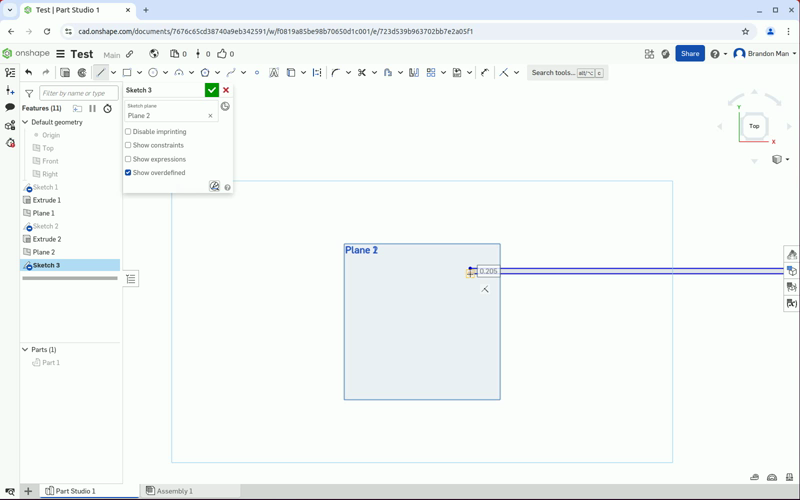
scroll(-6)
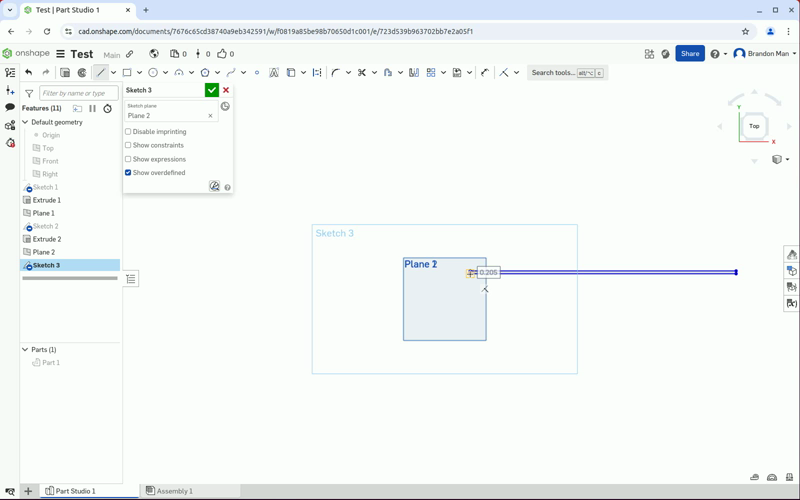
scroll(-6)
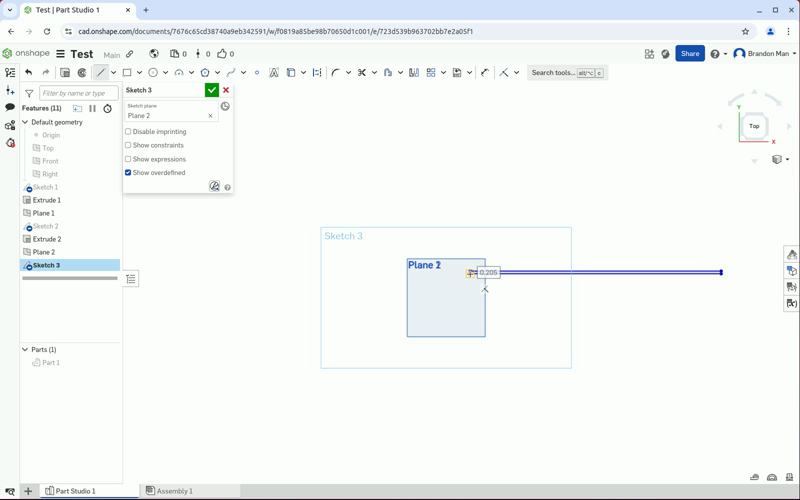
scroll(-6)
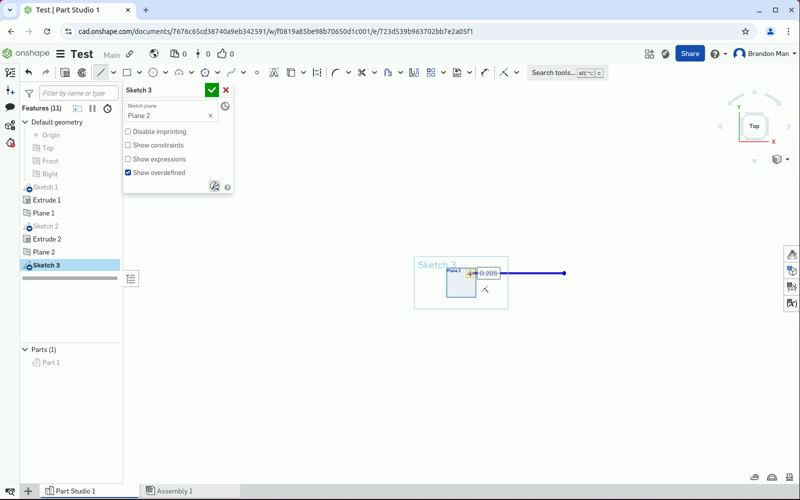
key(esc)
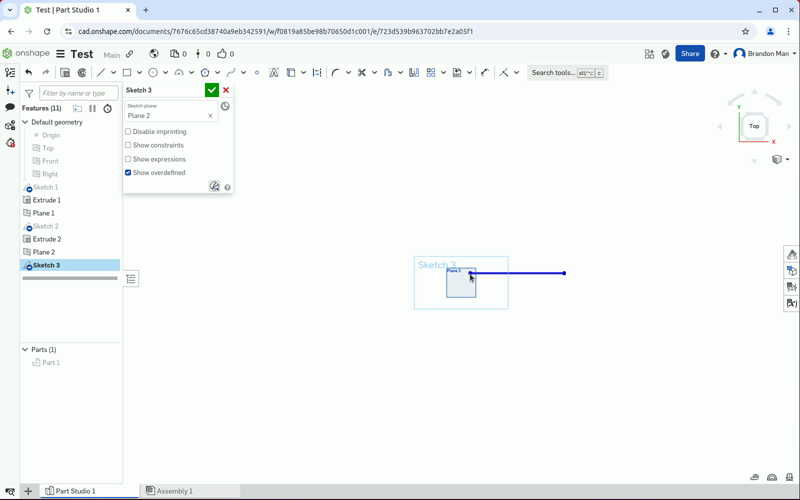
mouse_move(547, 273)
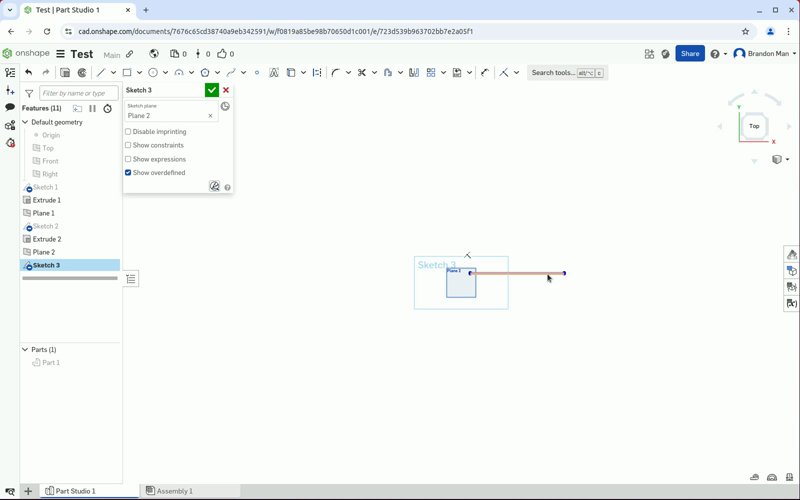
scroll(6)
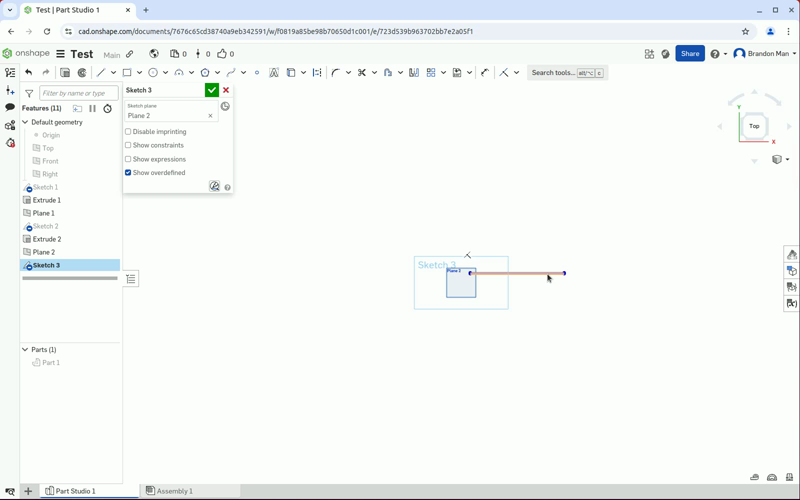
scroll(6)
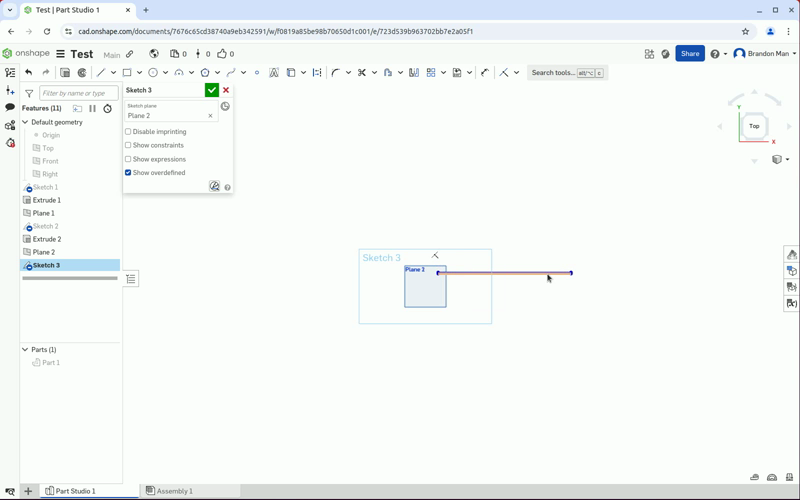
scroll(6)
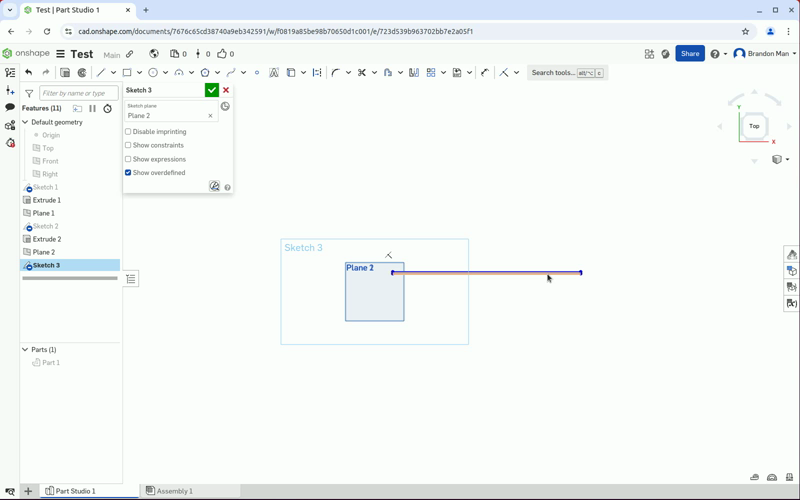
scroll(6)
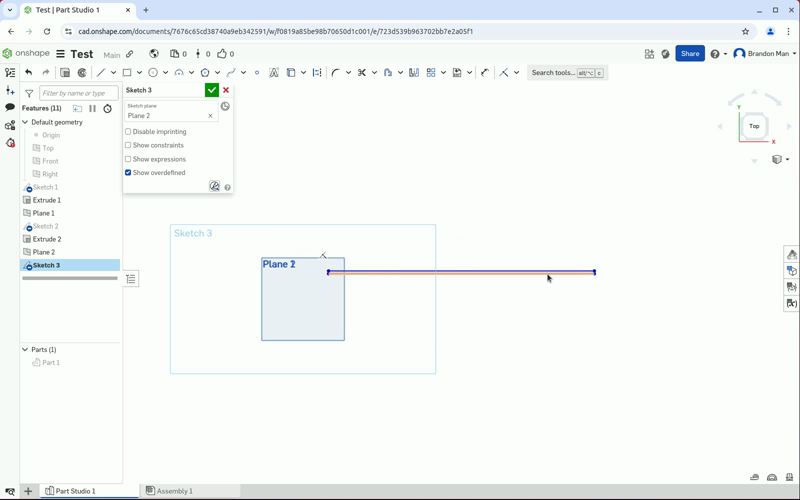
scroll(6)
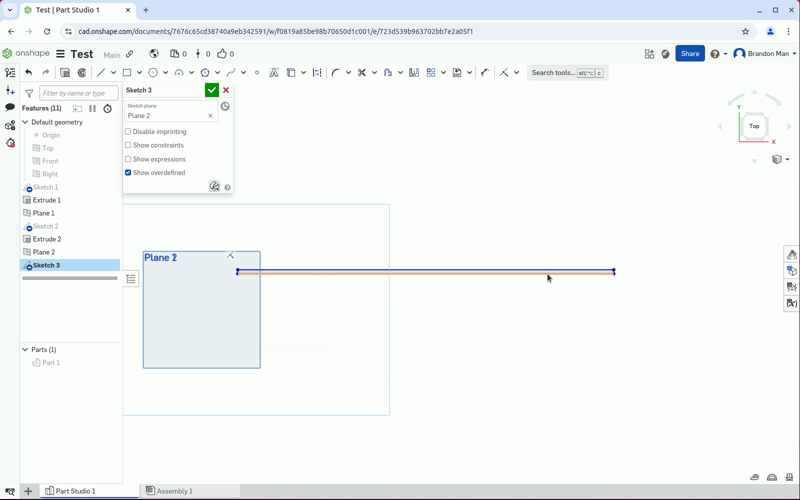
scroll(6)
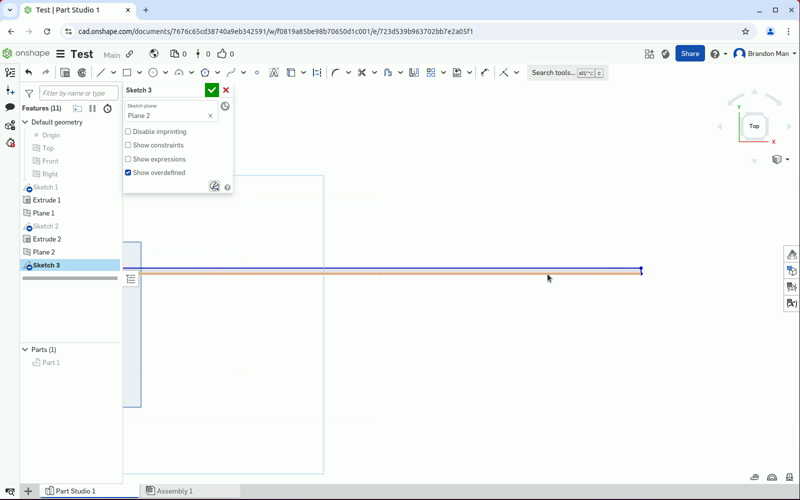
scroll(6)
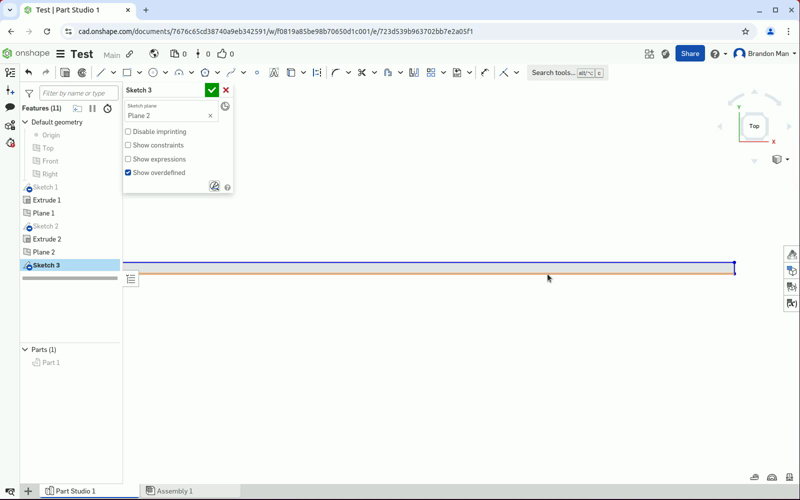
click(547, 273)
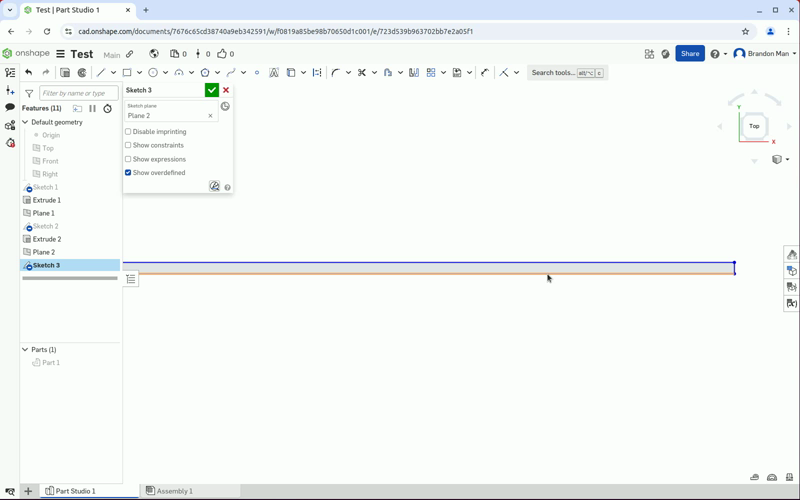
scroll(-6)
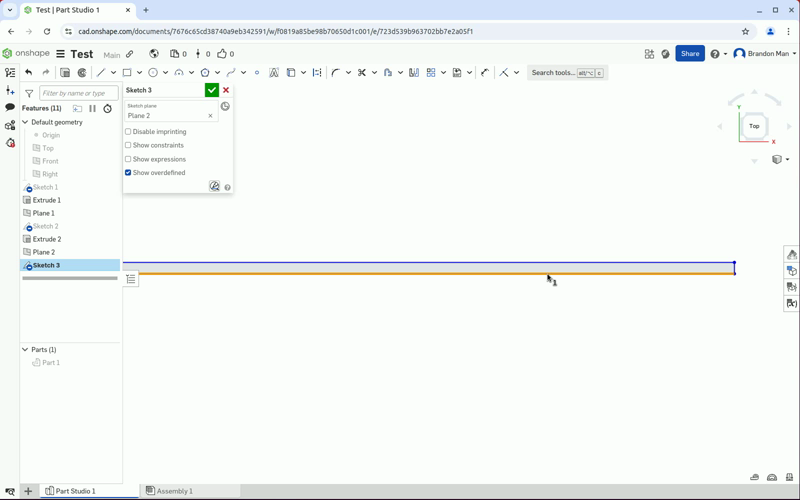
scroll(-6)
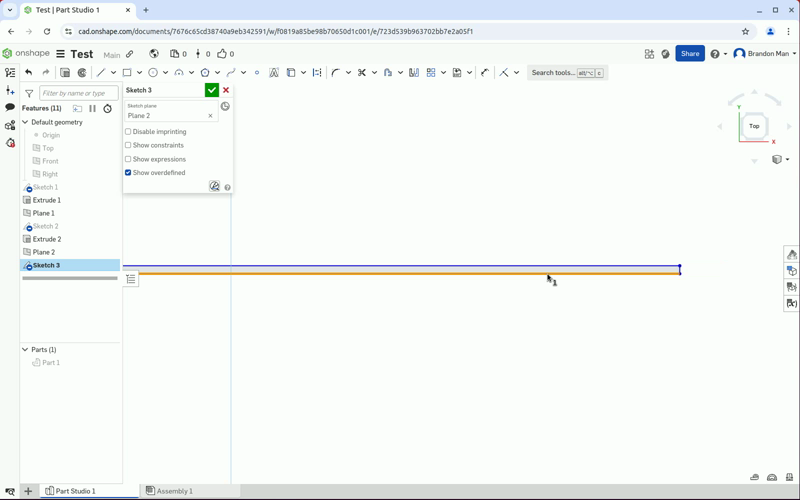
scroll(-6)
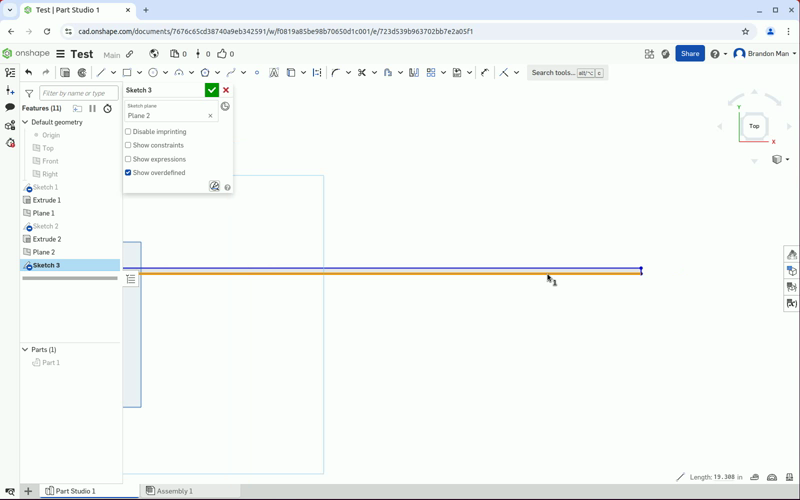
scroll(-6)
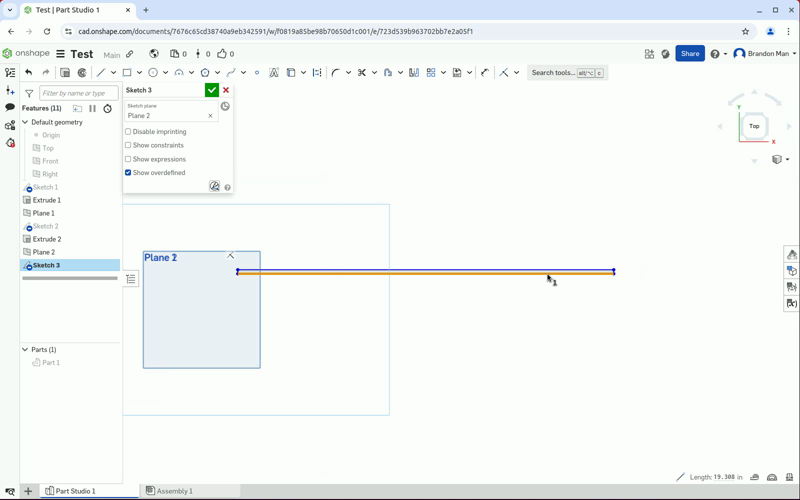
scroll(-6)
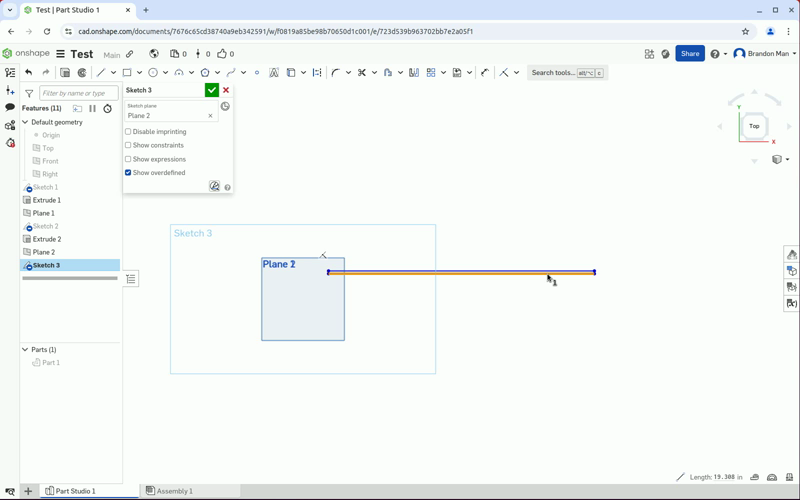
scroll(-6)
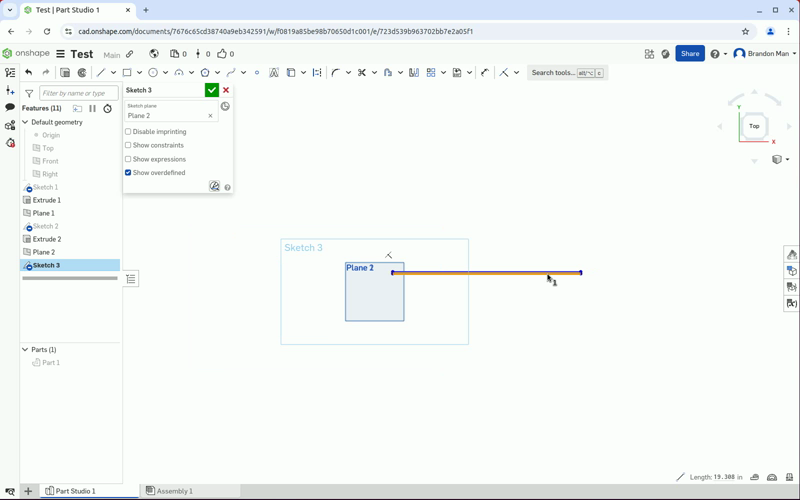
scroll(-6)
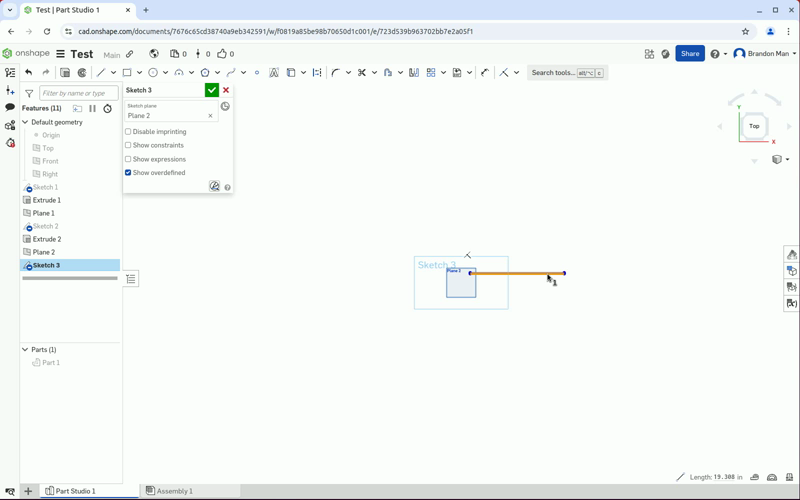
mouse_move(73, 352)
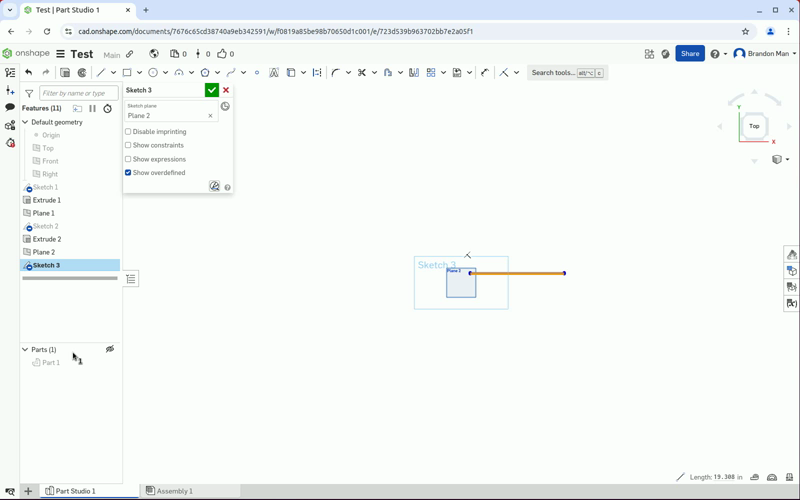
key(shift+y)
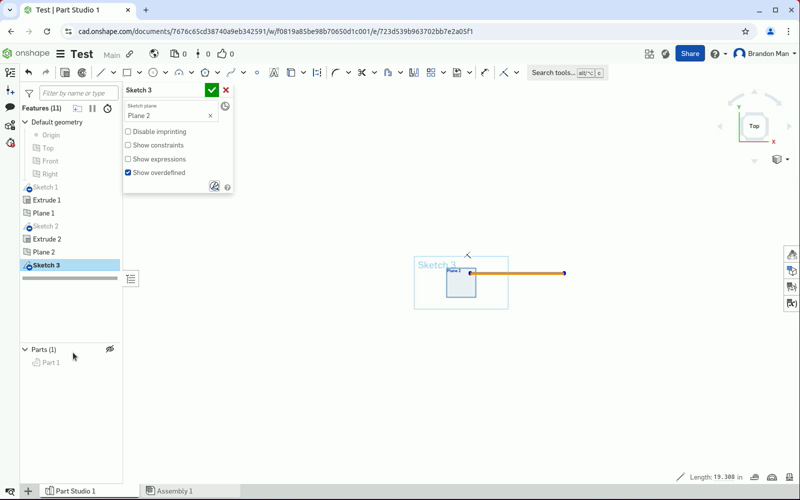
key(shift+e)
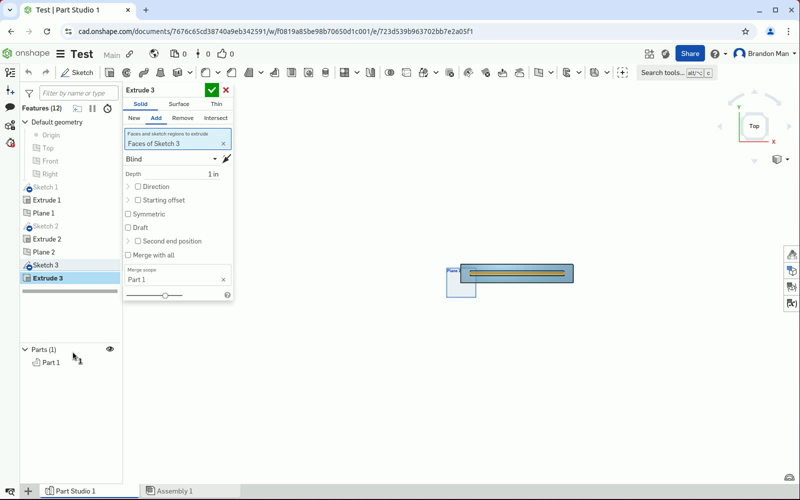
mouse_move(143, 106)
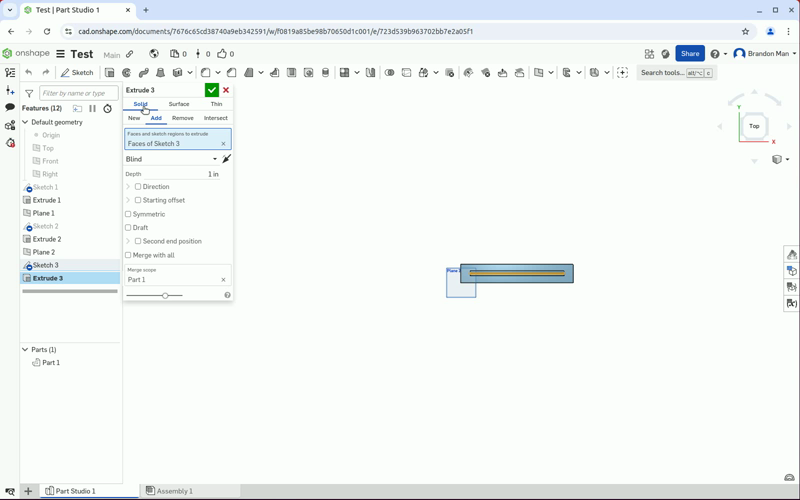
click(143, 106)
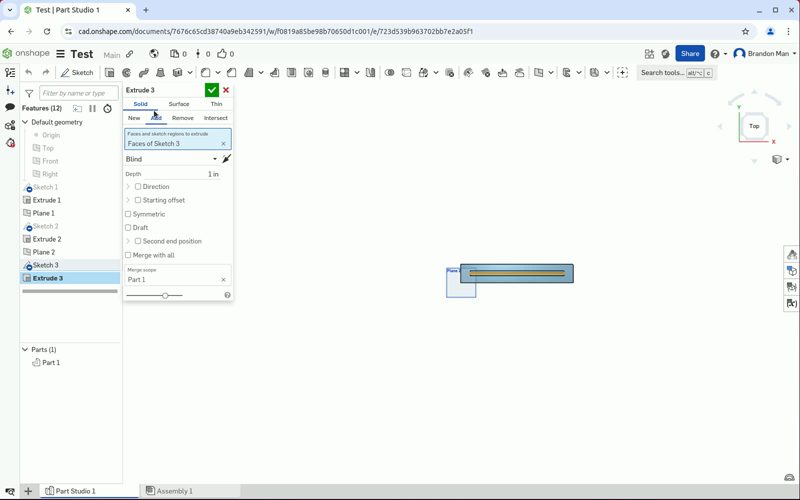
mouse_move(186, 120)
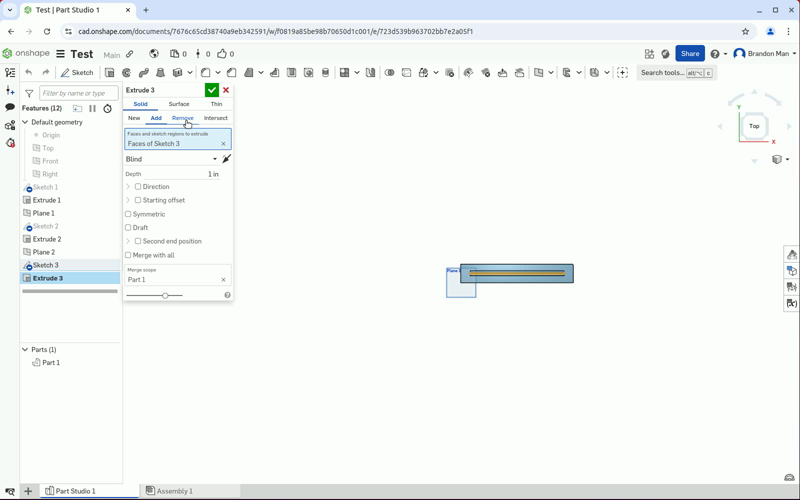
click(186, 120)
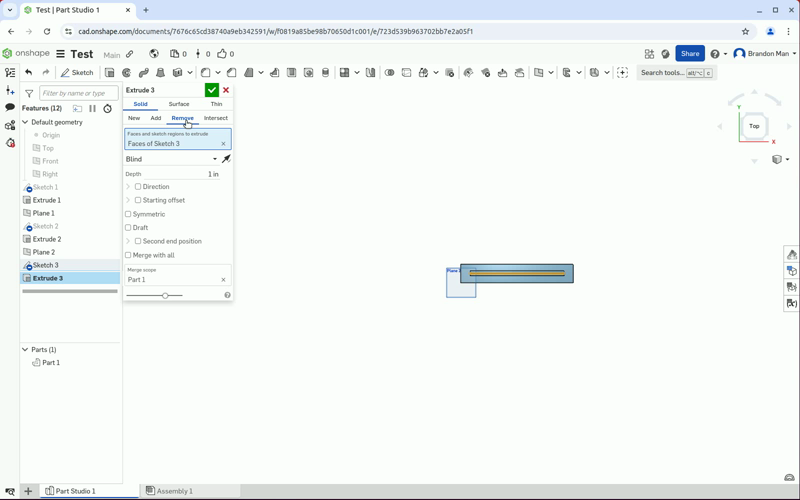
key(tab, 4)
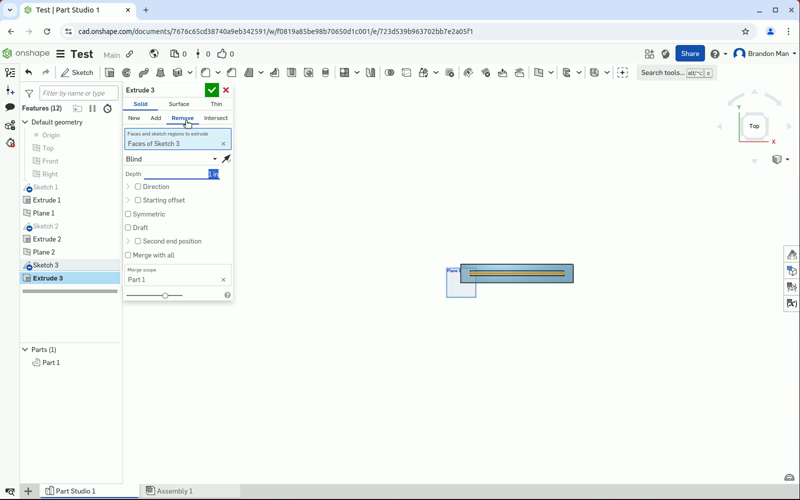
text(0.241)
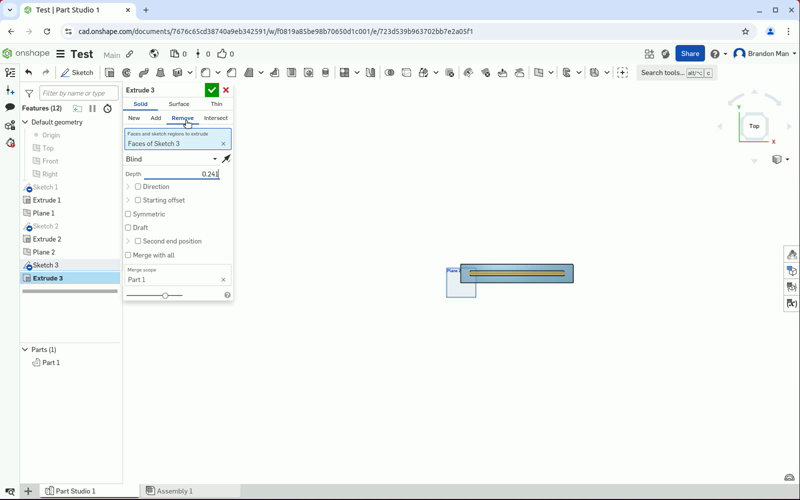
key(tab, 6)
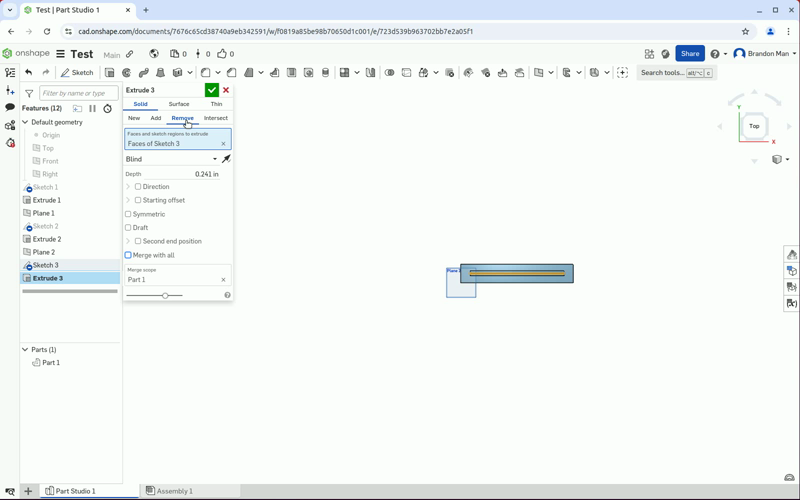
key(space)
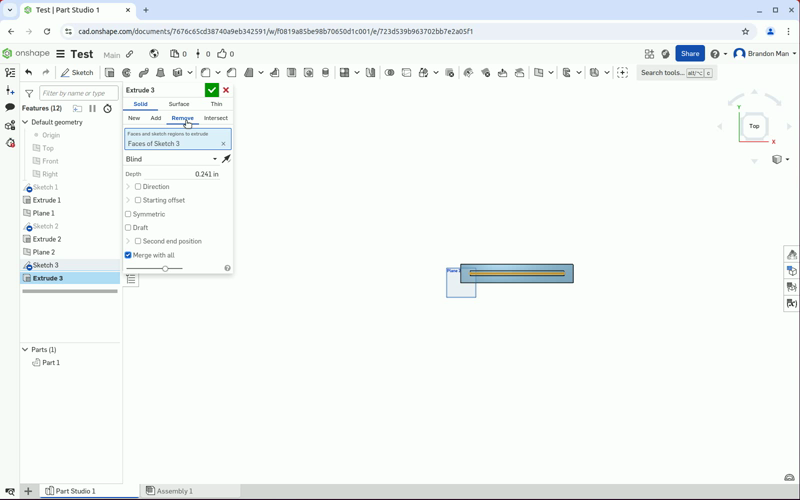
key(enter)
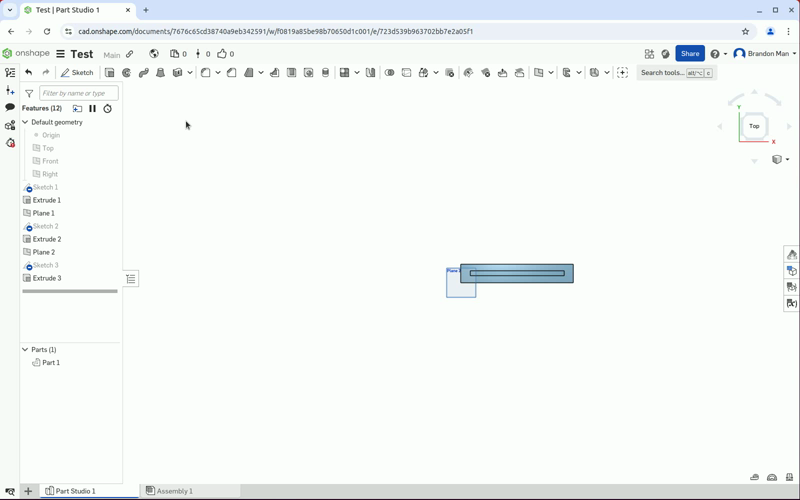
key(shift+h)
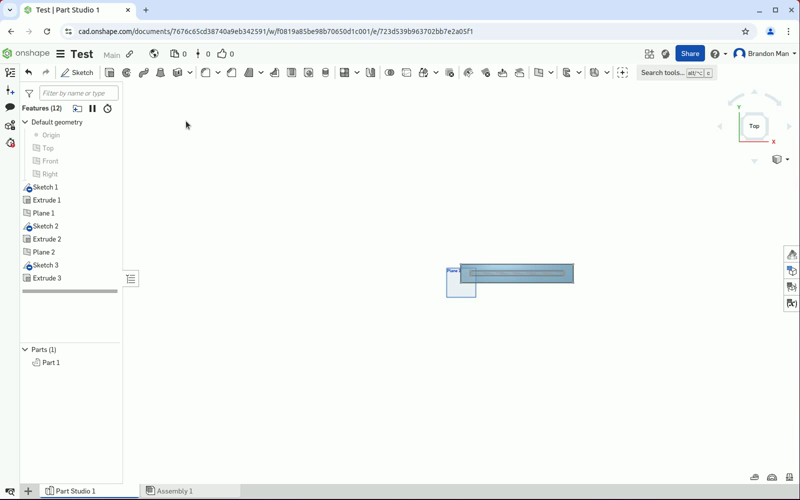
key(shift+h)
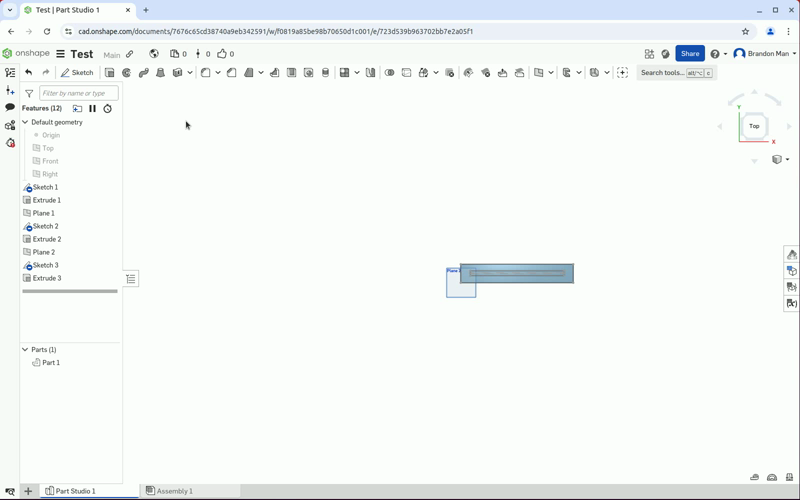
key(shift+7)
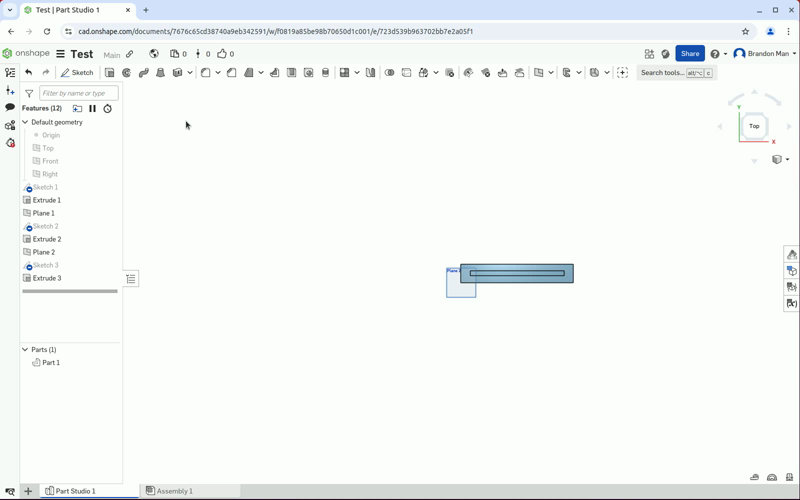
key(up, 3)
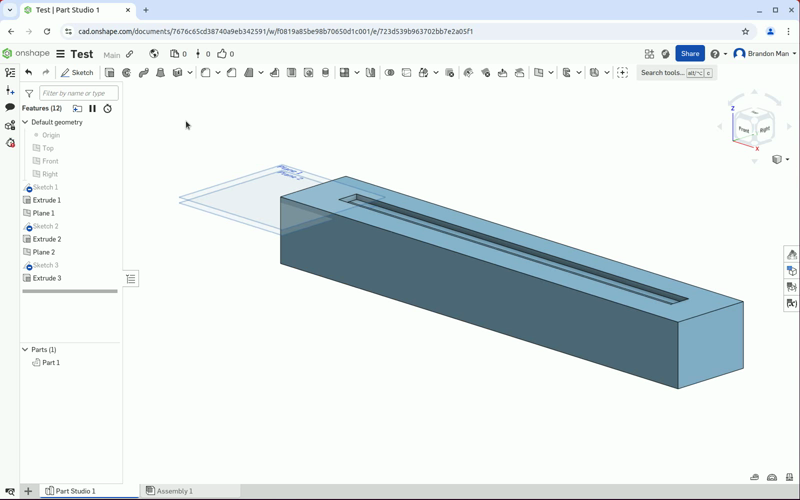
key(left, 3)
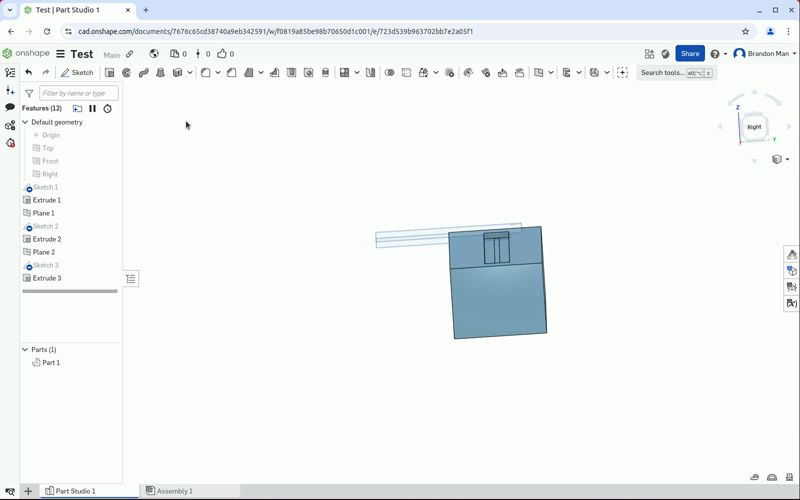
key(right, 3)
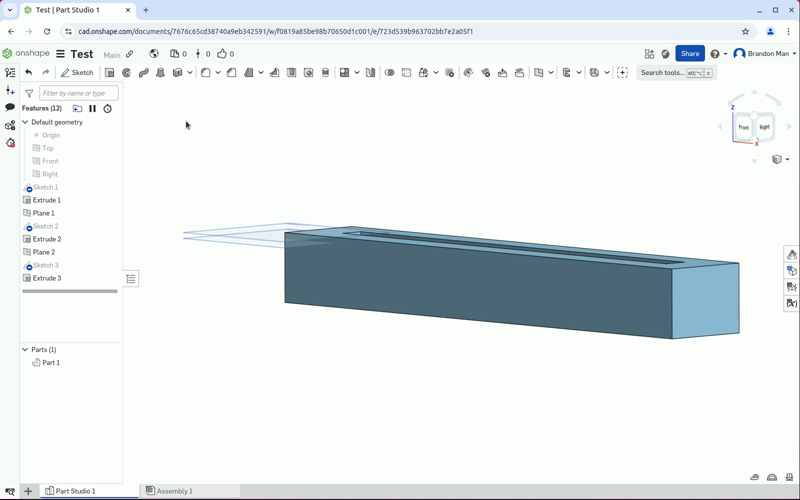
key(down, 3)
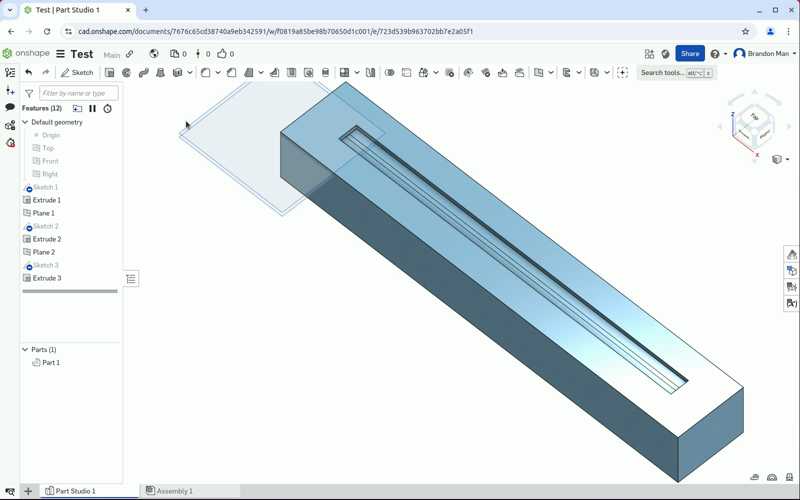
mouse_move(73, 189)
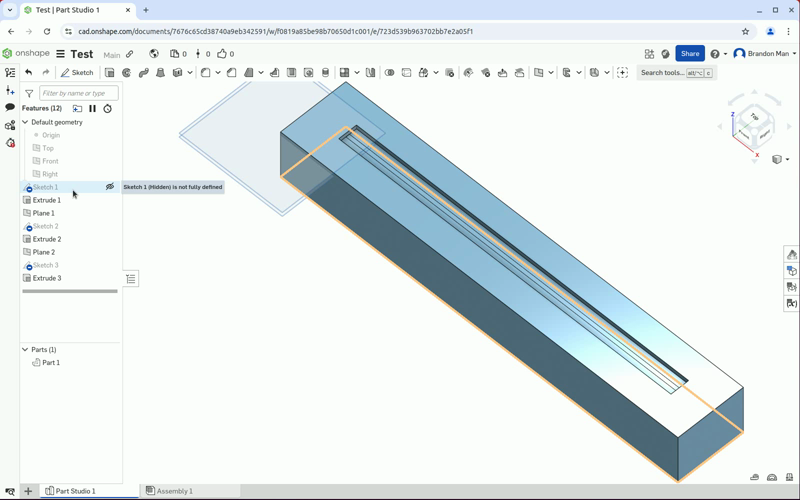
click(73, 189)